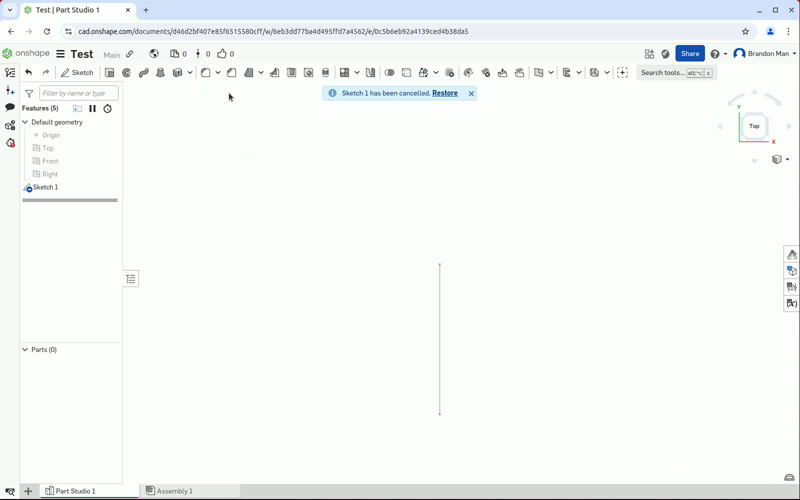
key(shift+h)
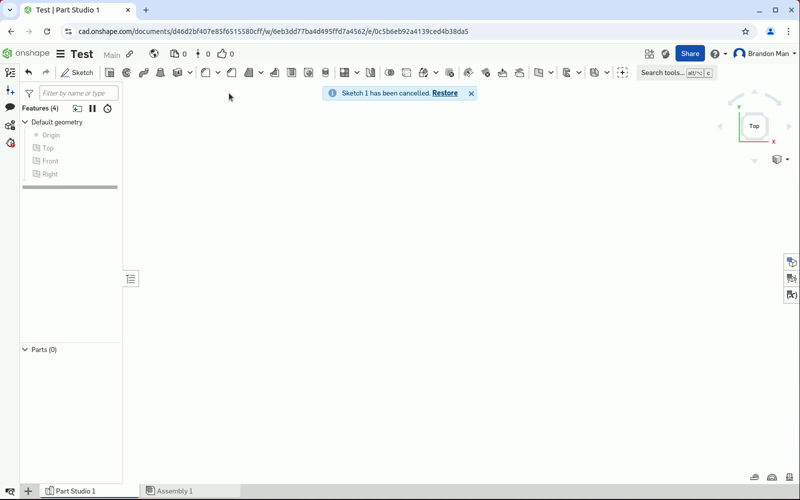
mouse_move(73, 352)
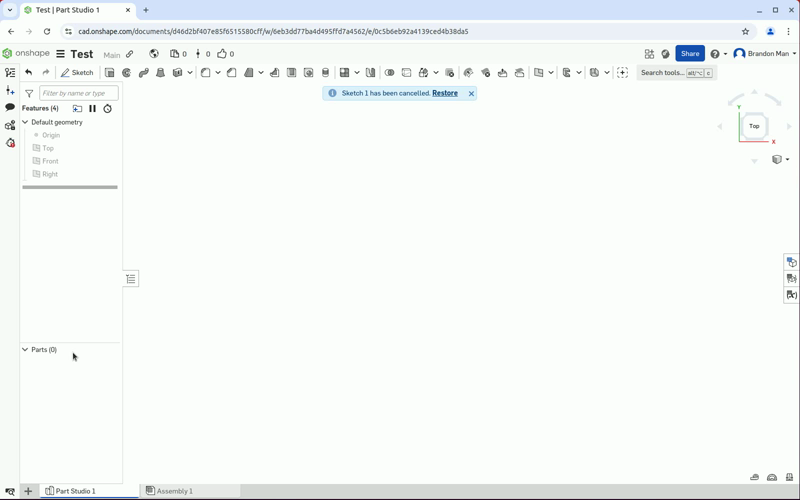
key(y)
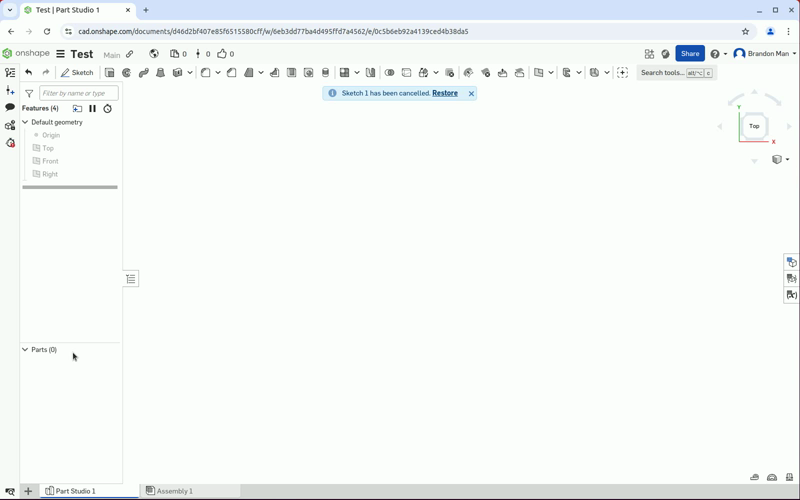
key(shift+p)
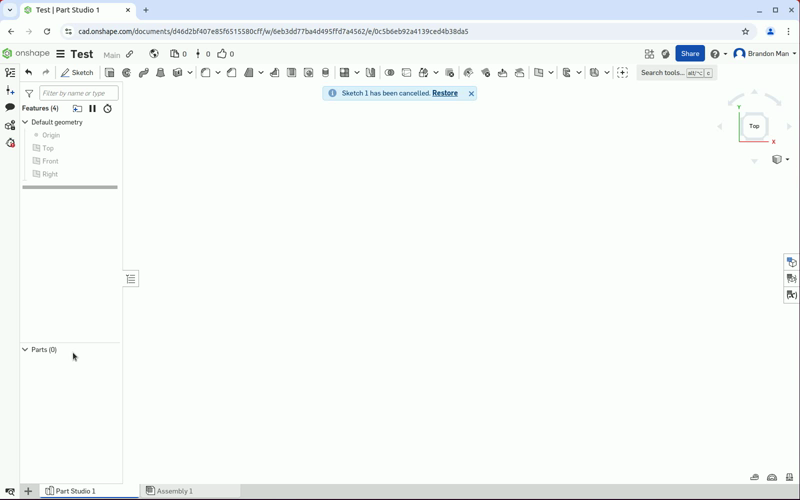
key(space)
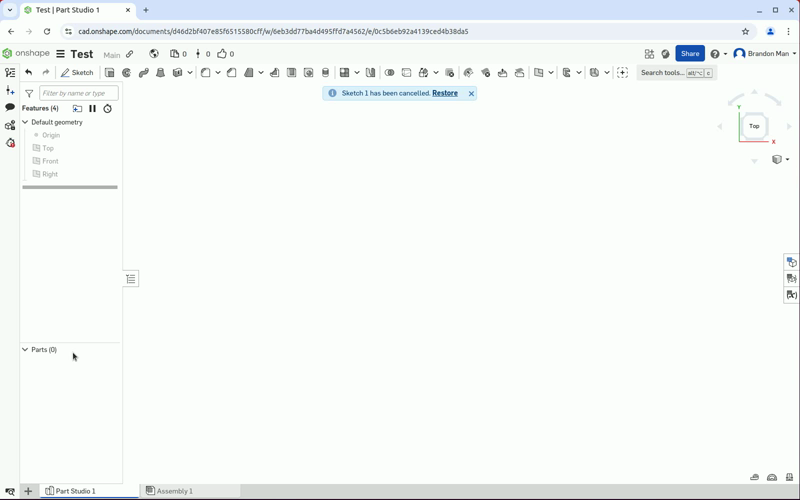
key_down(shift)
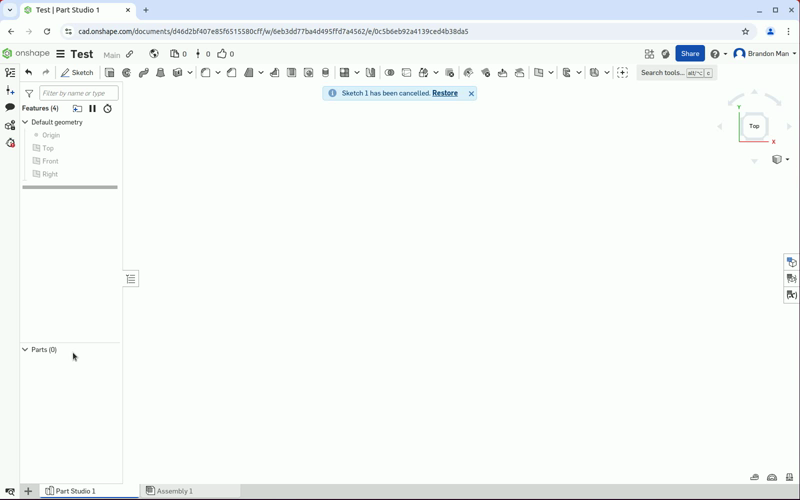
key(up)
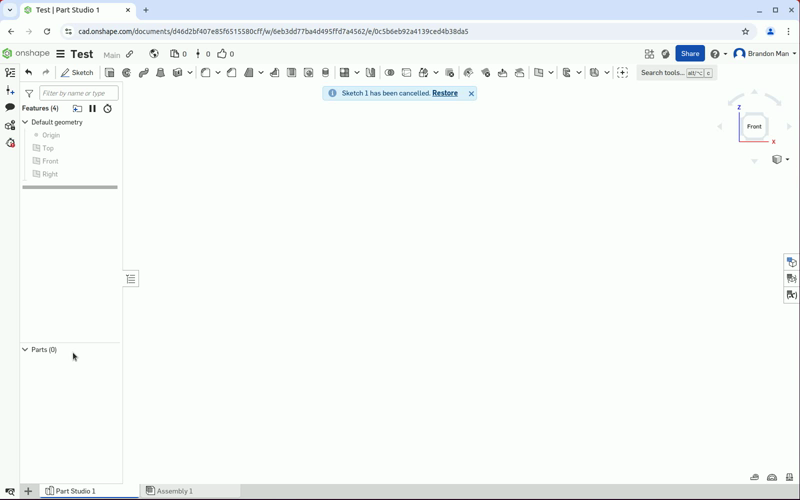
key_up(shift)
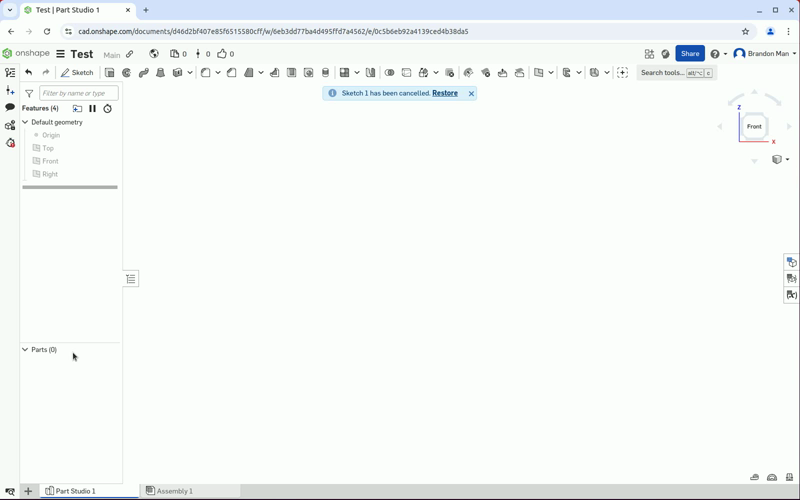
mouse_move(73, 352)
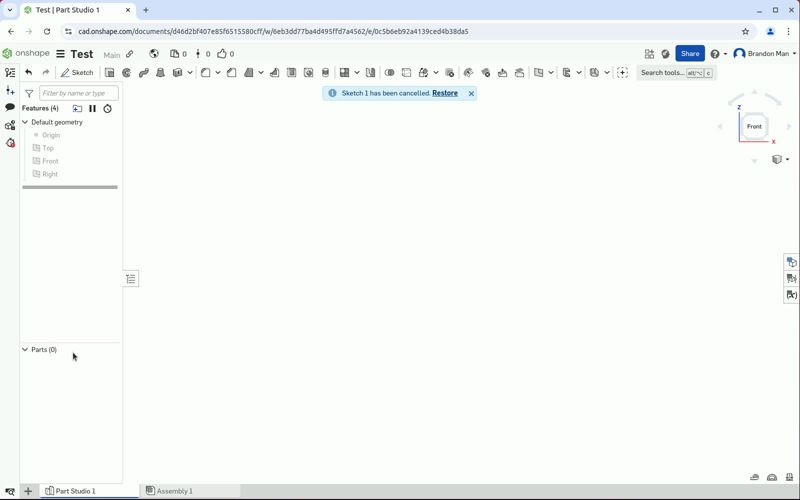
key(shift+y)
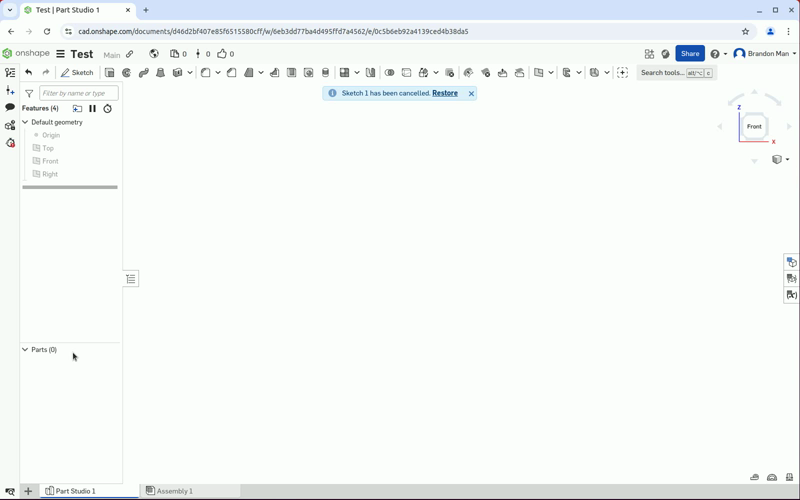
key(shift+s)
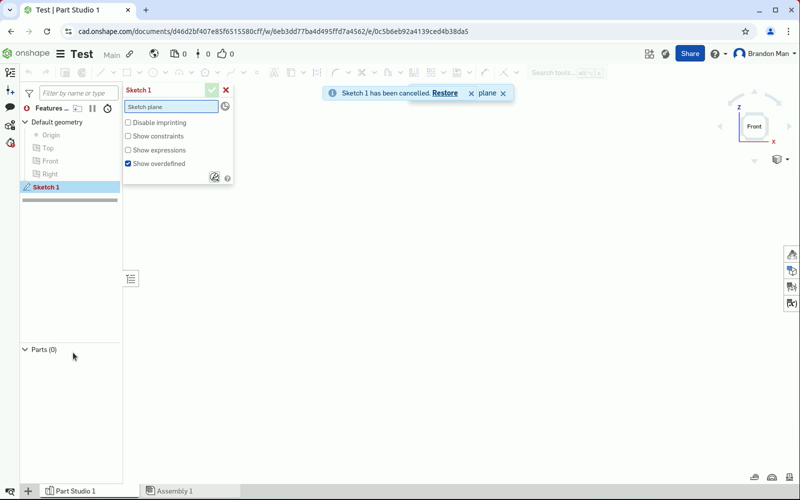
mouse_move(73, 163)
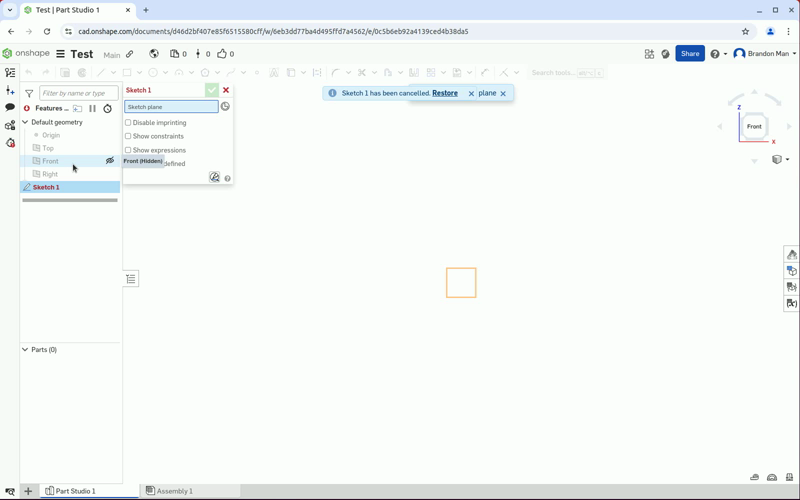
click(73, 163)
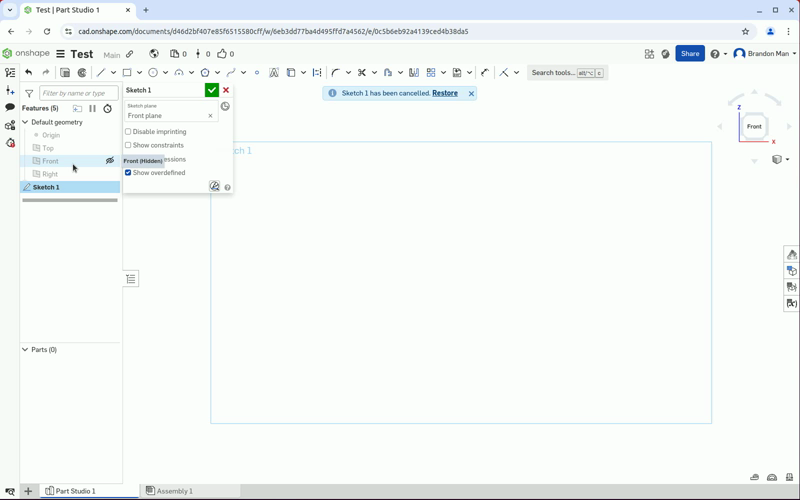
mouse_move(73, 352)
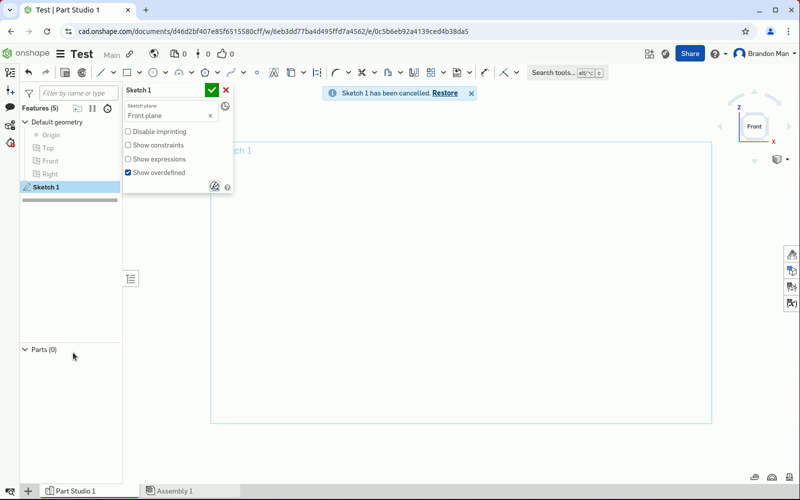
key(y)
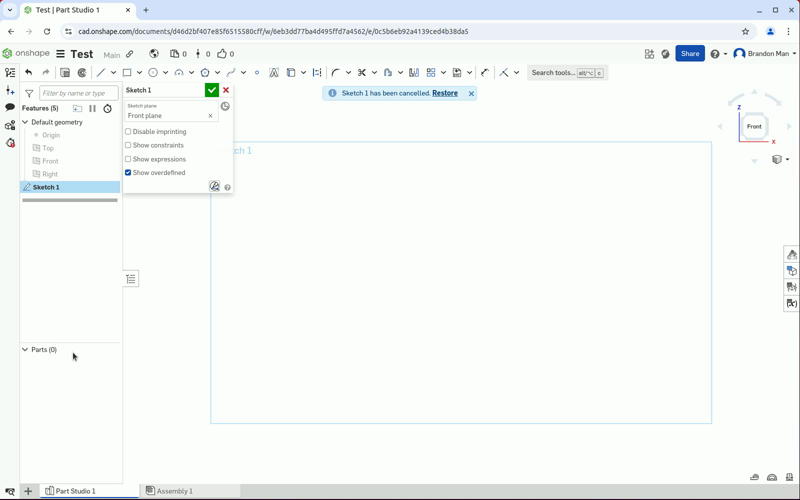
key(l)
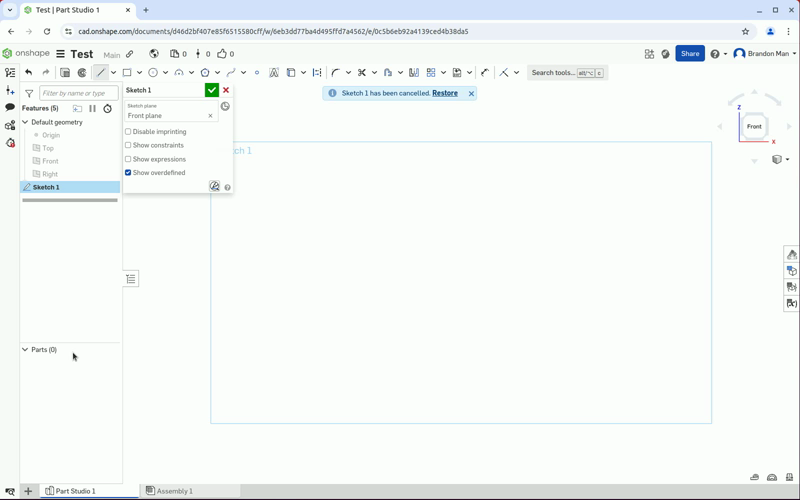
key_down(shift)
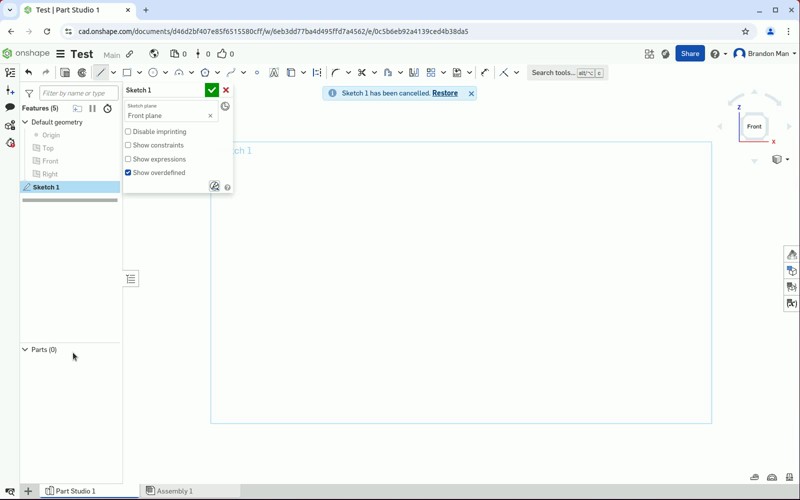
mouse_move(460, 282)
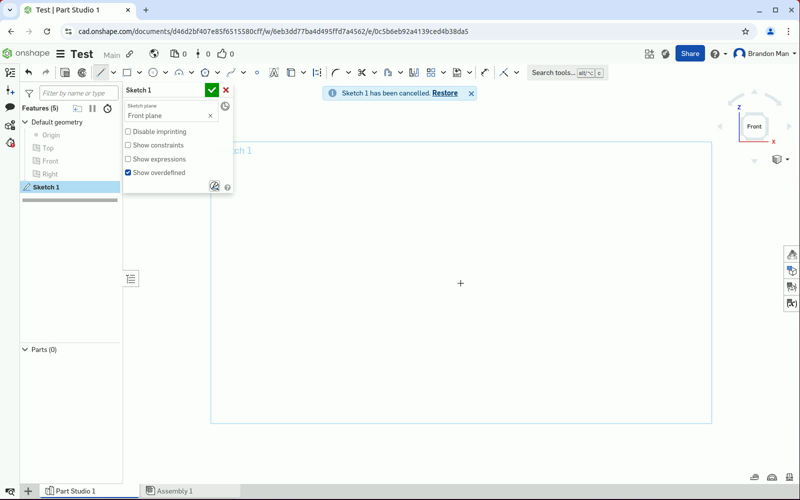
click(460, 282)
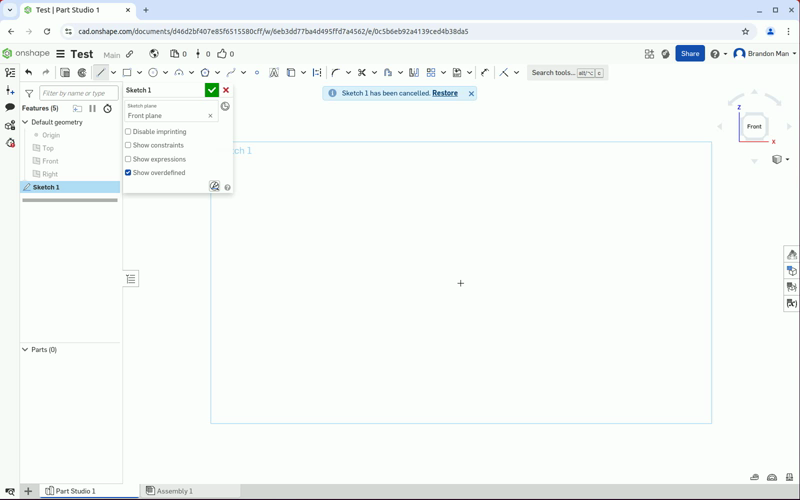
key_up(shift)
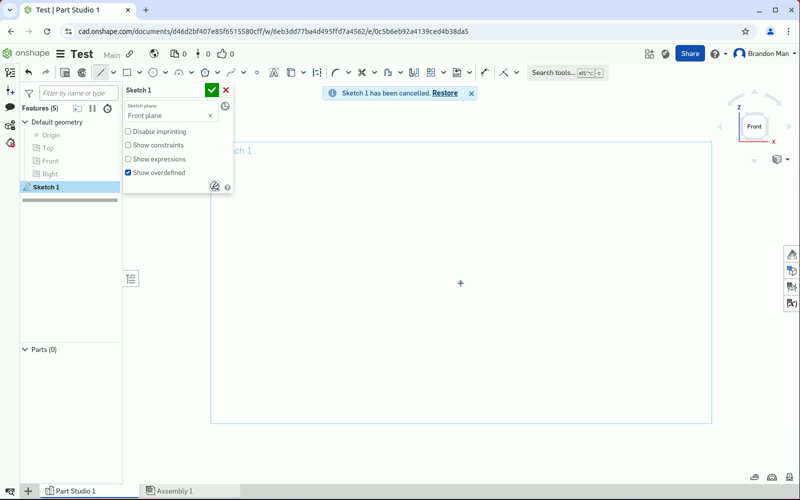
key_down(shift)
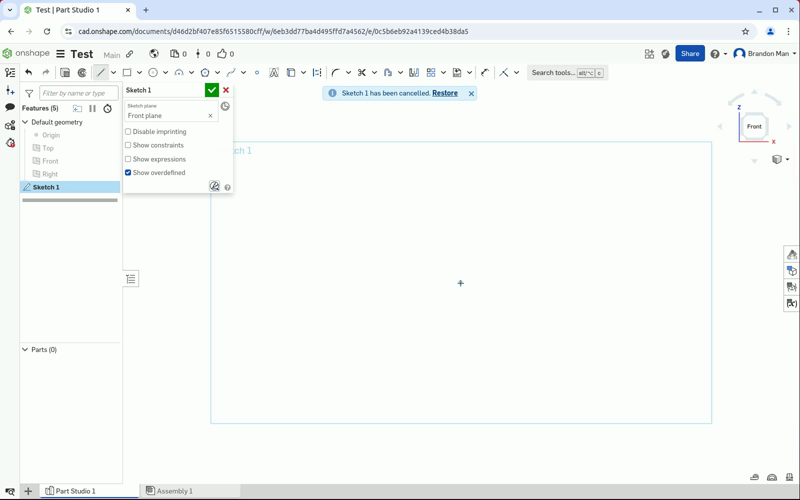
mouse_move(573, 282)
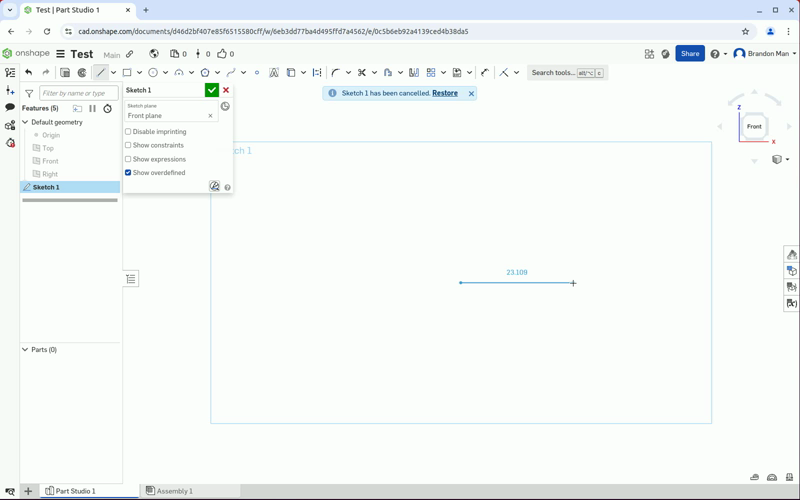
click(573, 282)
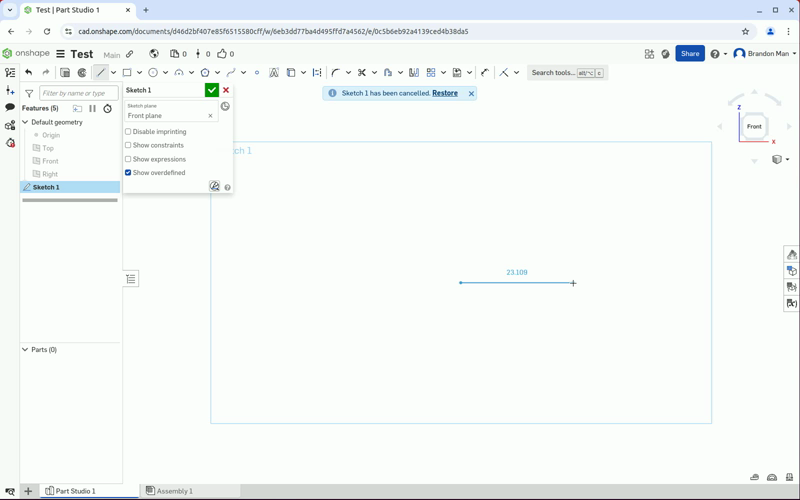
key_up(shift)
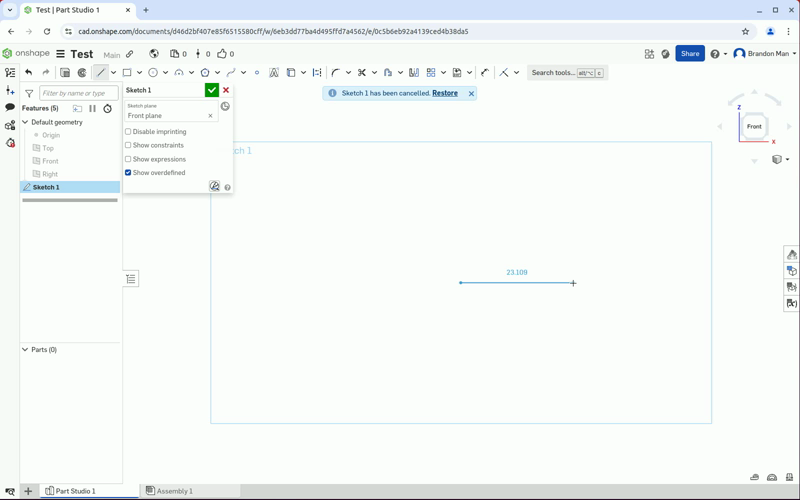
key_down(shift)
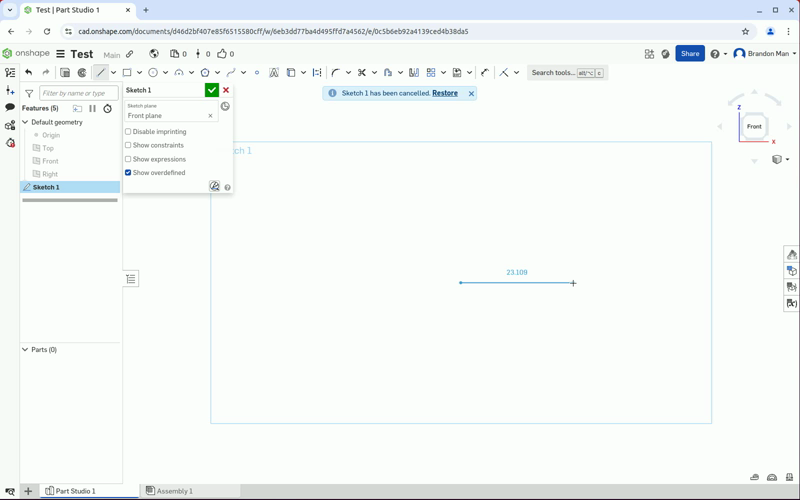
mouse_move(589, 282)
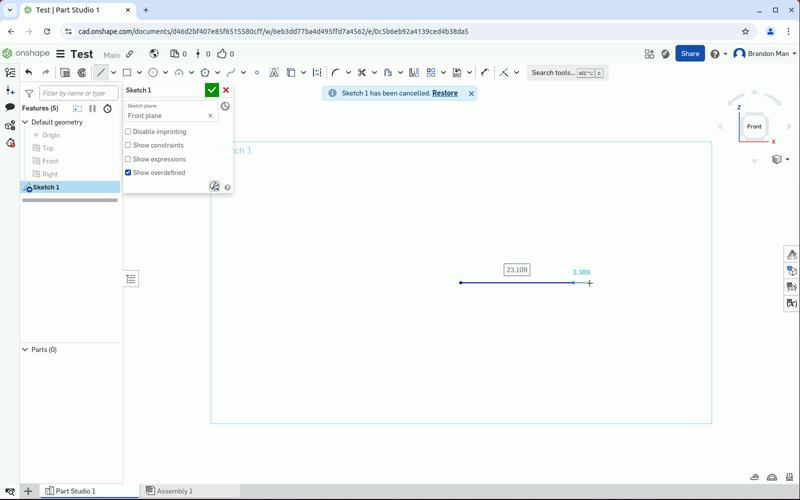
mouse_move(573, 260)
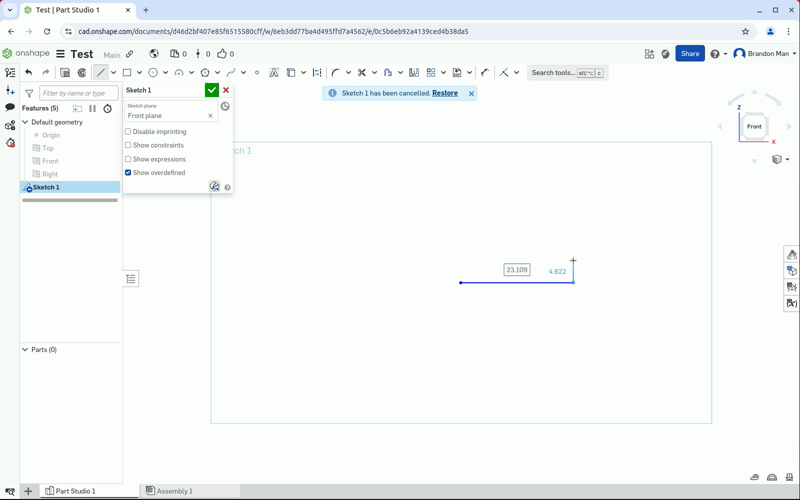
click(573, 260)
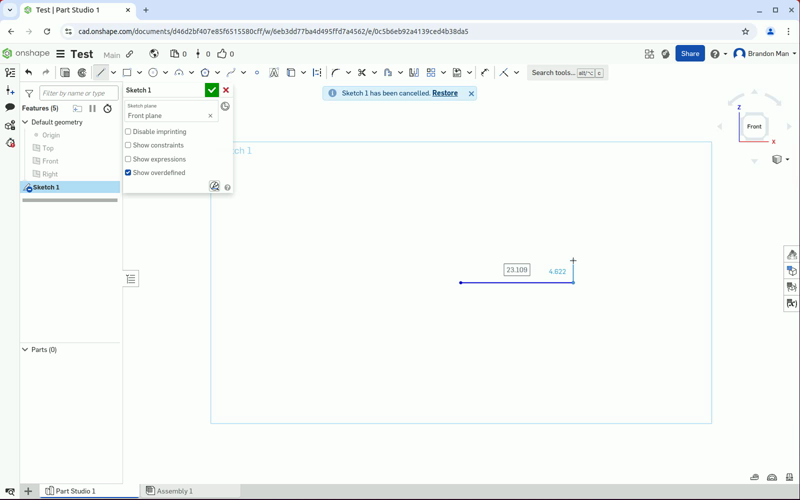
key_up(shift)
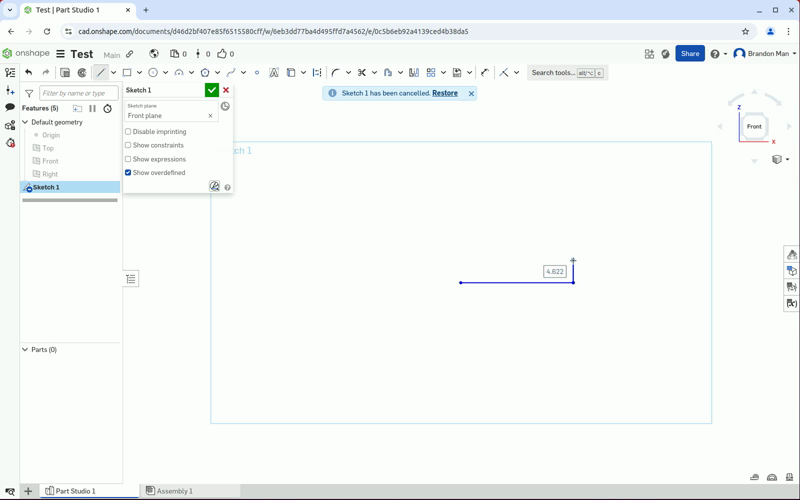
key_down(shift)
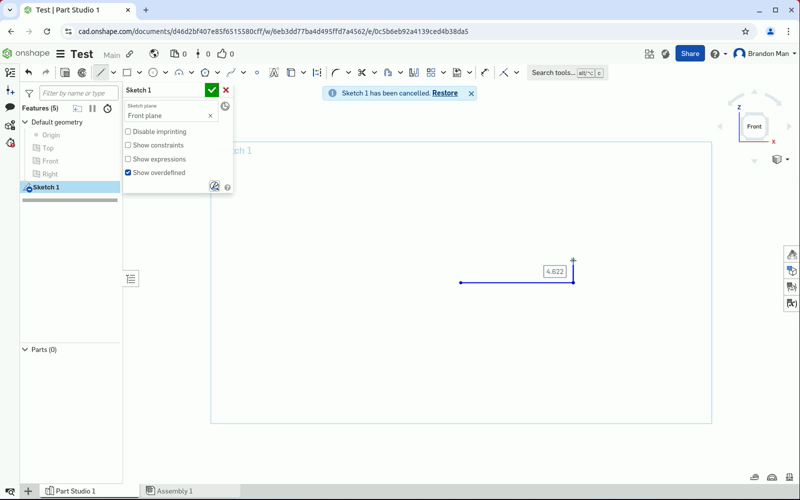
mouse_move(505, 237)
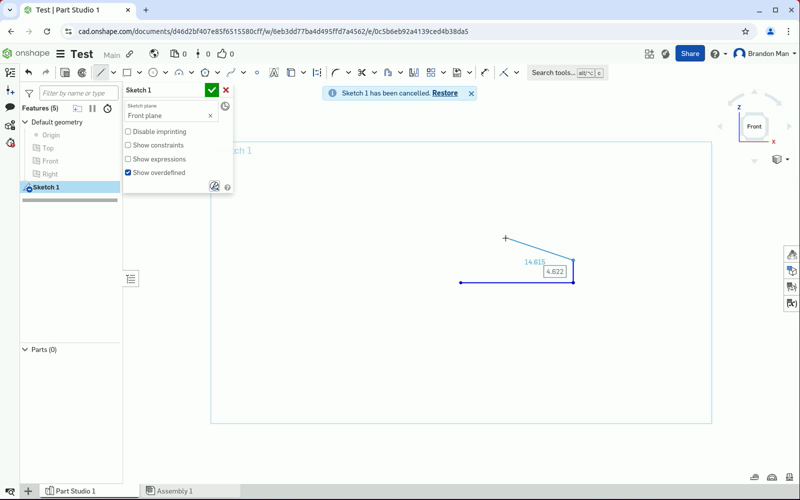
click(505, 237)
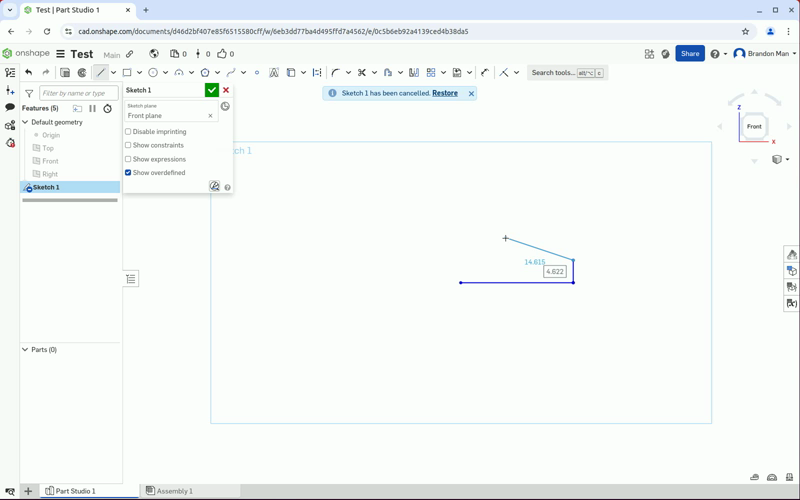
key_up(shift)
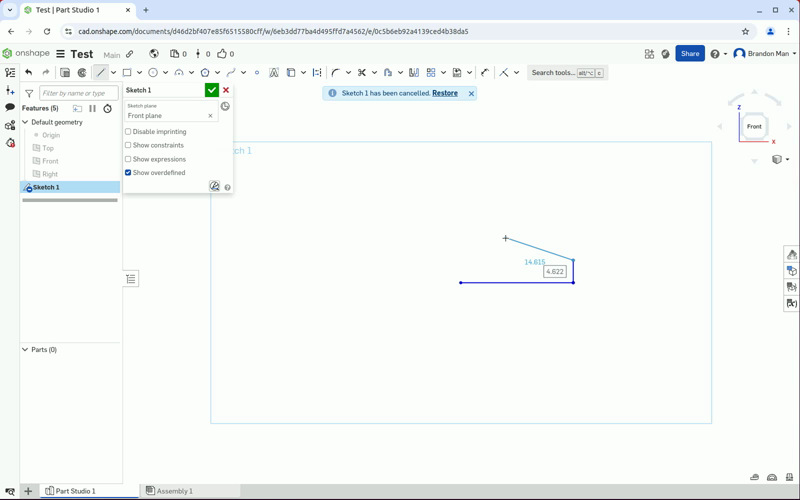
key_down(shift)
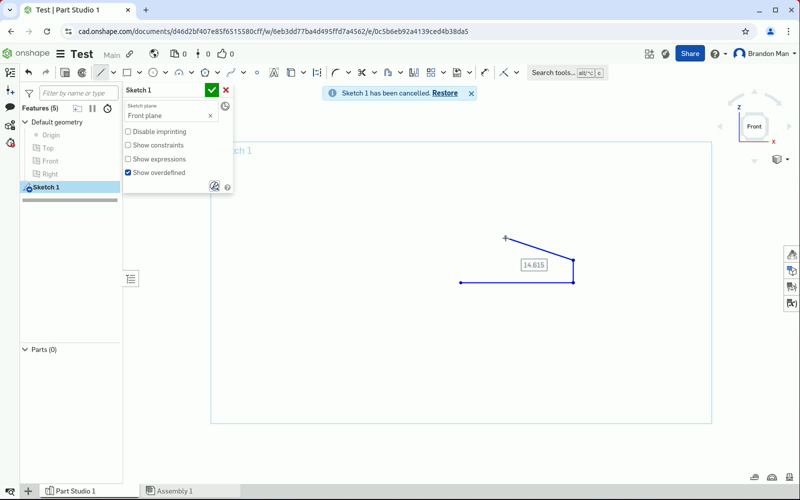
mouse_move(535, 237)
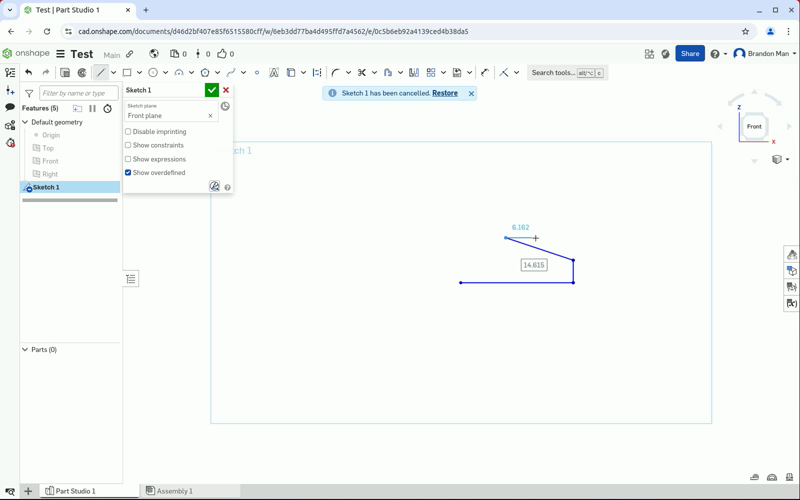
mouse_move(460, 237)
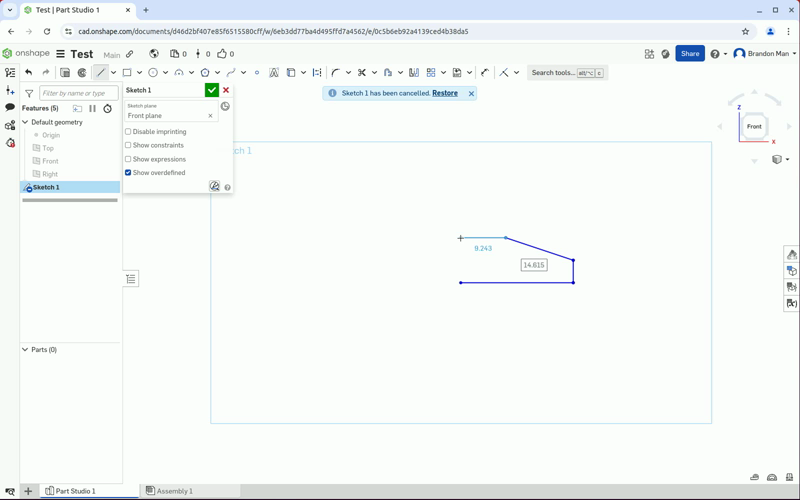
click(460, 237)
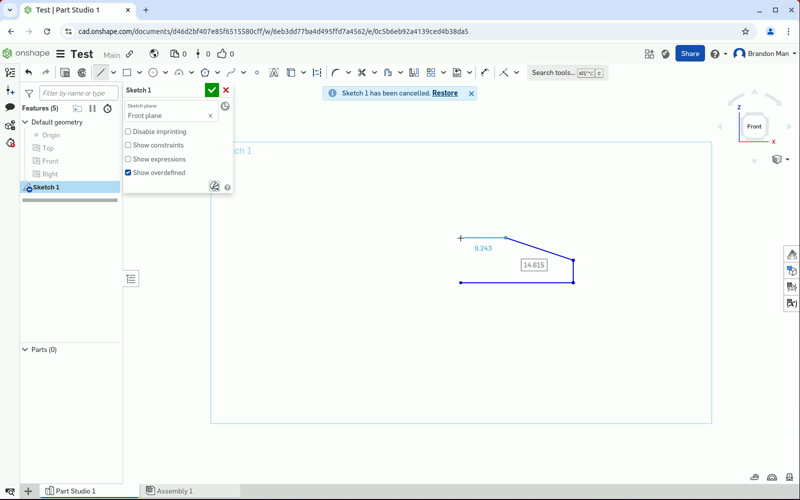
key_up(shift)
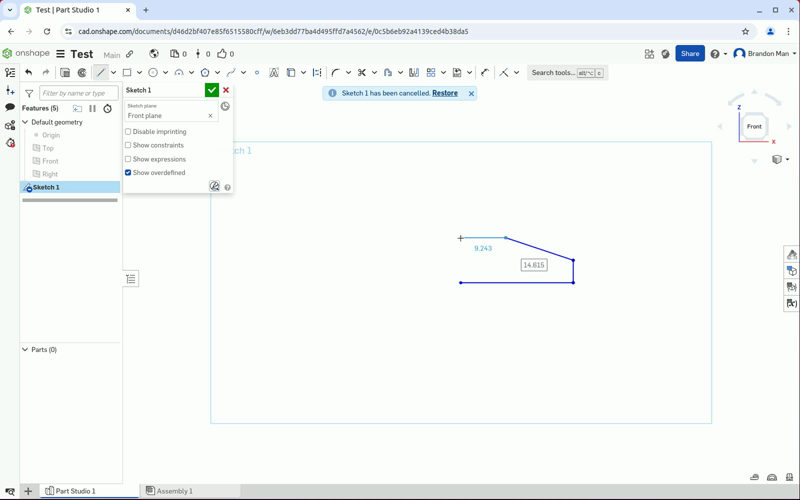
mouse_move(490, 237)
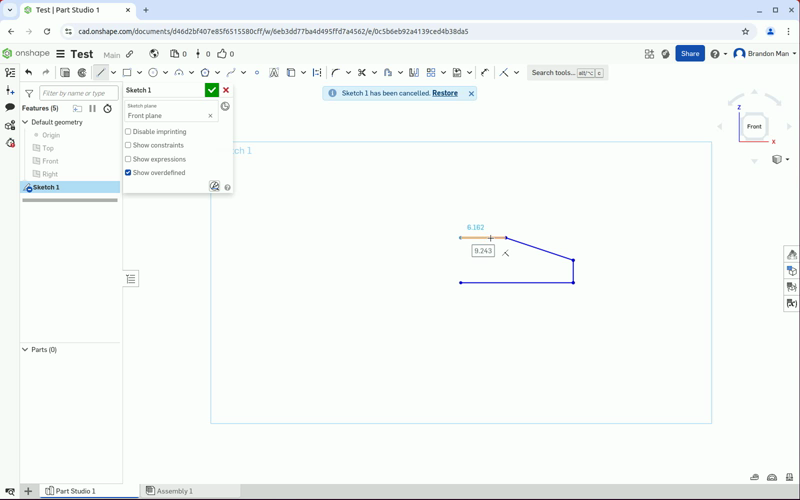
key_down(shift)
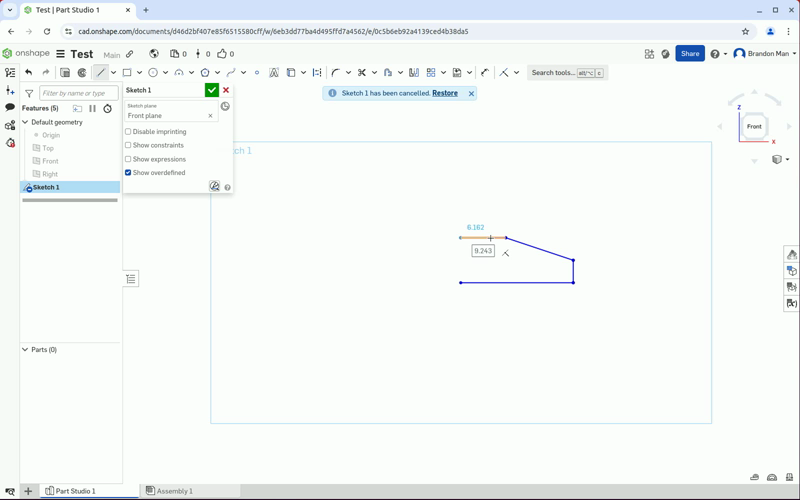
mouse_move(460, 282)
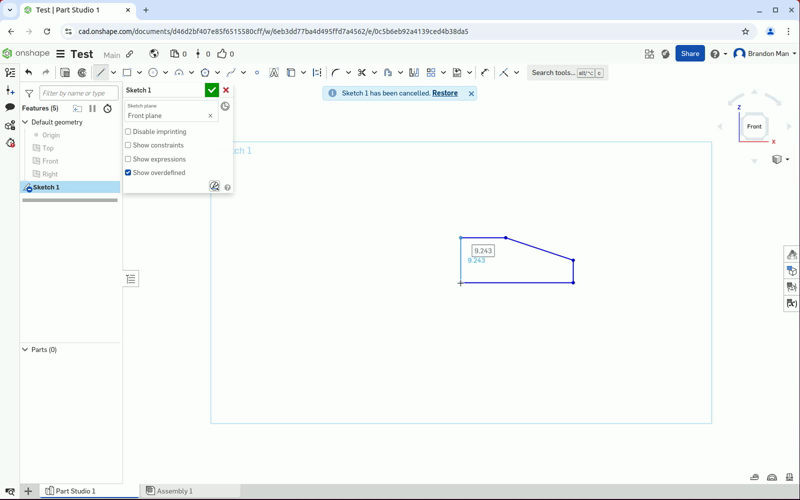
key_up(shift)
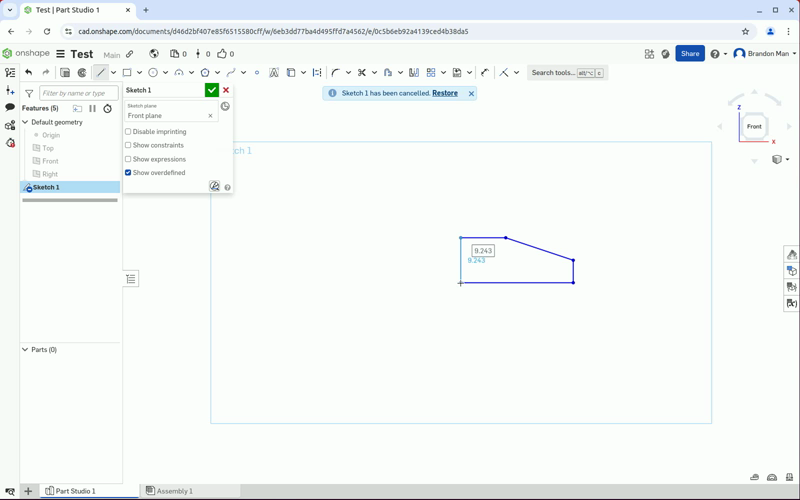
click(460, 282)
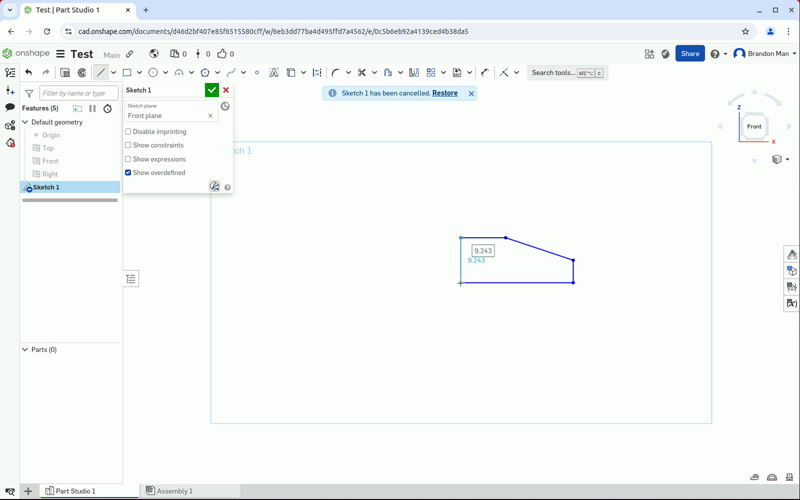
key(esc)
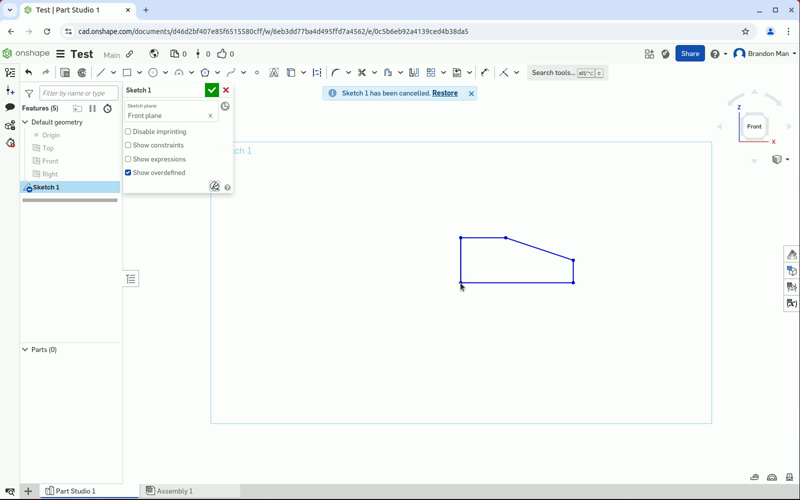
mouse_move(509, 275)
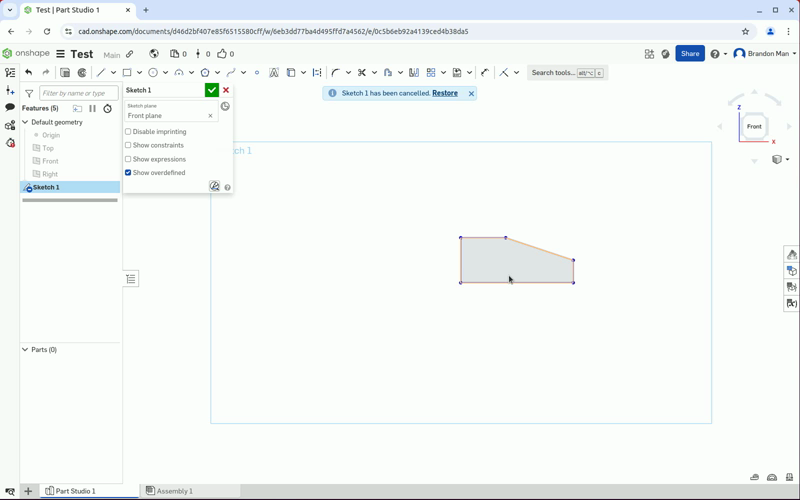
click(509, 275)
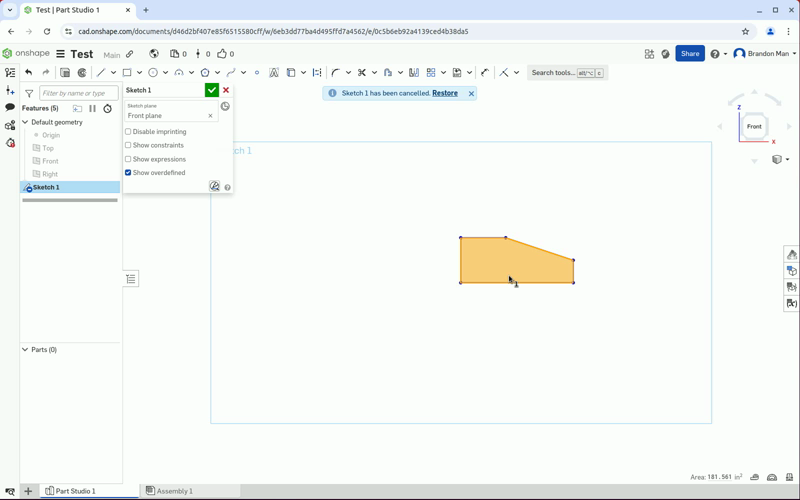
mouse_move(73, 352)
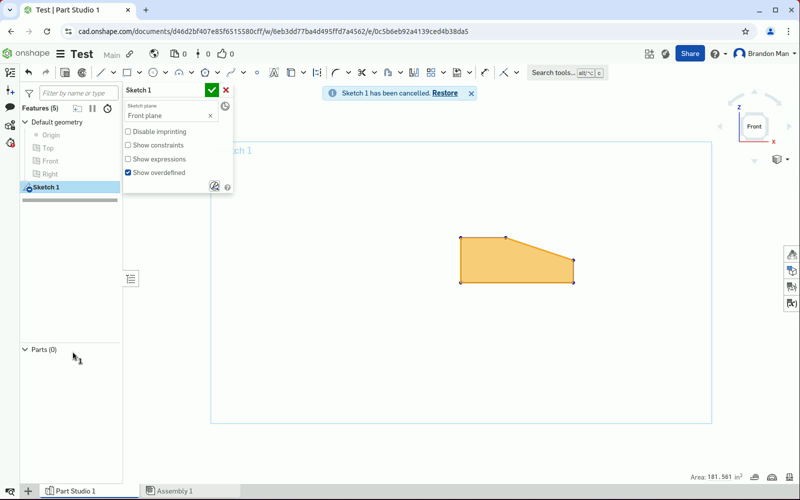
key(shift+y)
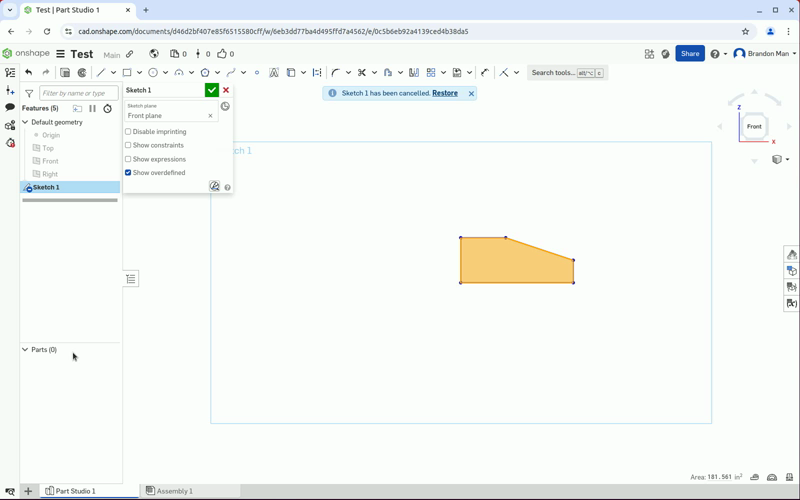
key(shift+e)
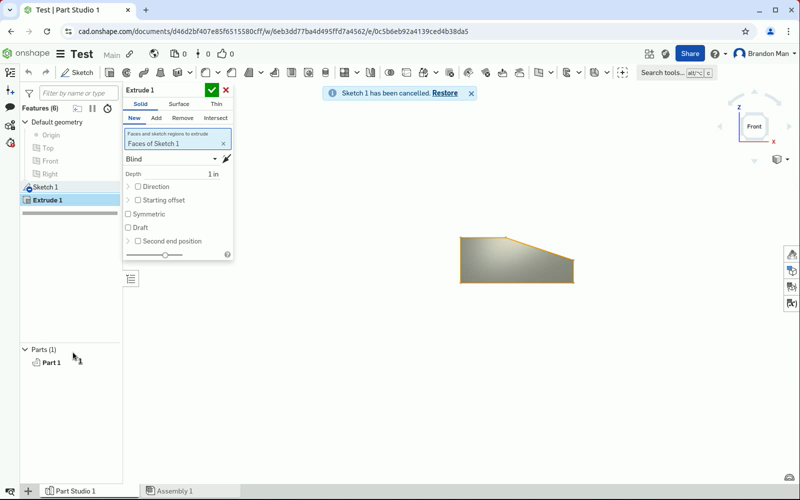
mouse_move(143, 106)
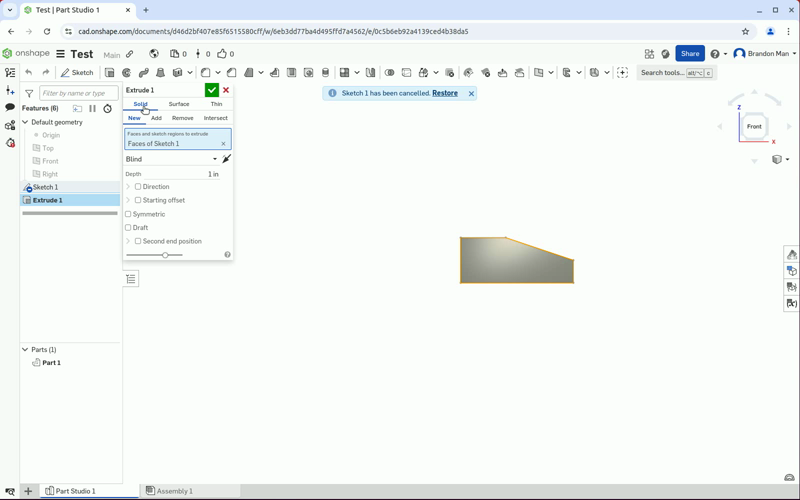
click(143, 106)
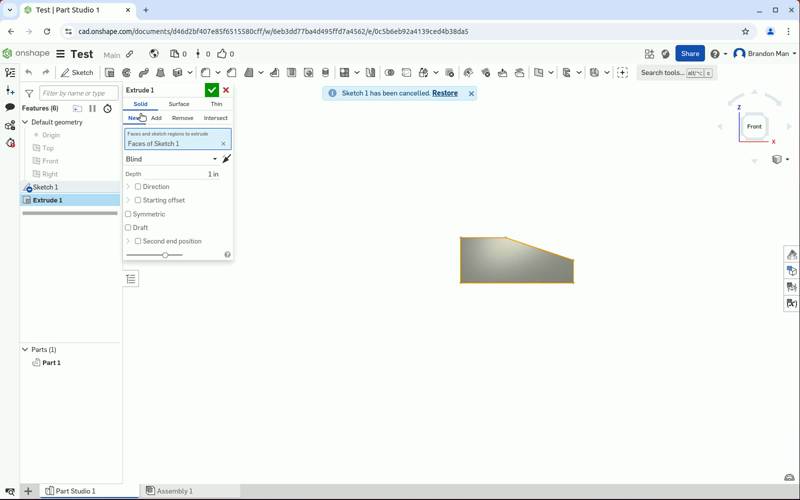
mouse_move(137, 120)
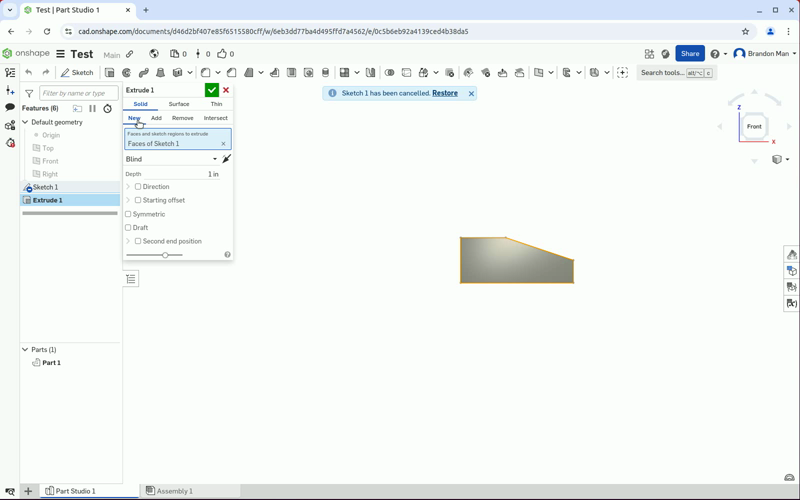
click(137, 120)
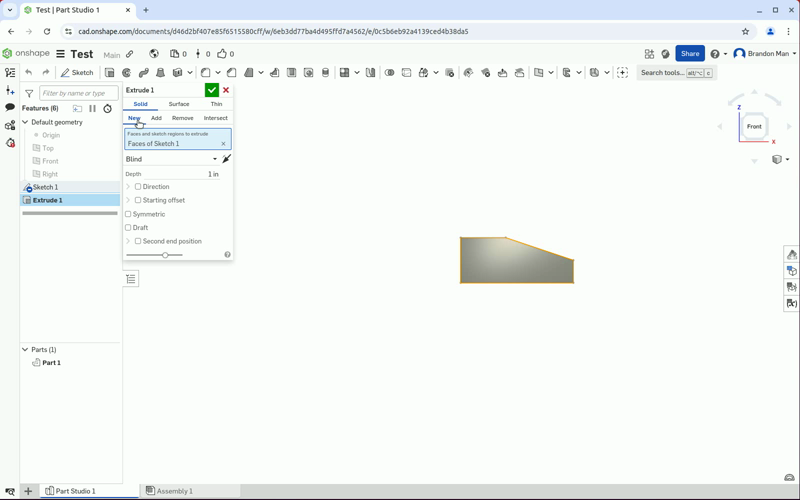
key(tab, 4)
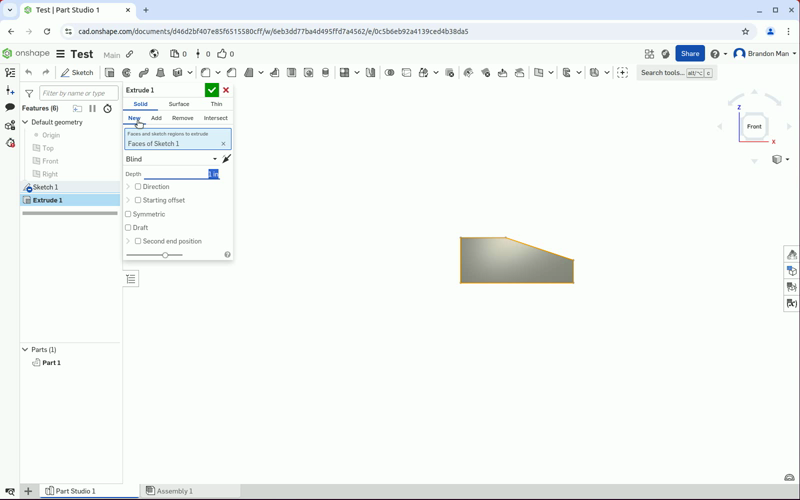
text(18.535)
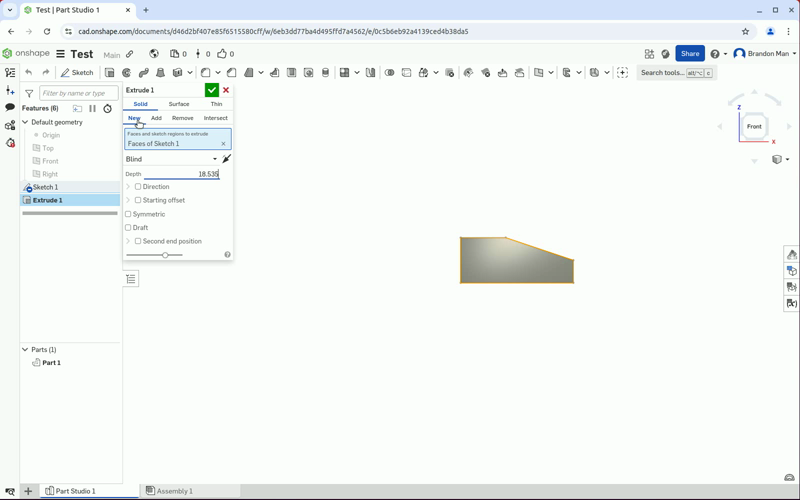
key(enter)
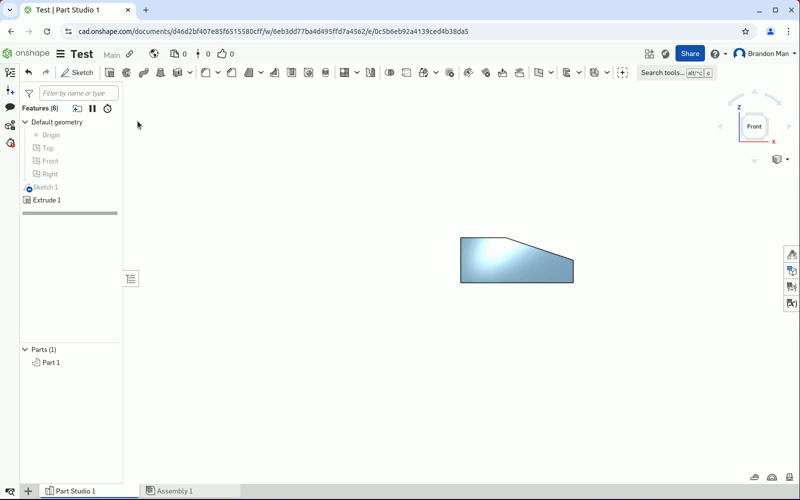
key(shift+h)
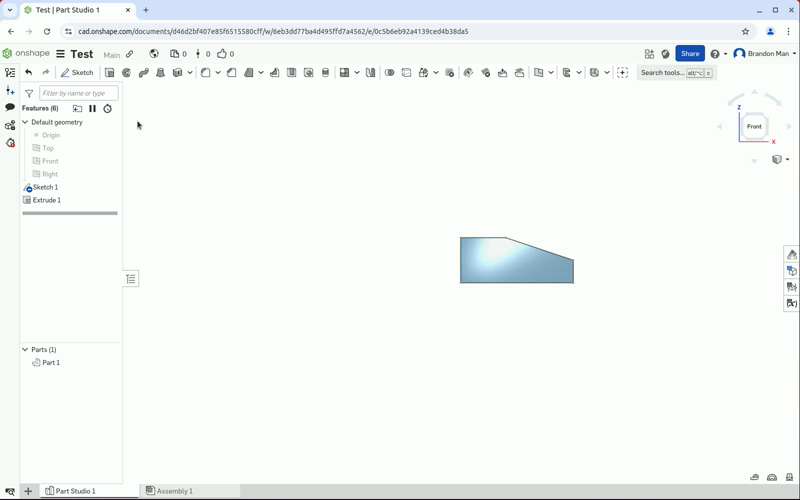
key(shift+h)
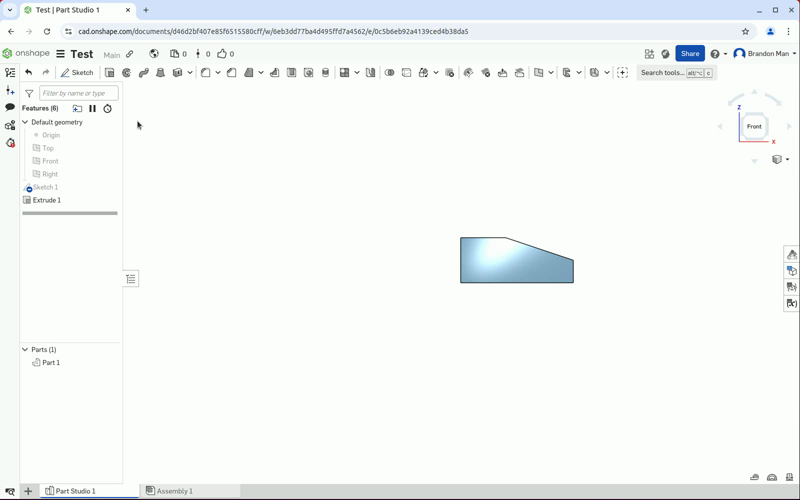
mouse_move(73, 189)
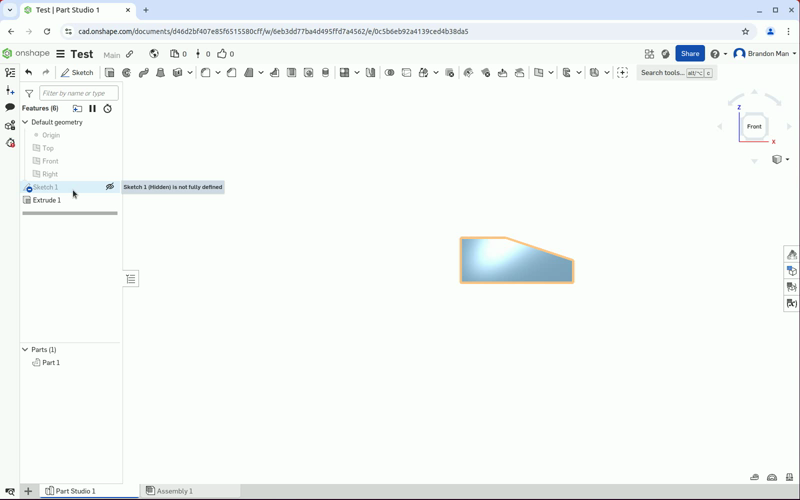
click(73, 189)
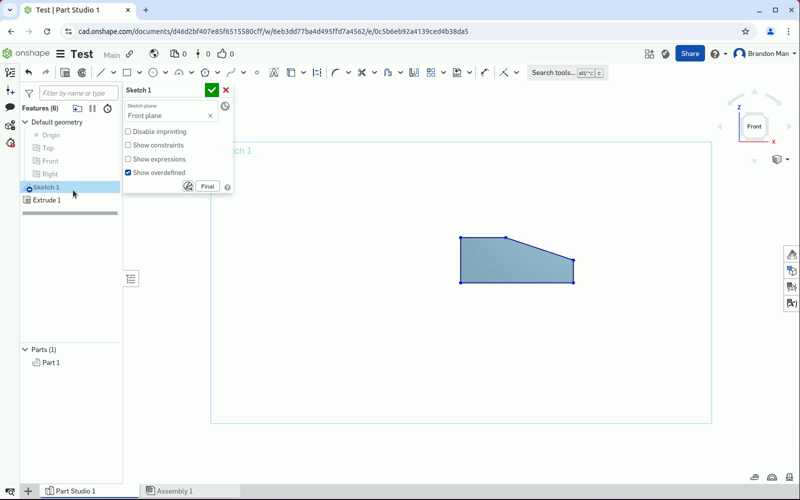
mouse_move(229, 92)
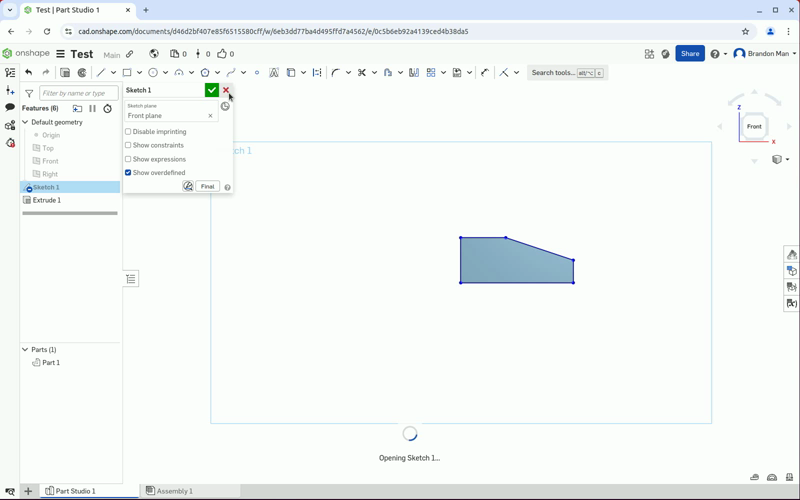
click(229, 92)
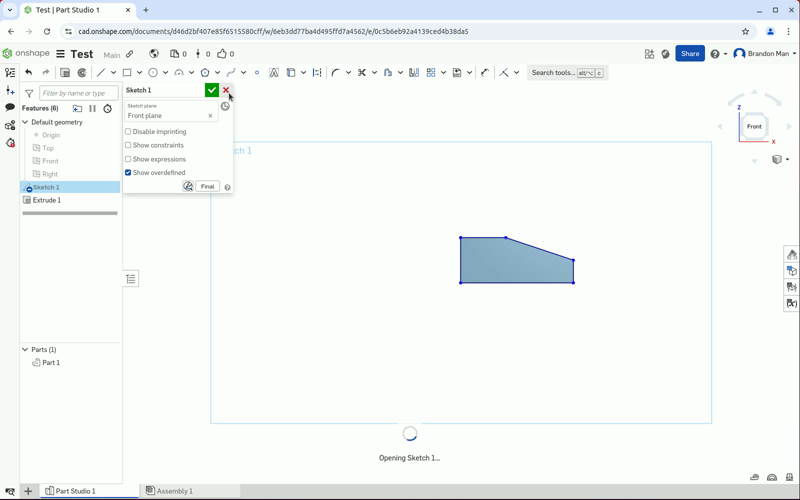
key(shift+s)
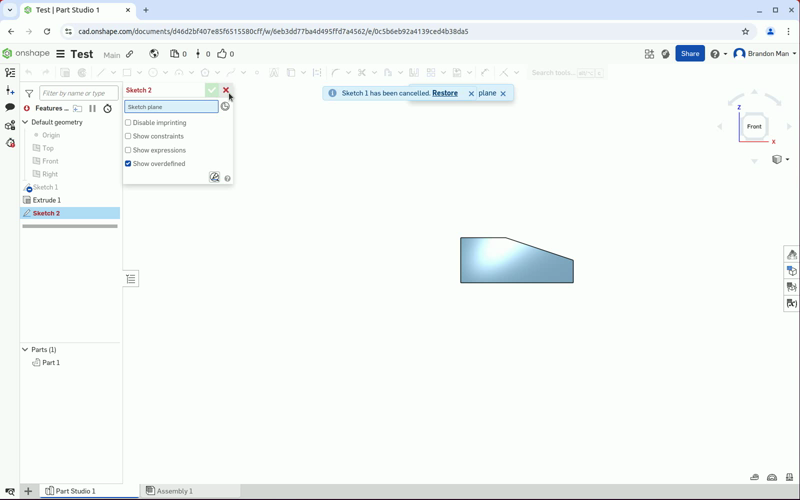
mouse_move(73, 163)
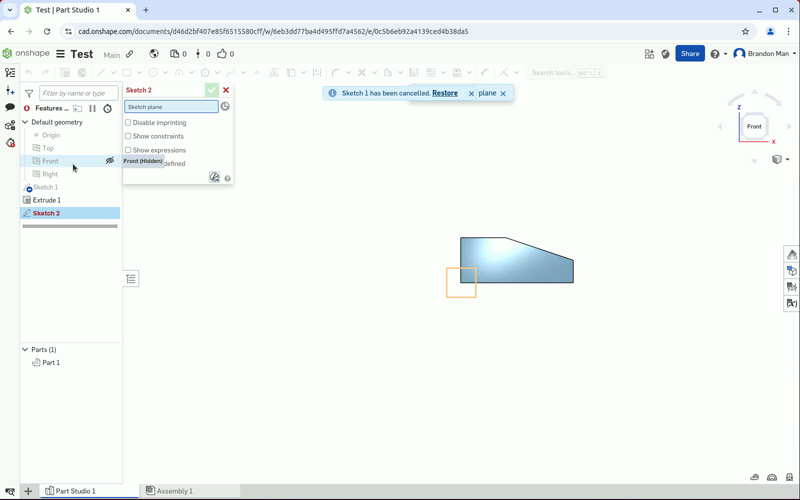
click(73, 163)
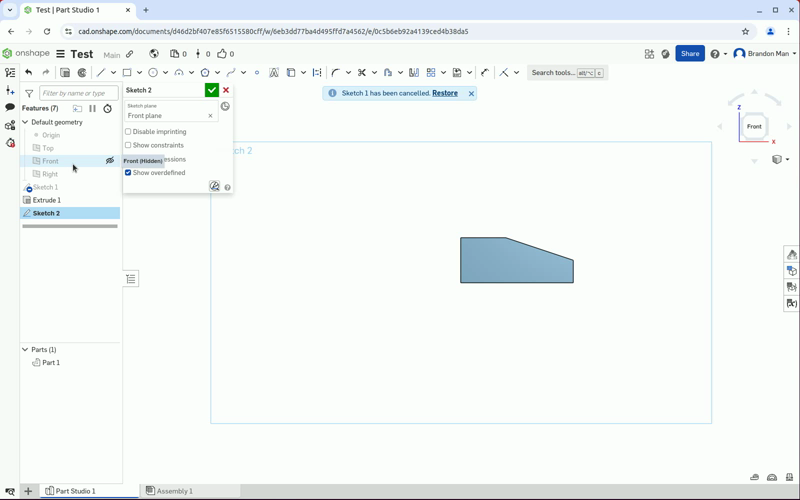
mouse_move(73, 352)
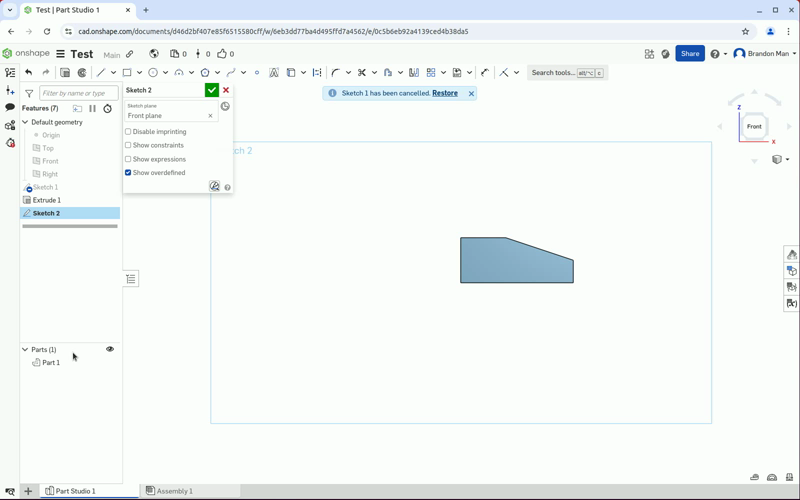
key(y)
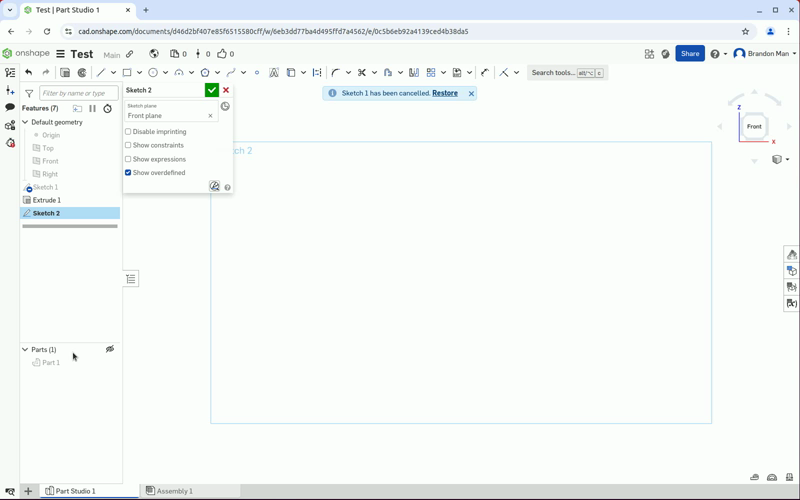
key(l)
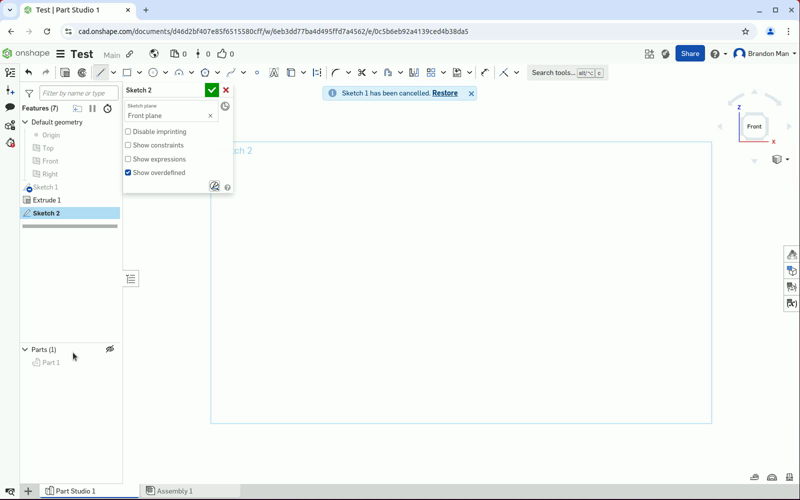
key_down(shift)
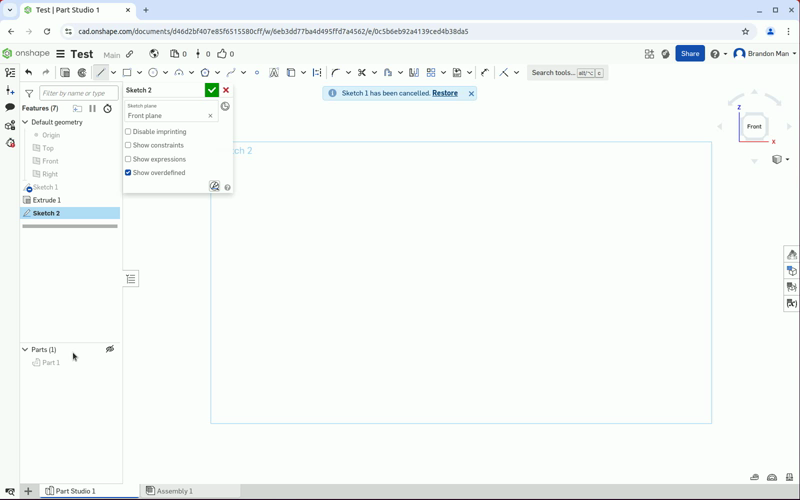
mouse_move(460, 238)
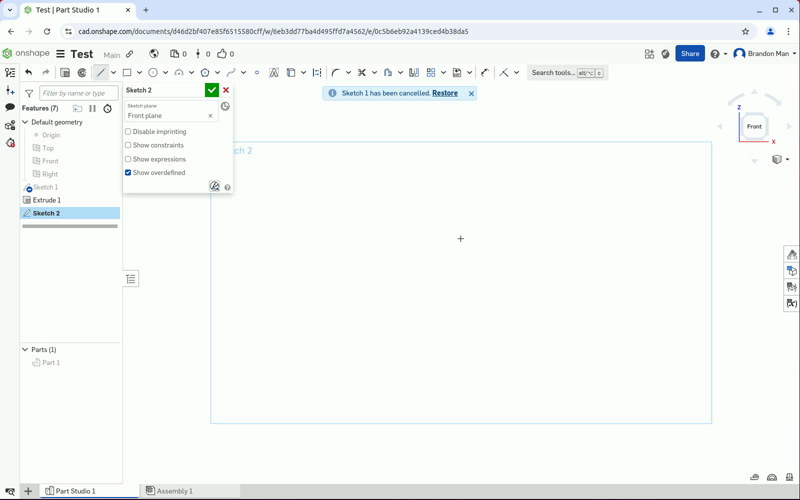
click(460, 238)
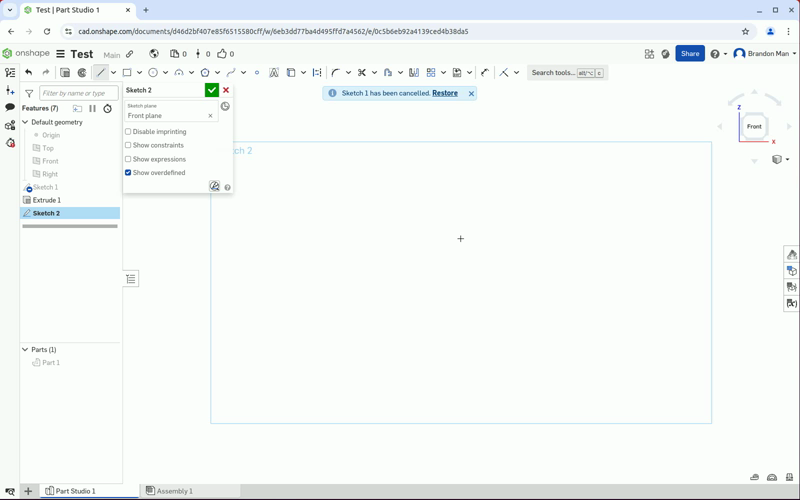
key_up(shift)
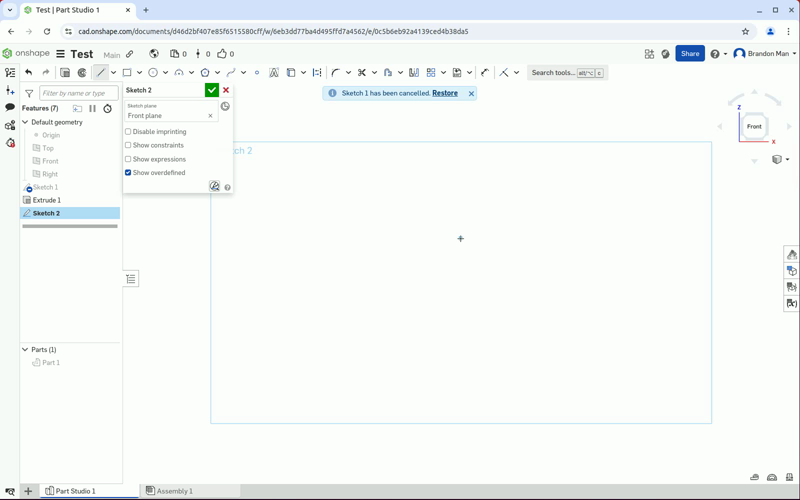
key_down(shift)
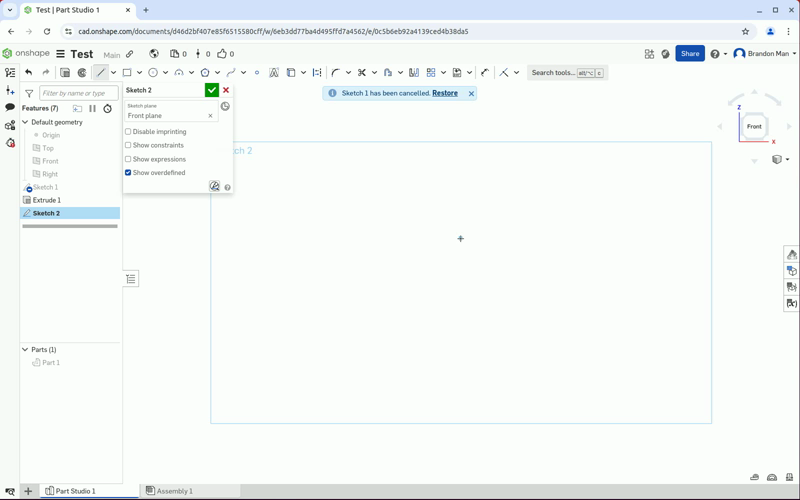
mouse_move(490, 238)
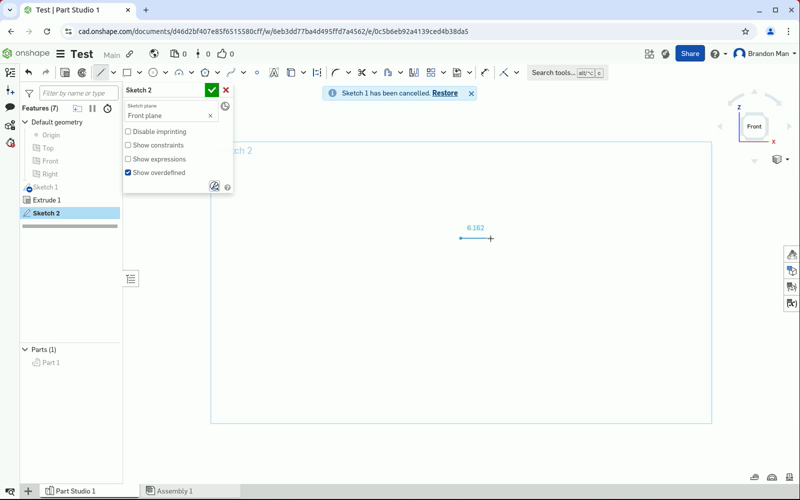
mouse_move(506, 238)
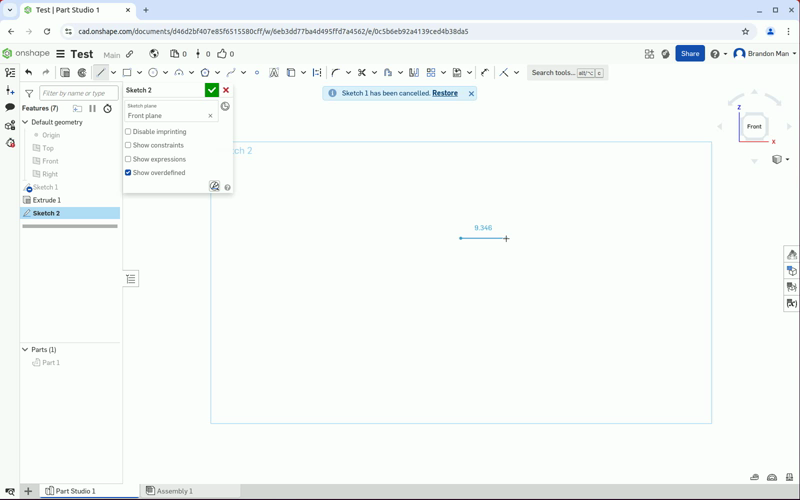
click(506, 238)
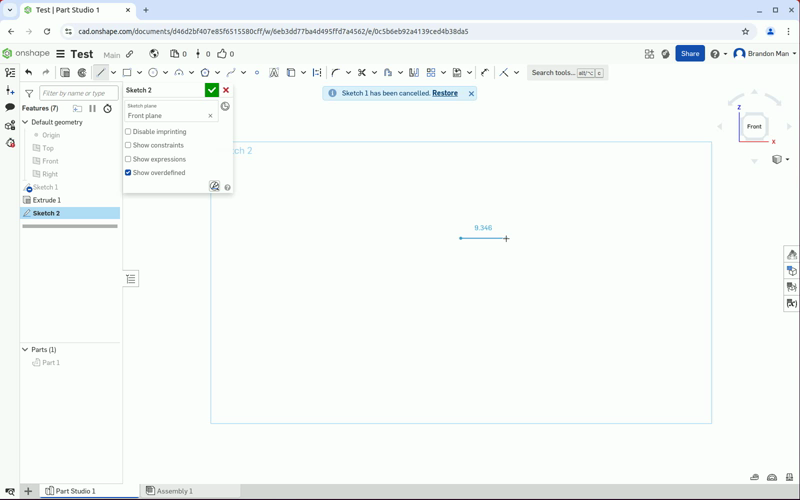
key_up(shift)
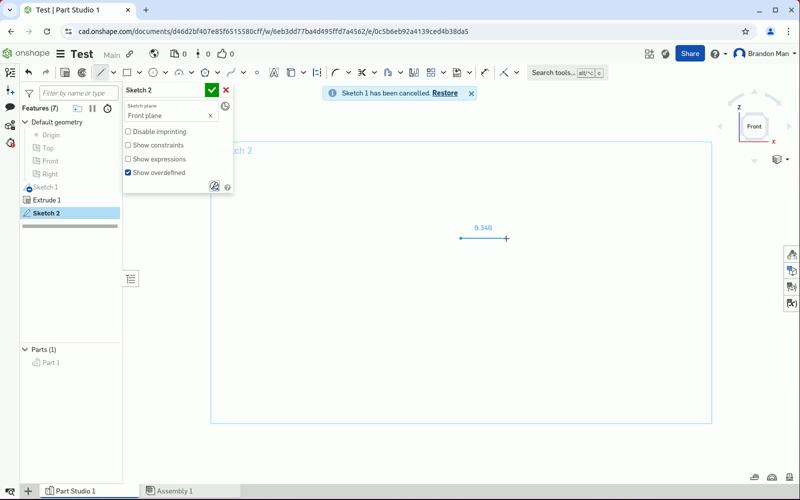
key_down(shift)
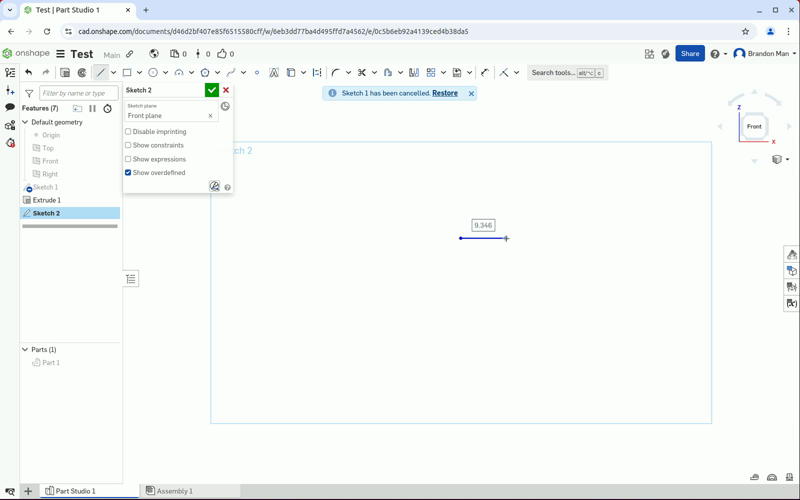
mouse_move(536, 238)
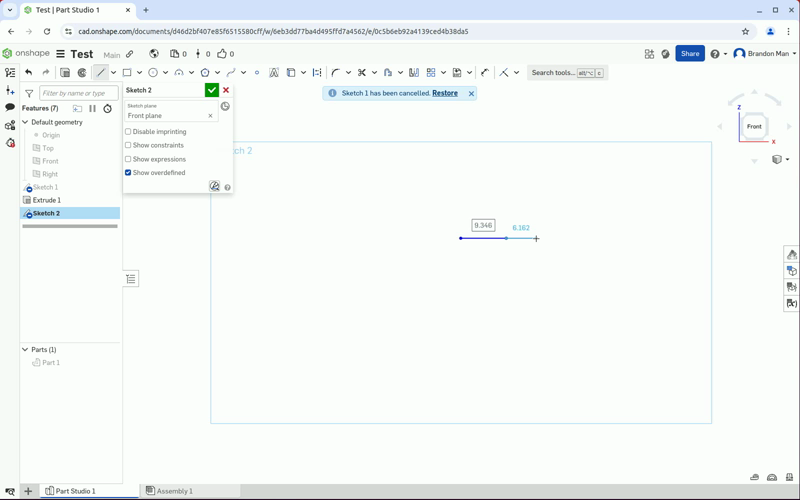
mouse_move(506, 193)
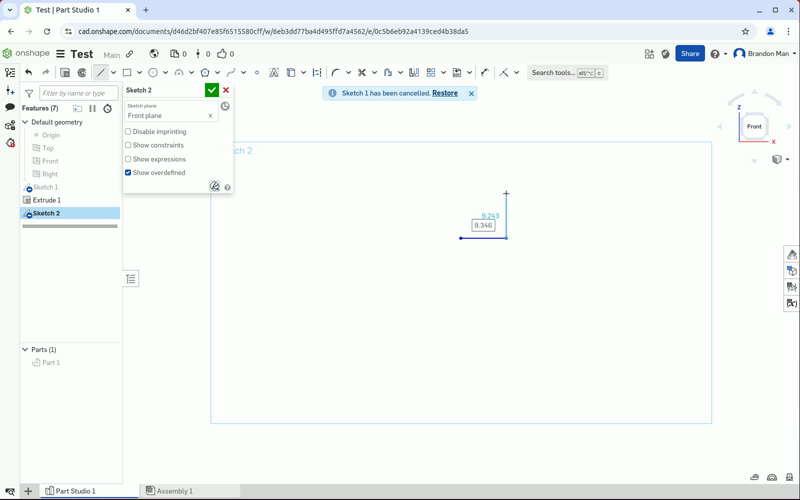
click(506, 193)
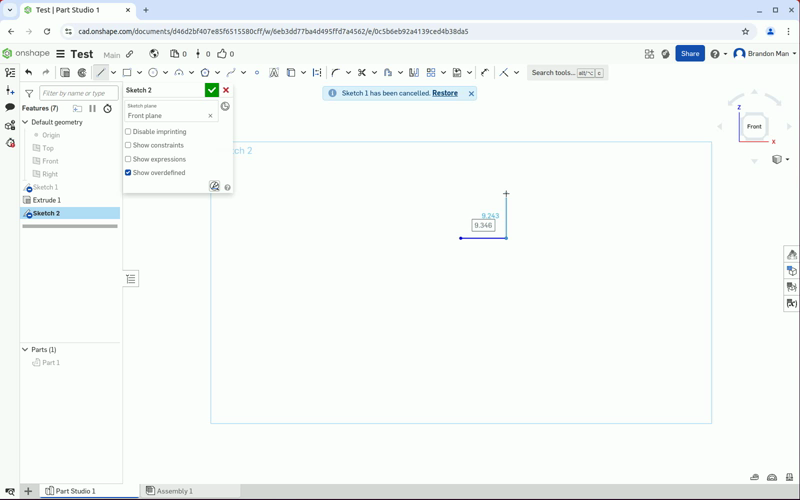
key_up(shift)
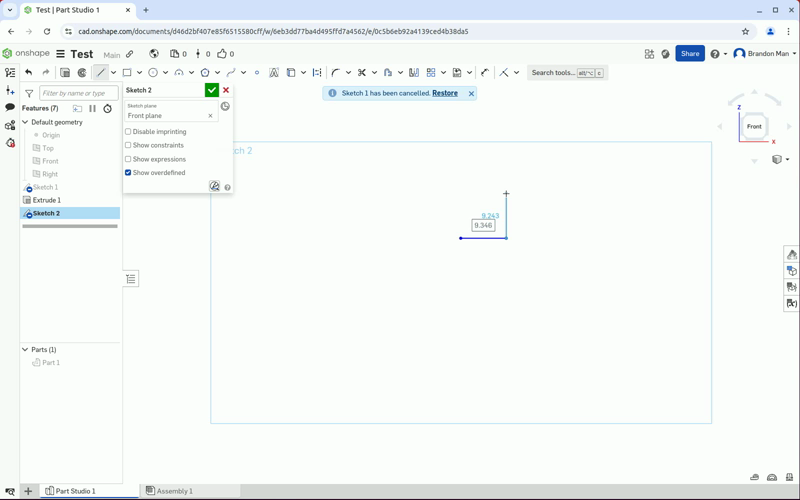
key_down(shift)
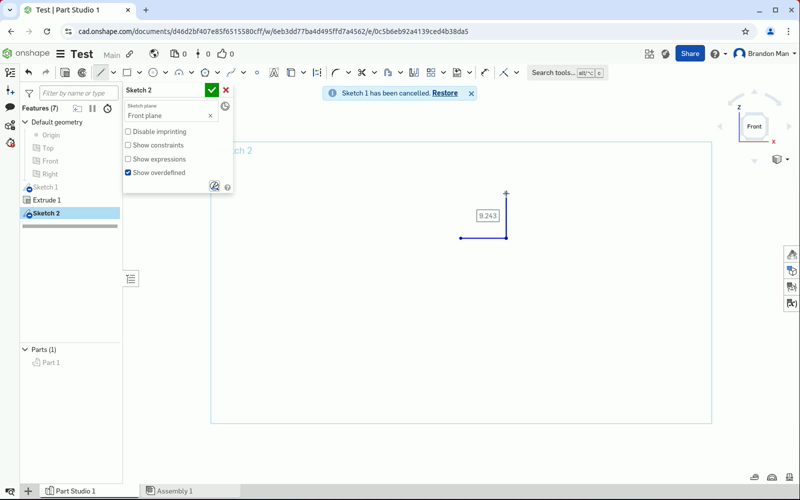
mouse_move(536, 193)
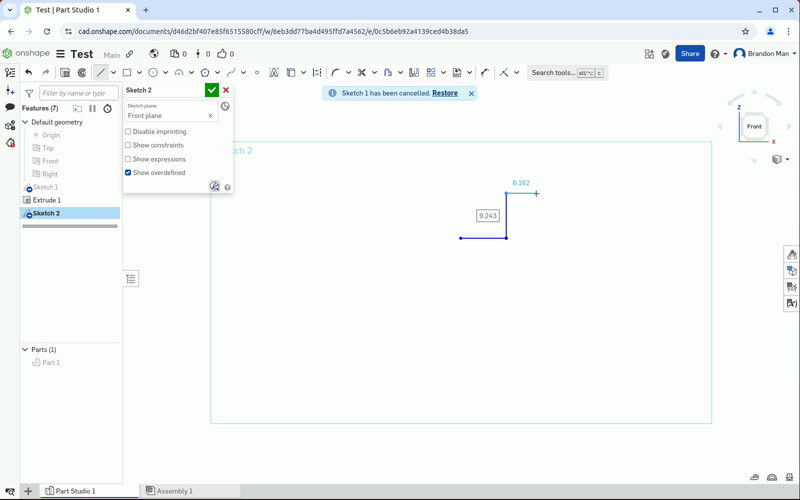
mouse_move(460, 193)
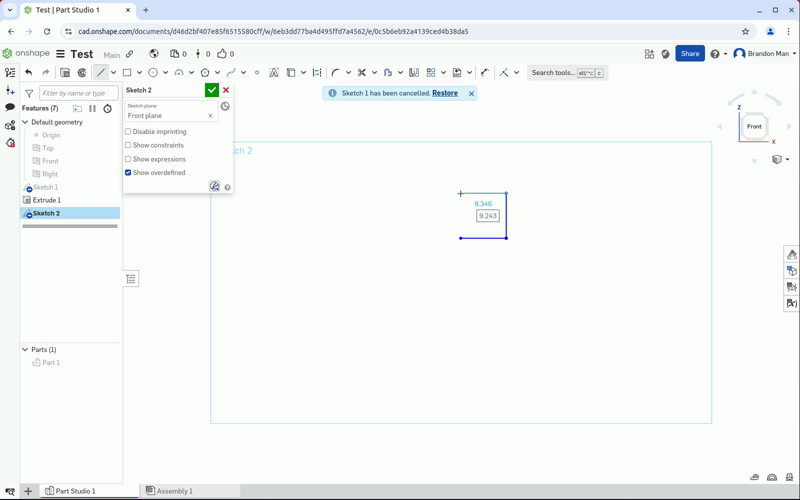
click(460, 193)
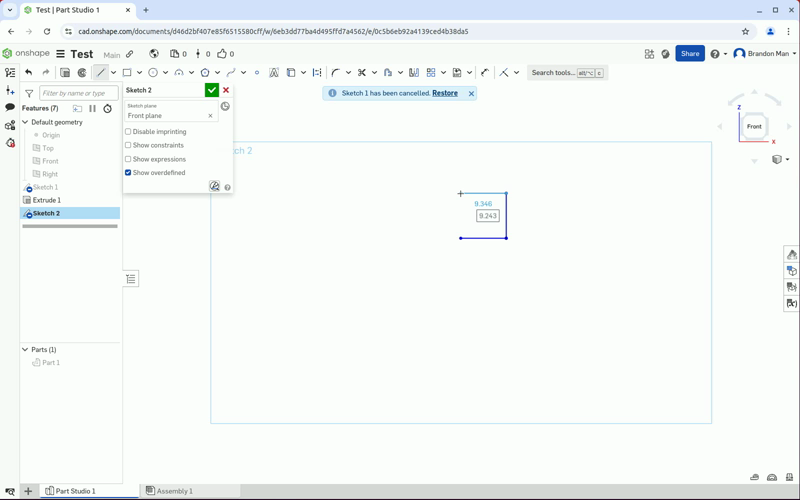
key_up(shift)
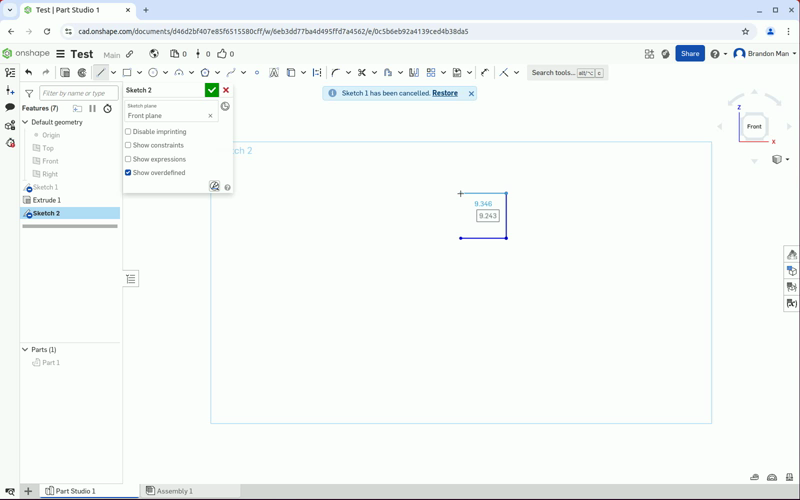
mouse_move(490, 193)
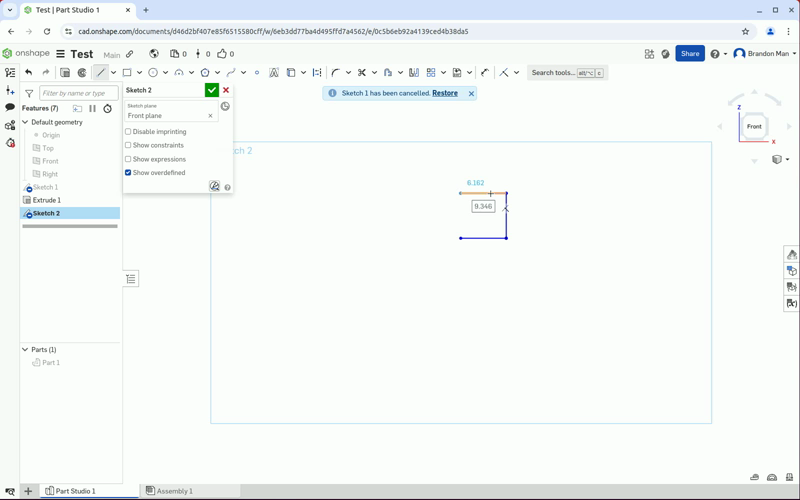
key_down(shift)
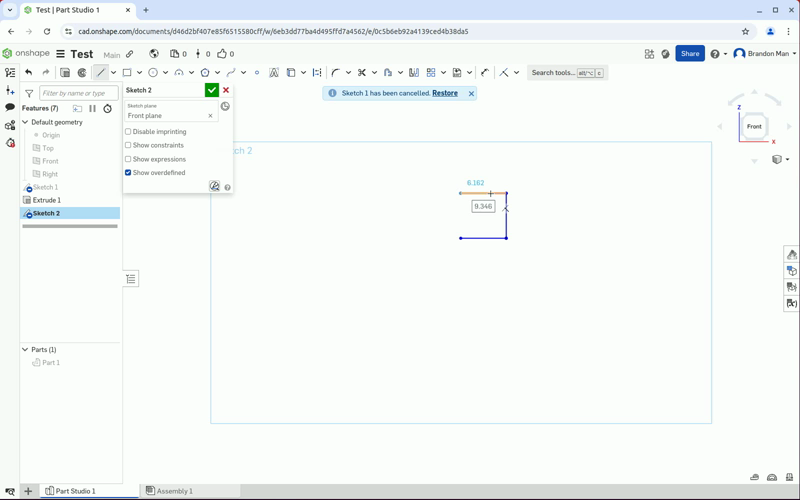
mouse_move(460, 238)
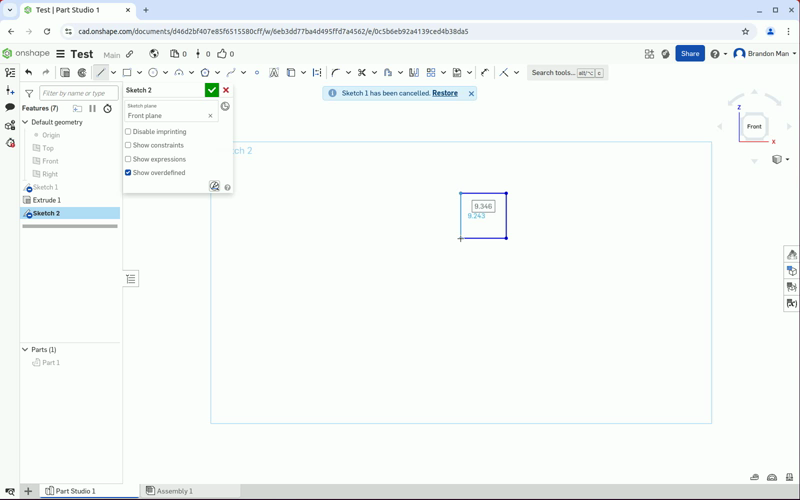
key_up(shift)
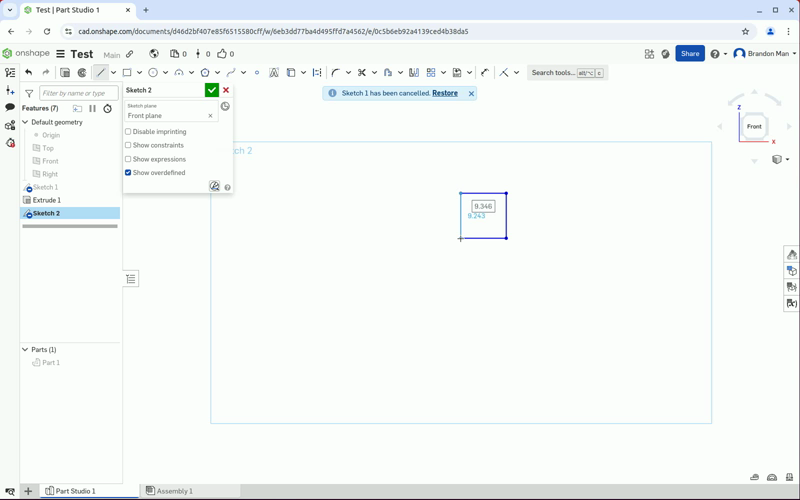
click(460, 238)
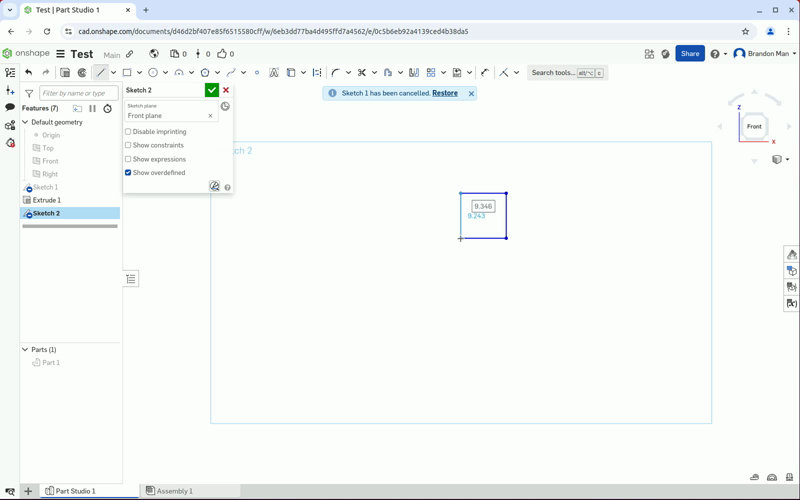
key(esc)
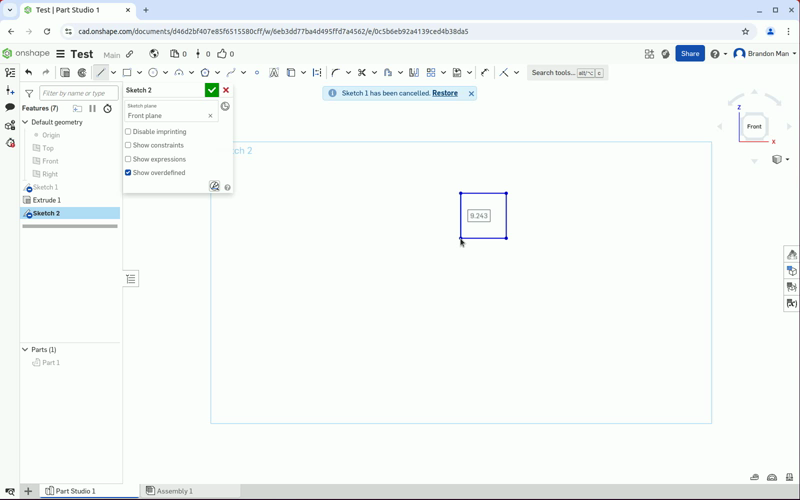
mouse_move(498, 198)
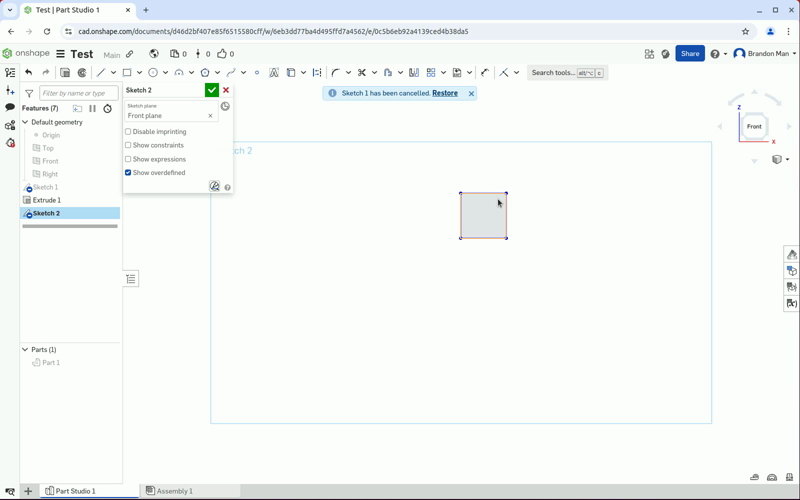
click(498, 198)
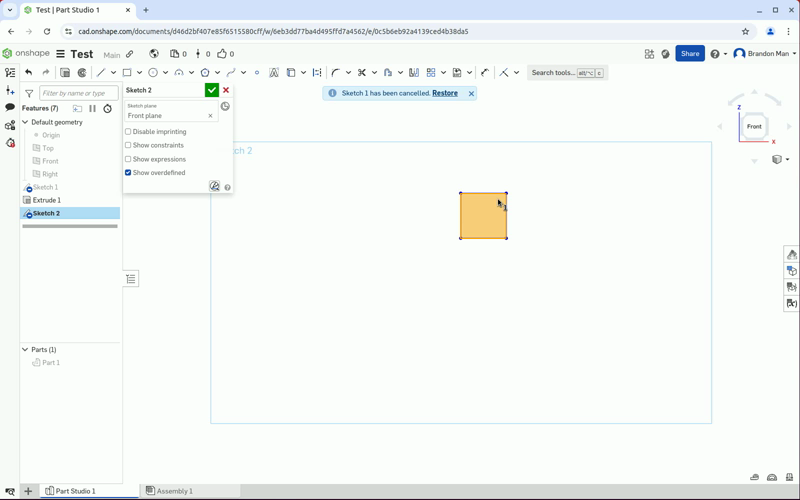
mouse_move(73, 352)
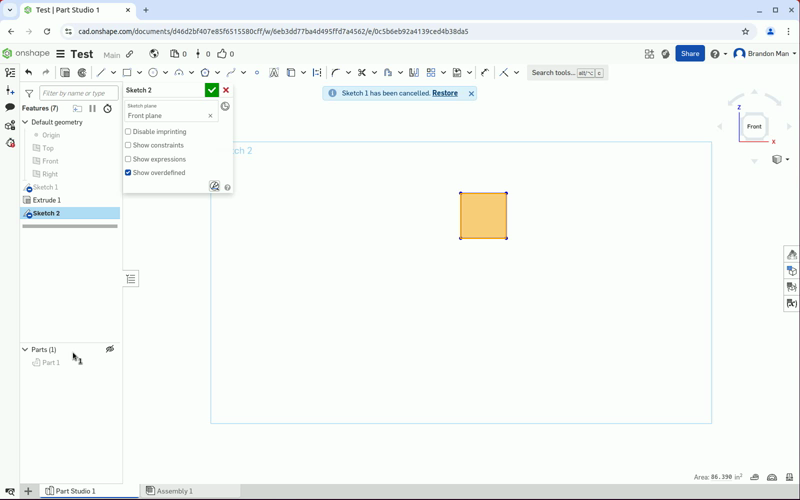
key(shift+y)
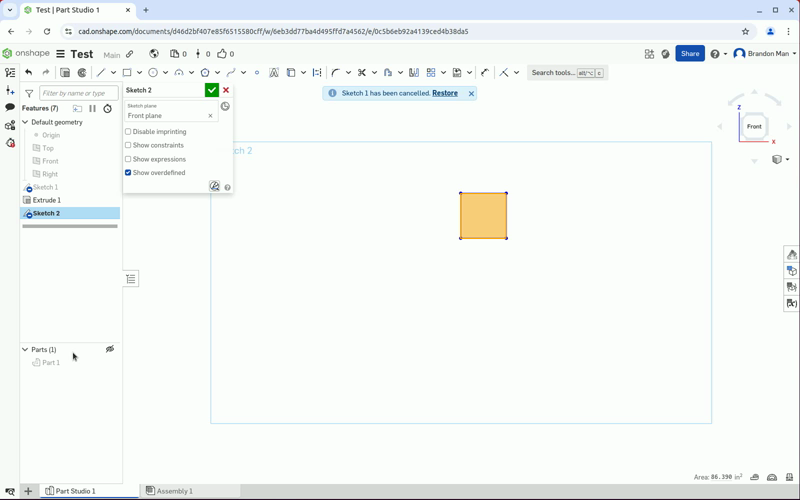
key(shift+e)
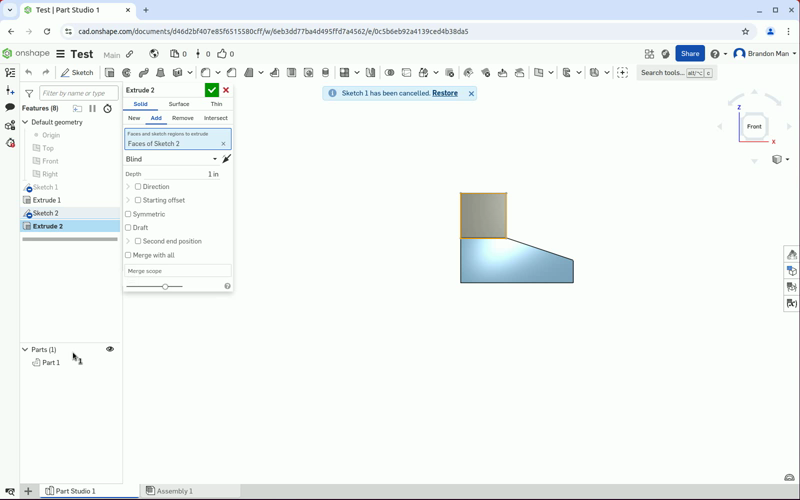
mouse_move(143, 106)
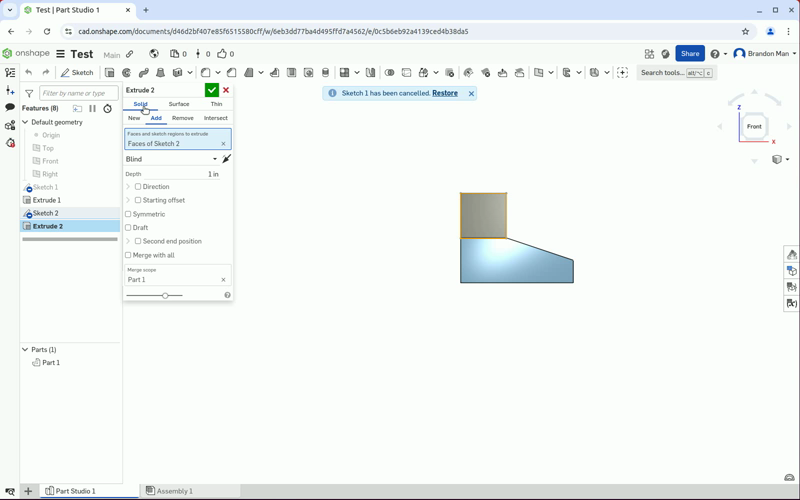
click(143, 106)
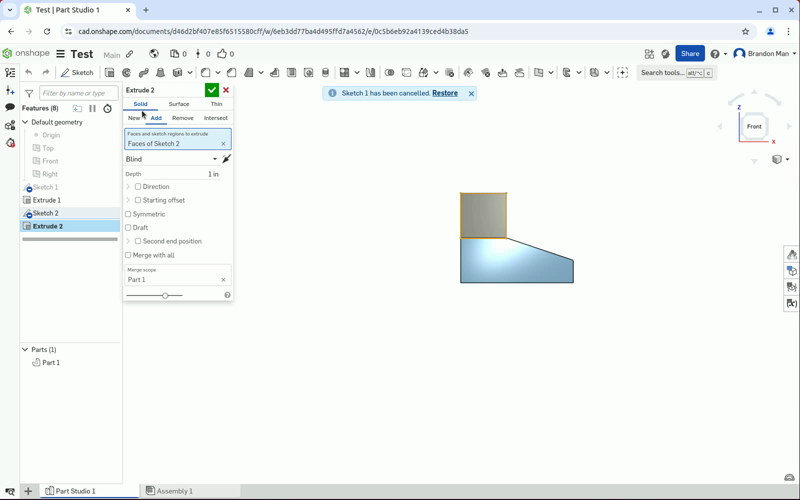
mouse_move(137, 120)
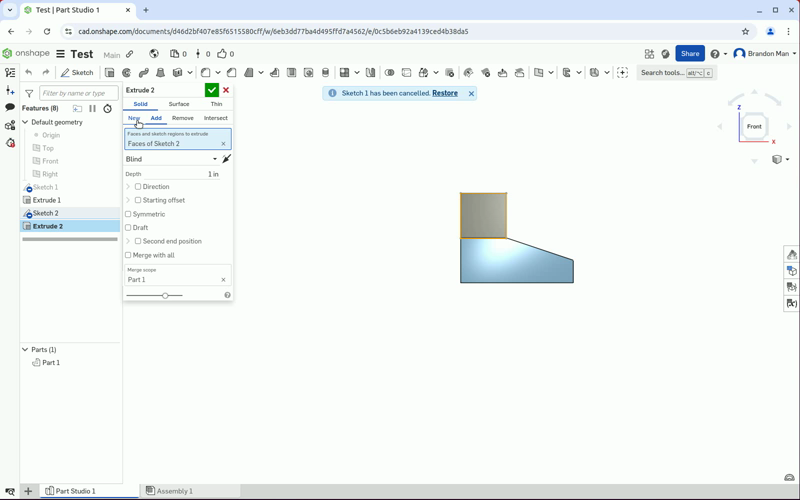
click(137, 120)
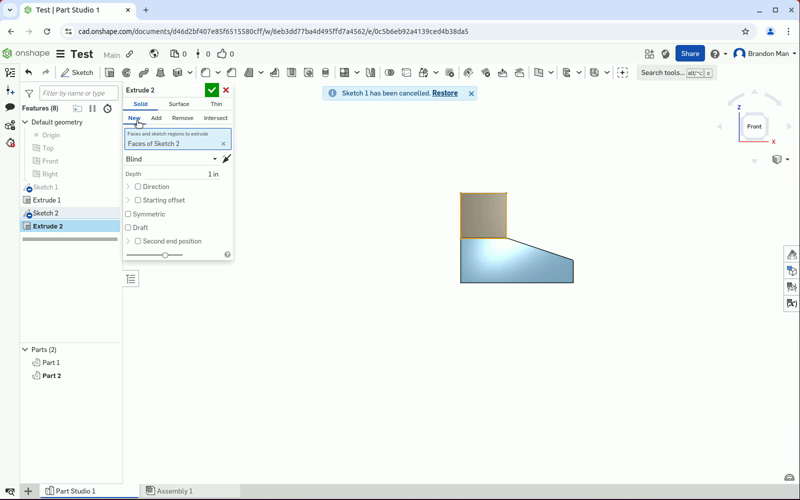
key(tab, 4)
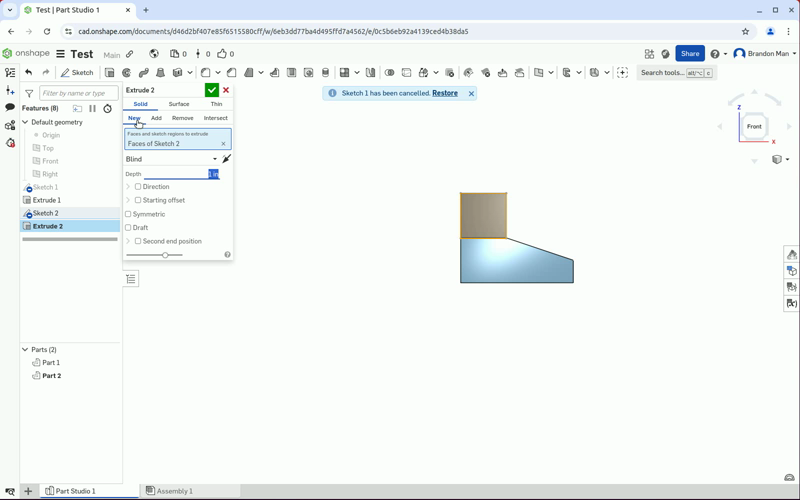
text(18.535)
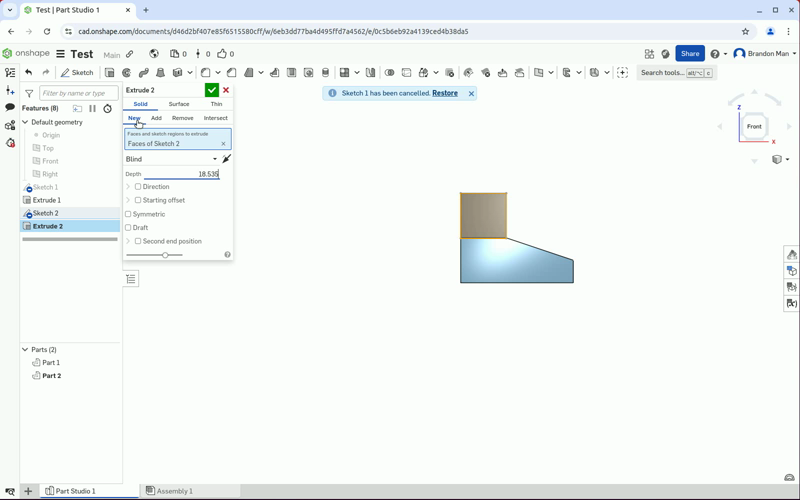
key(enter)
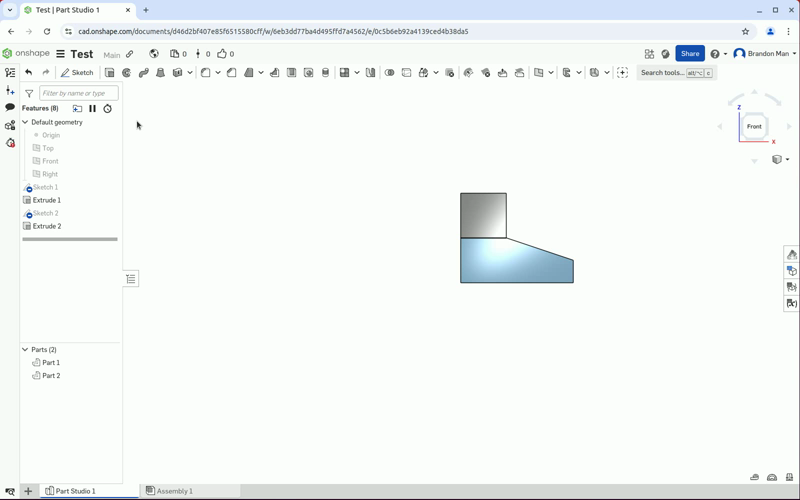
key(shift+h)
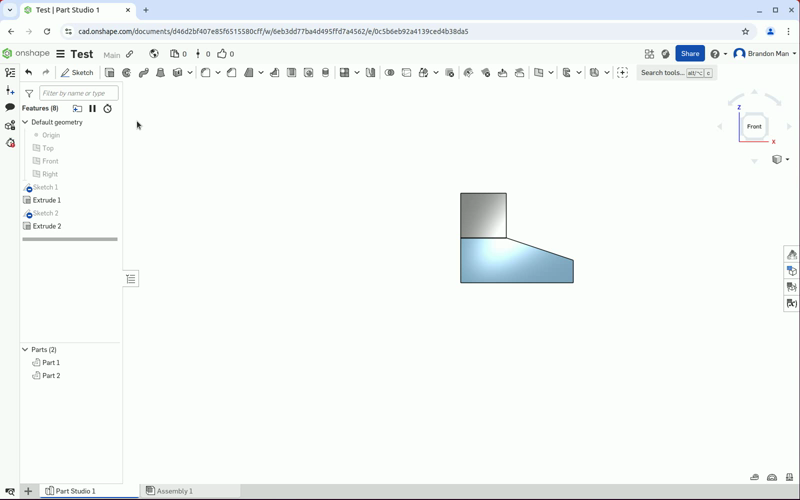
key(shift+h)
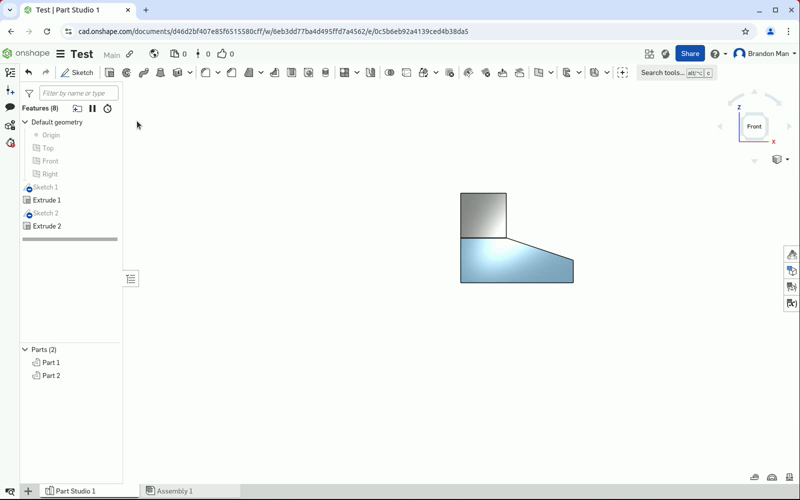
mouse_move(73, 189)
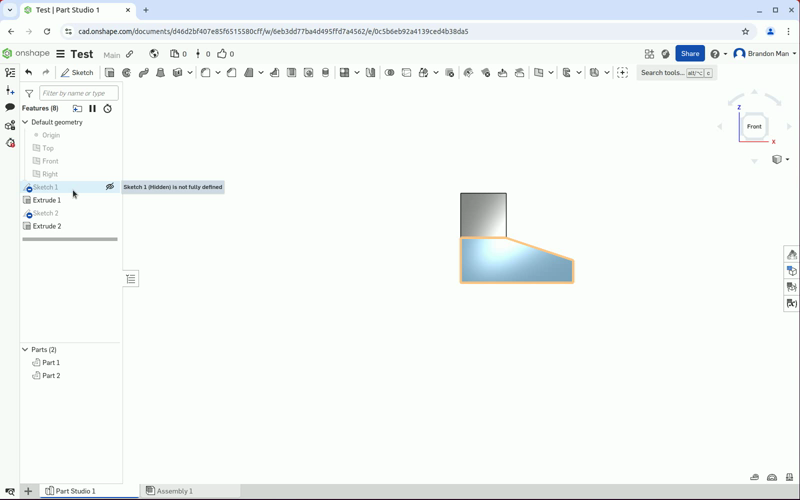
click(73, 189)
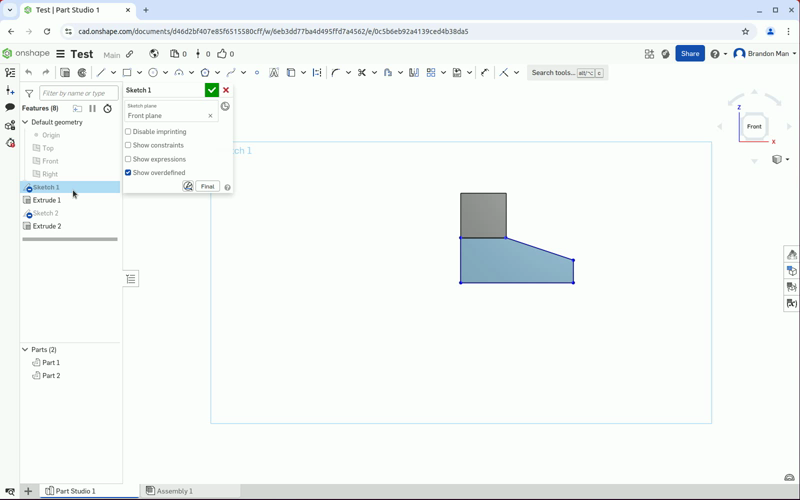
mouse_move(229, 92)
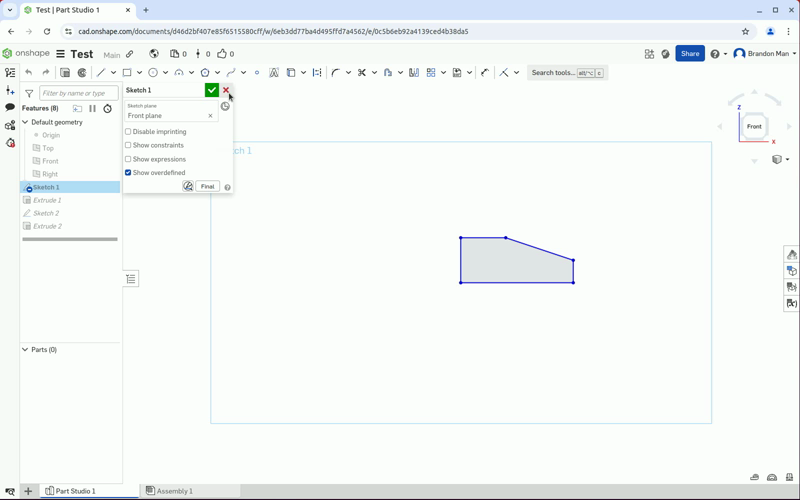
click(229, 92)
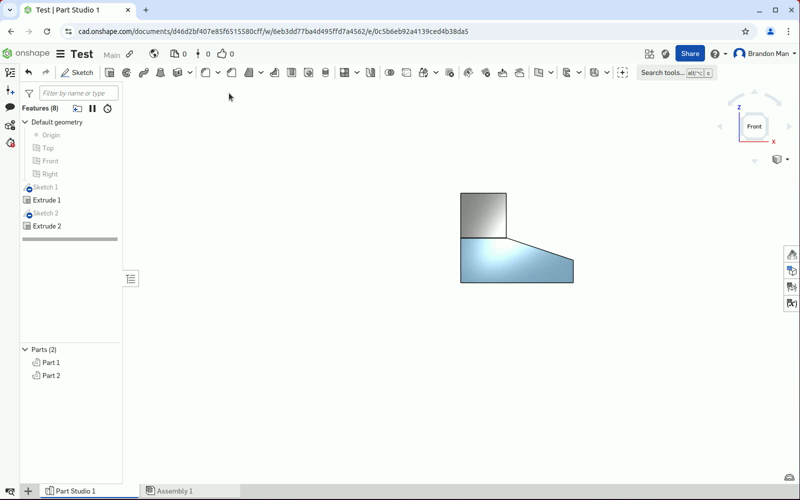
mouse_move(73, 352)
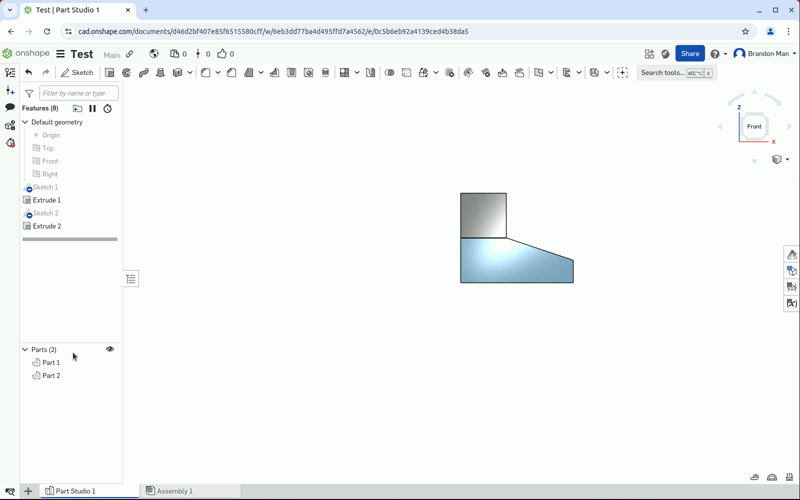
key(y)
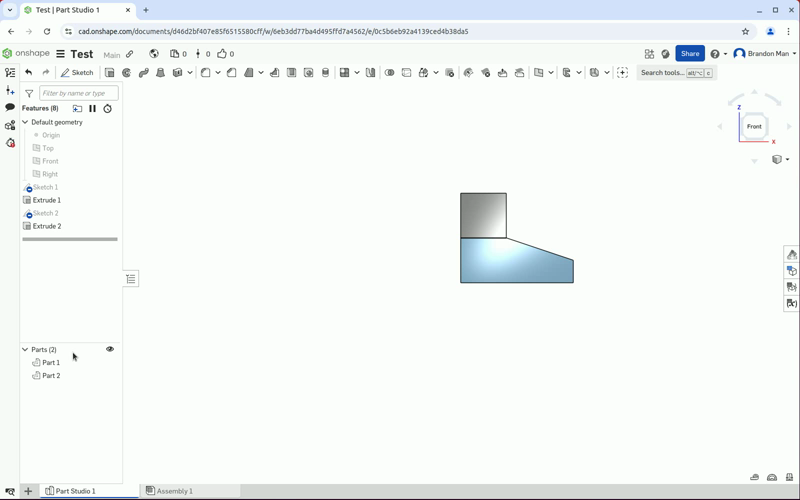
key(shift+p)
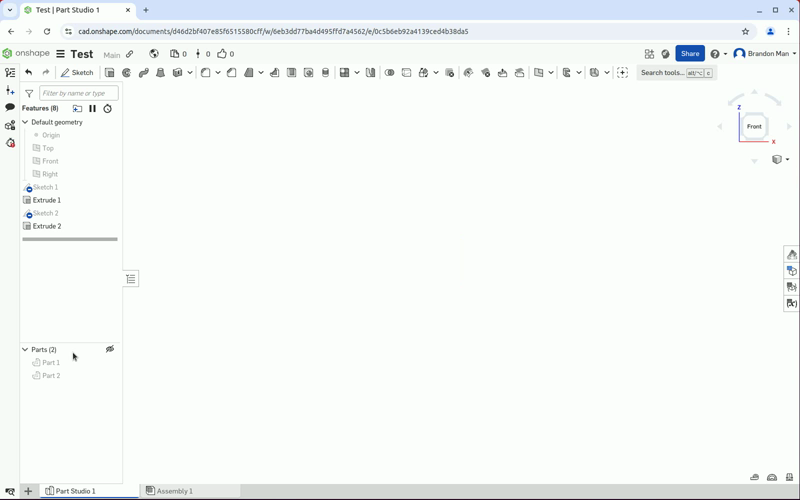
key(space)
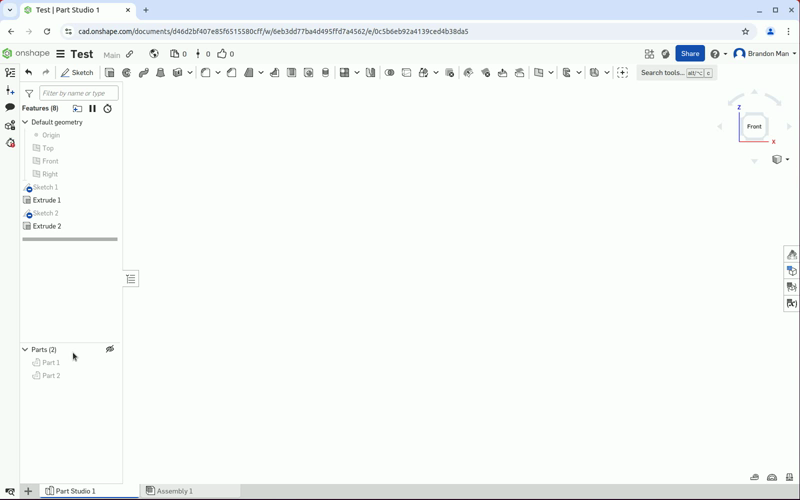
key_down(shift)
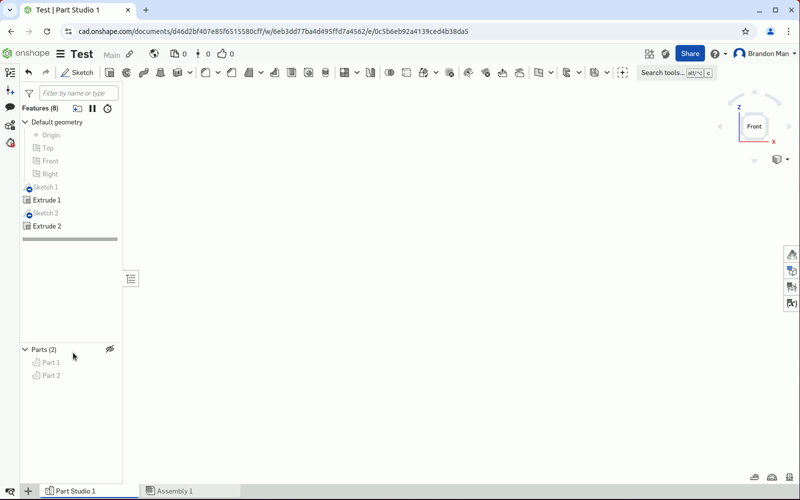
key(left)
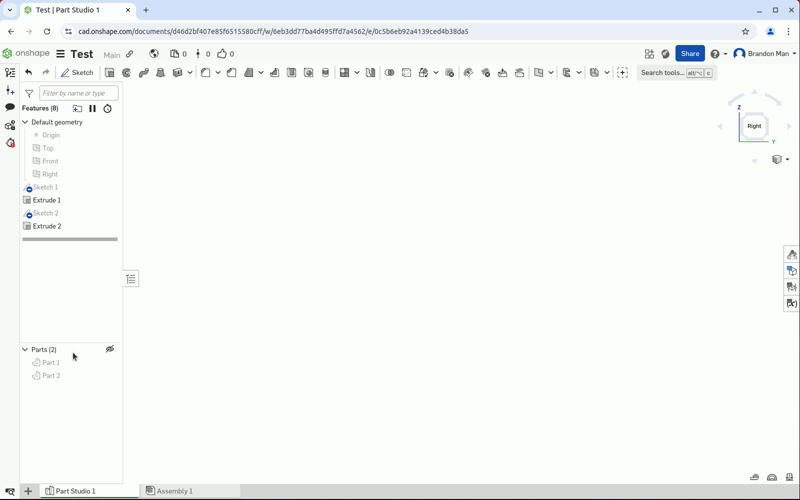
key_up(shift)
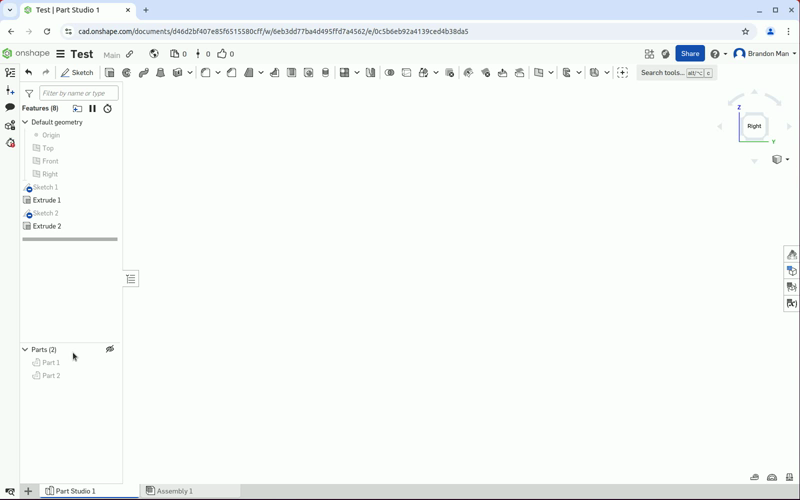
mouse_move(73, 352)
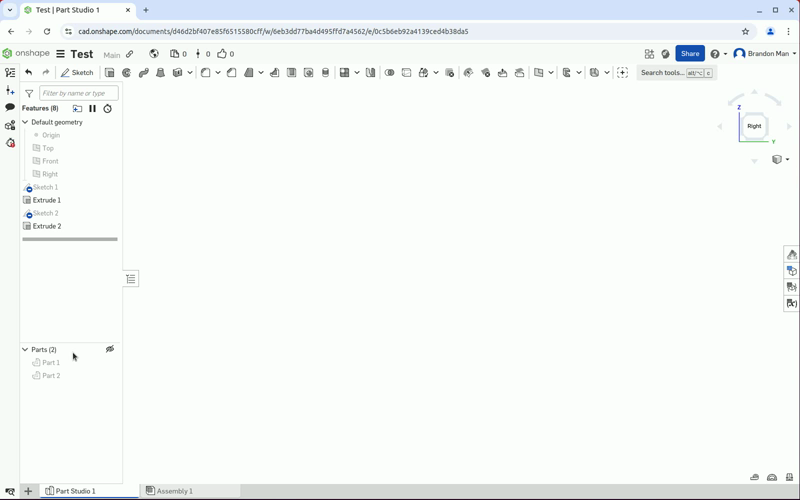
key(shift+y)
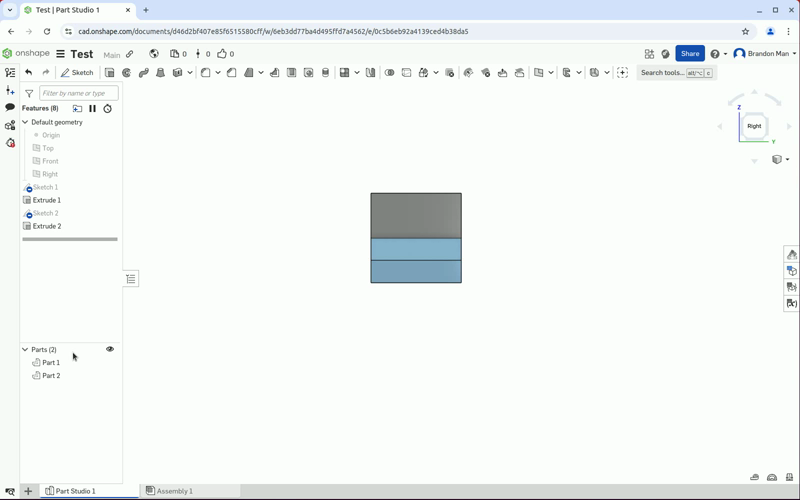
mouse_move(541, 75)
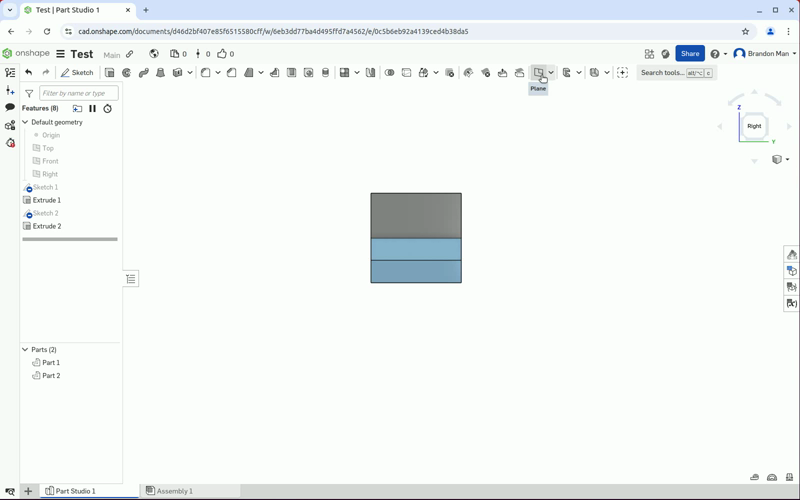
click(541, 75)
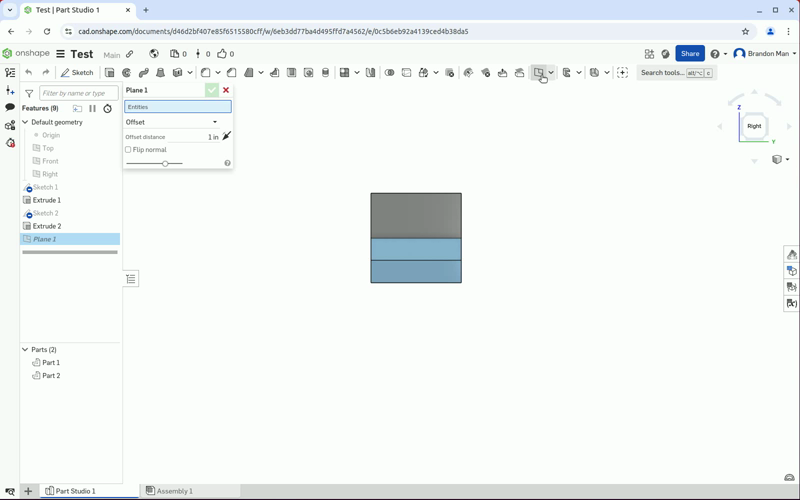
mouse_move(73, 176)
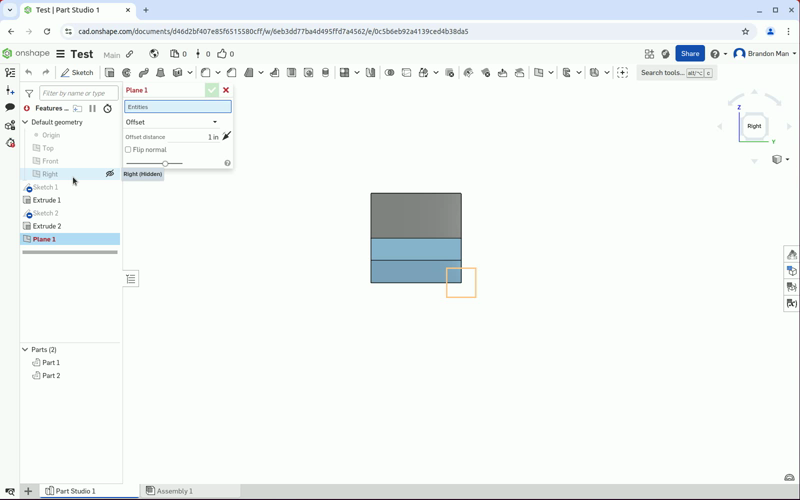
click(73, 176)
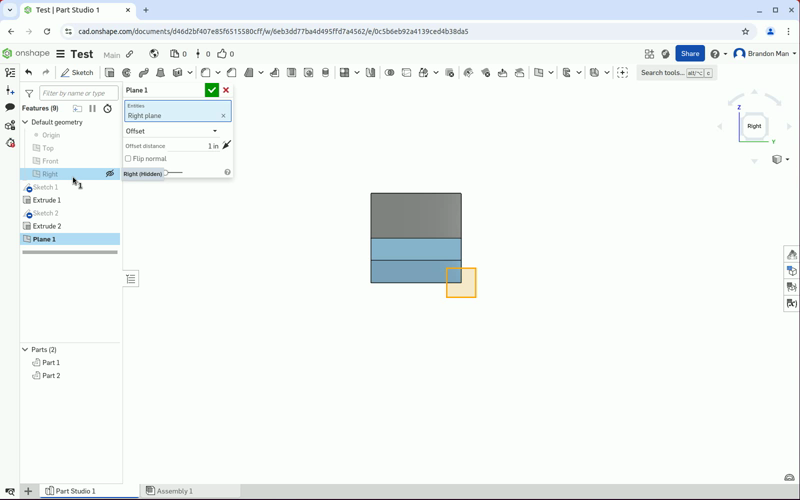
key(tab, 2)
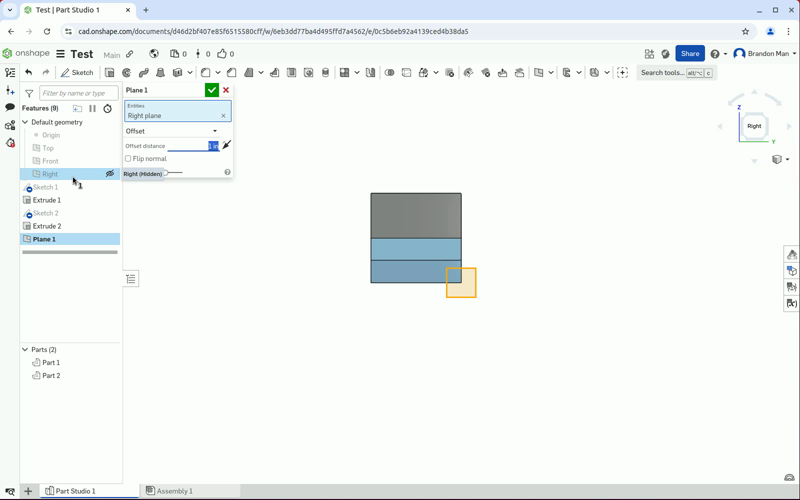
text(9.151)
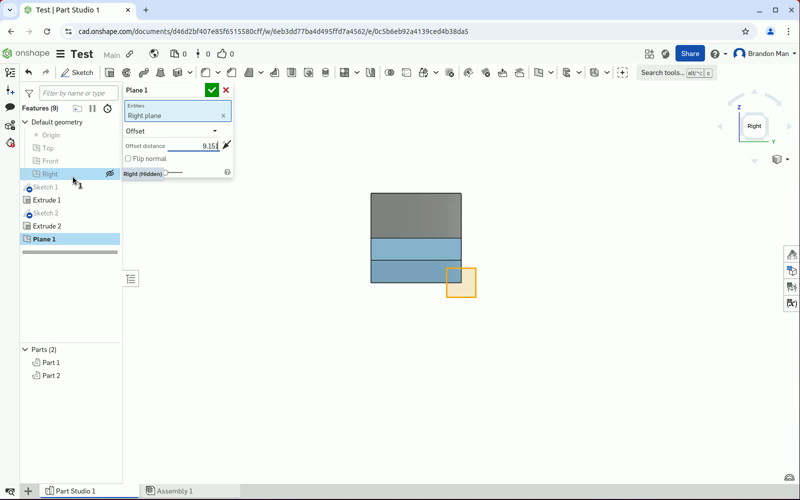
key(enter, 2)
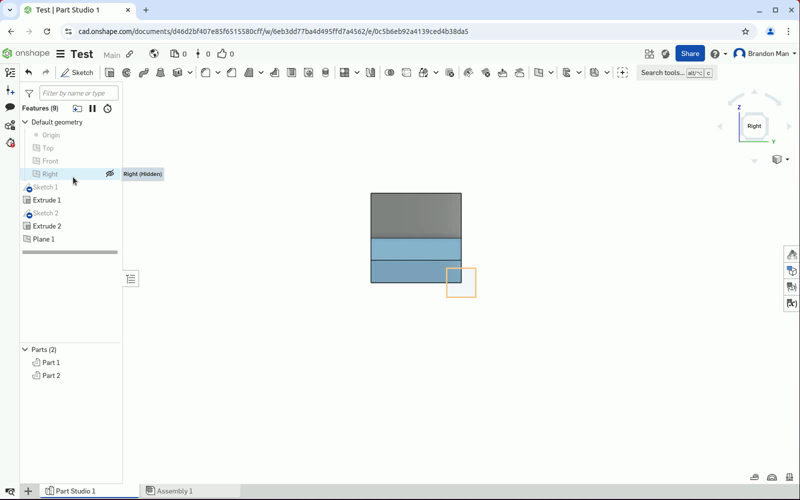
key(shift+s)
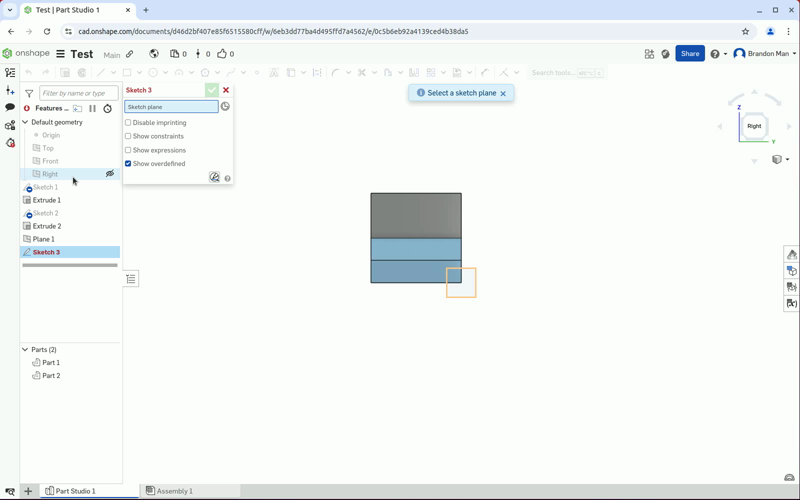
mouse_move(73, 241)
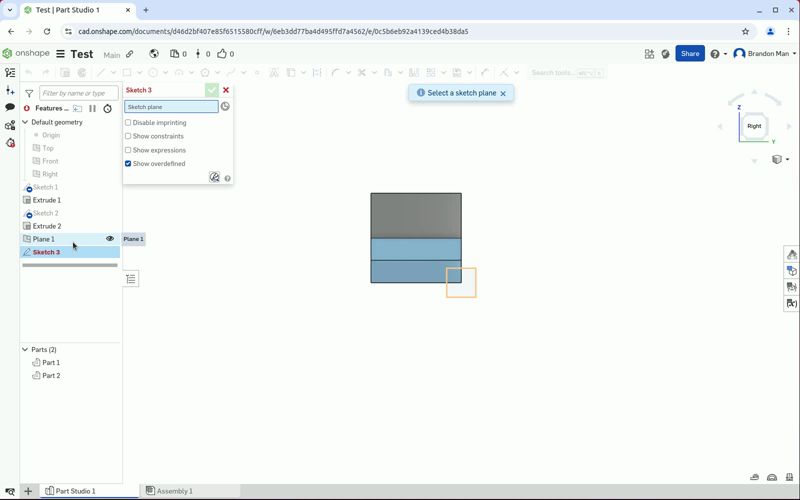
click(73, 241)
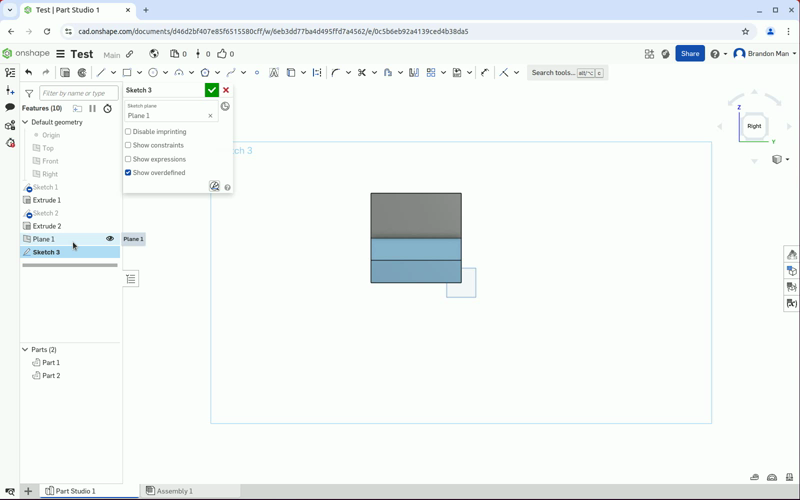
mouse_move(73, 352)
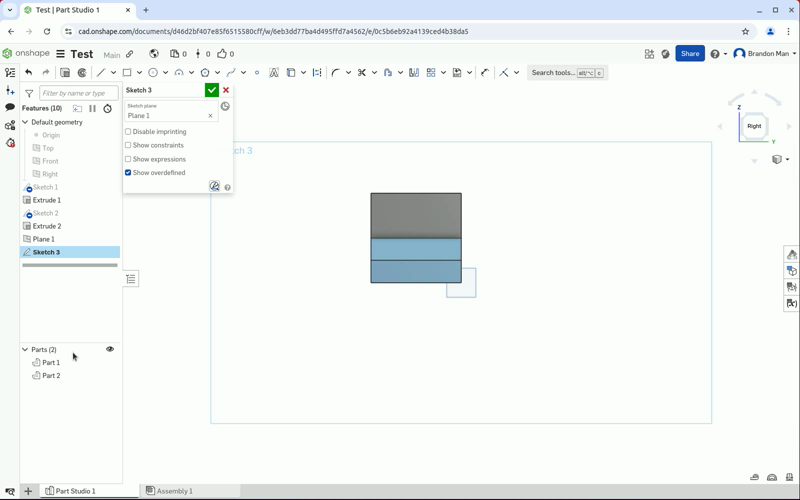
key(y)
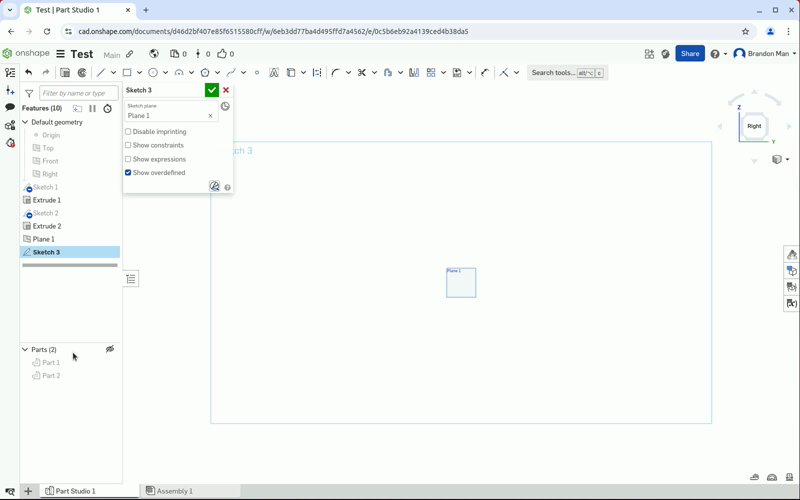
key(l)
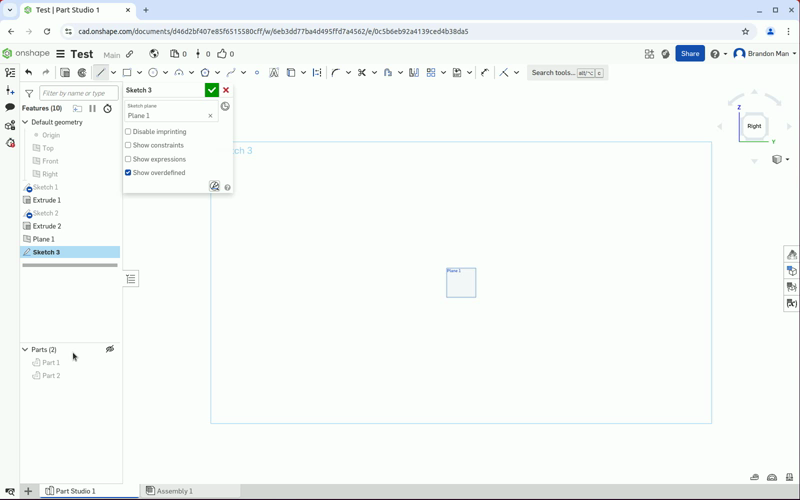
key_down(shift)
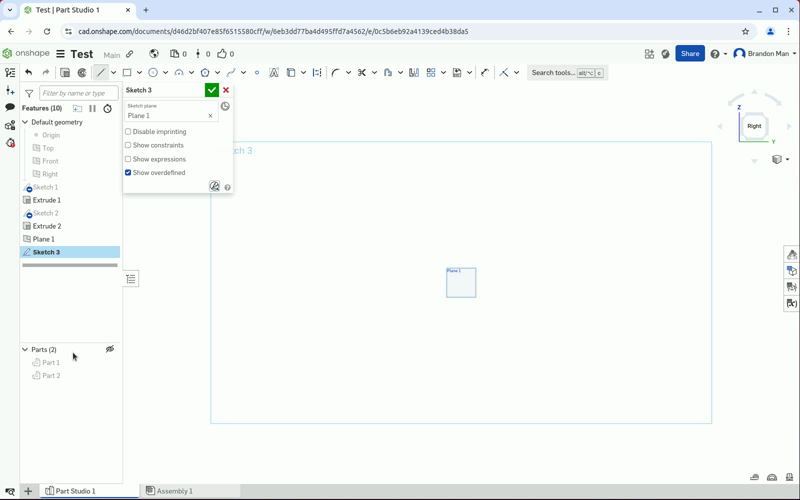
mouse_move(370, 238)
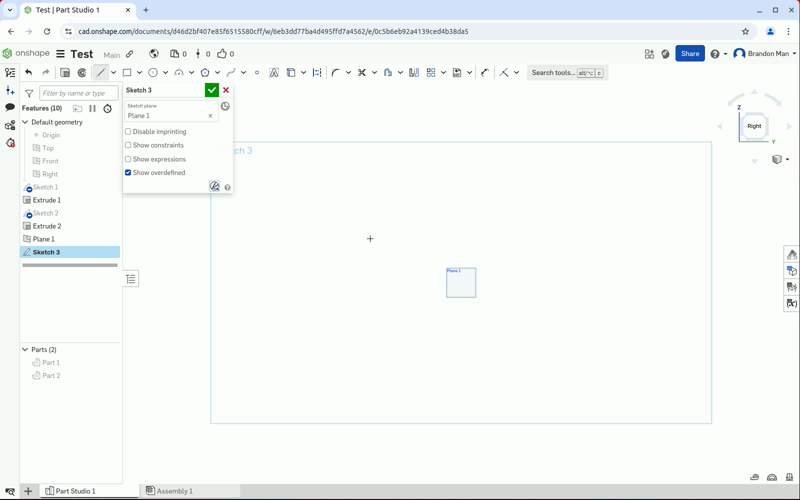
click(370, 238)
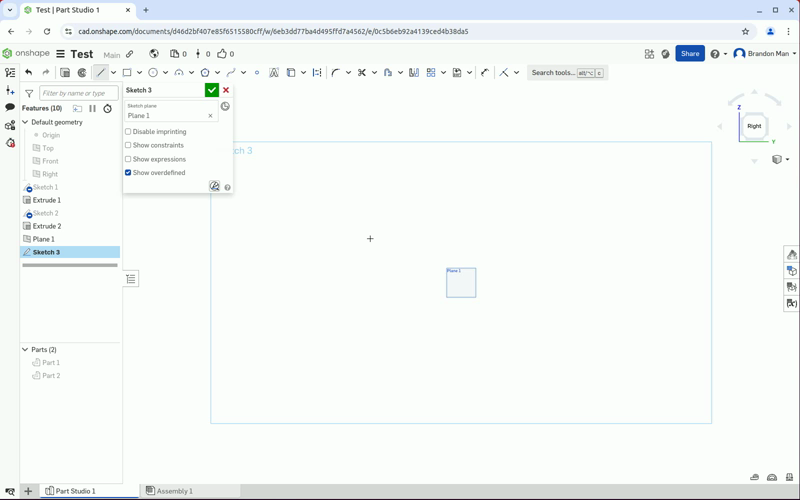
key_up(shift)
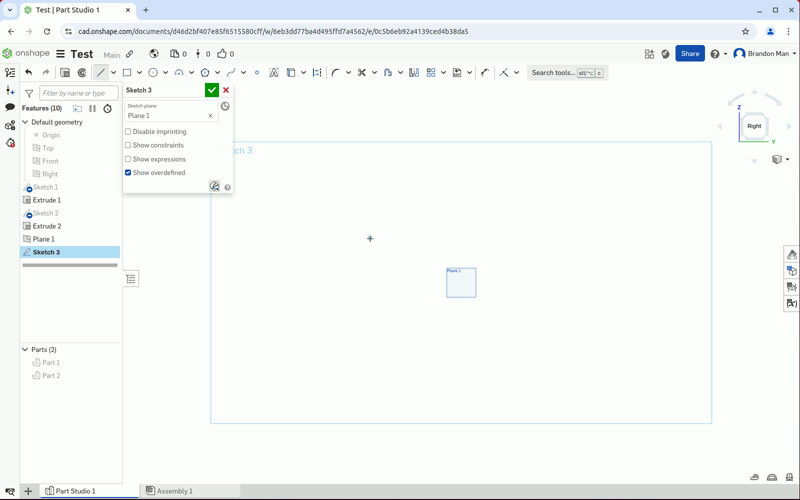
key_down(shift)
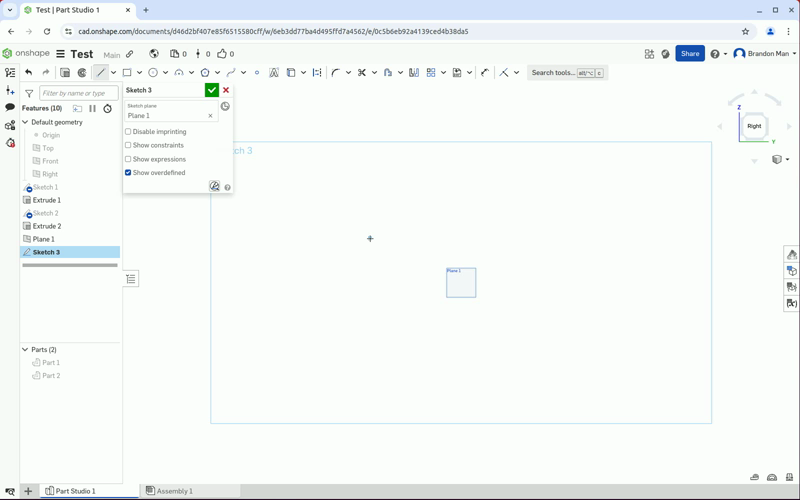
mouse_move(415, 193)
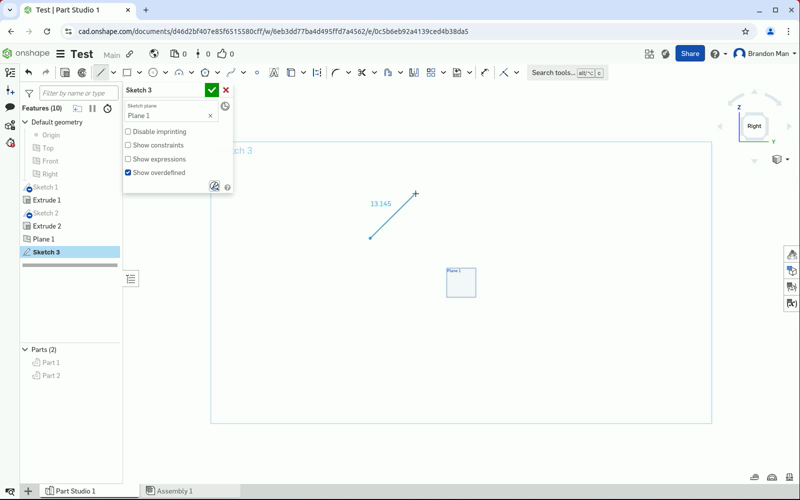
click(415, 193)
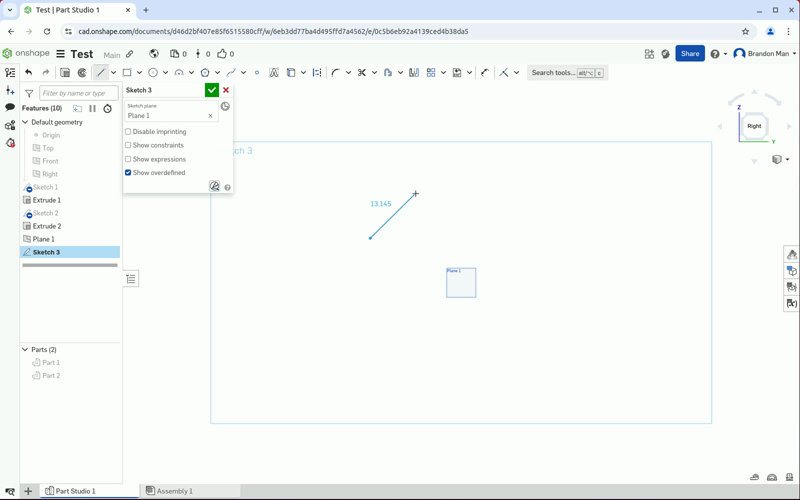
key_up(shift)
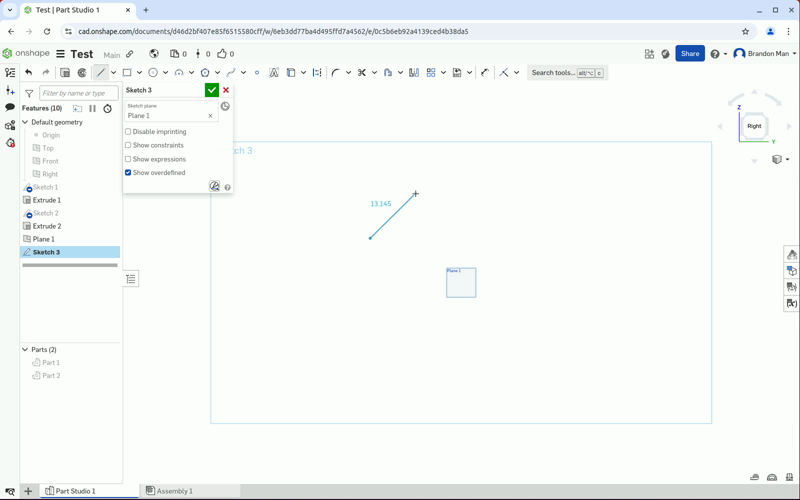
key_down(shift)
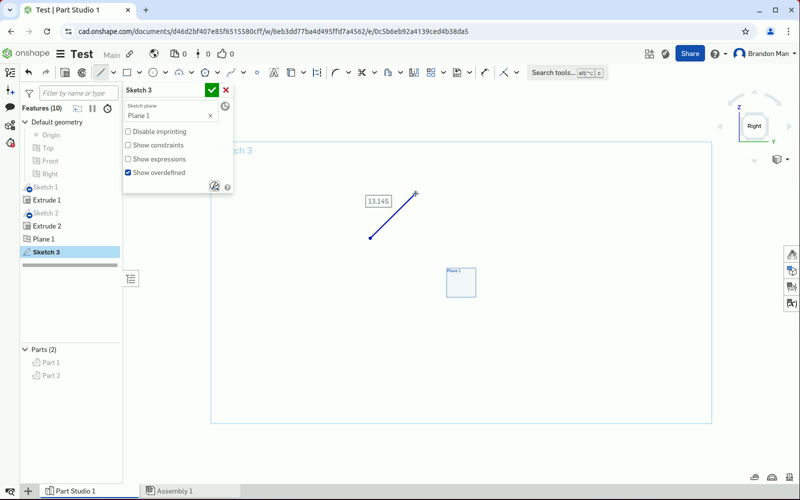
mouse_move(445, 193)
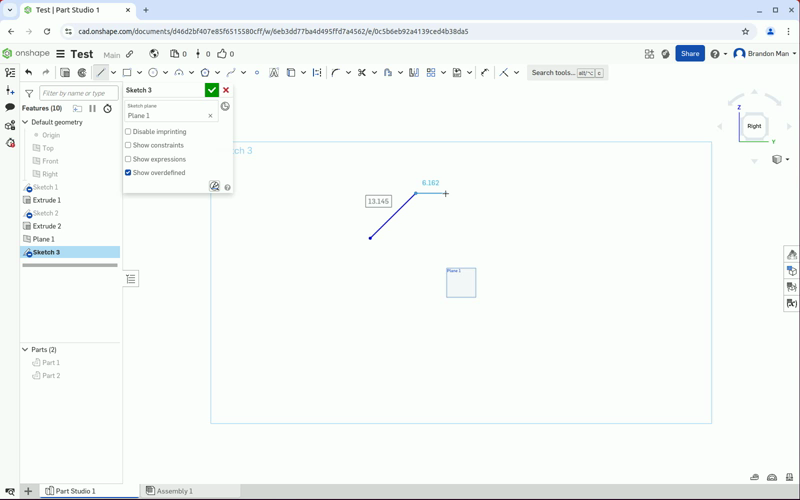
mouse_move(370, 193)
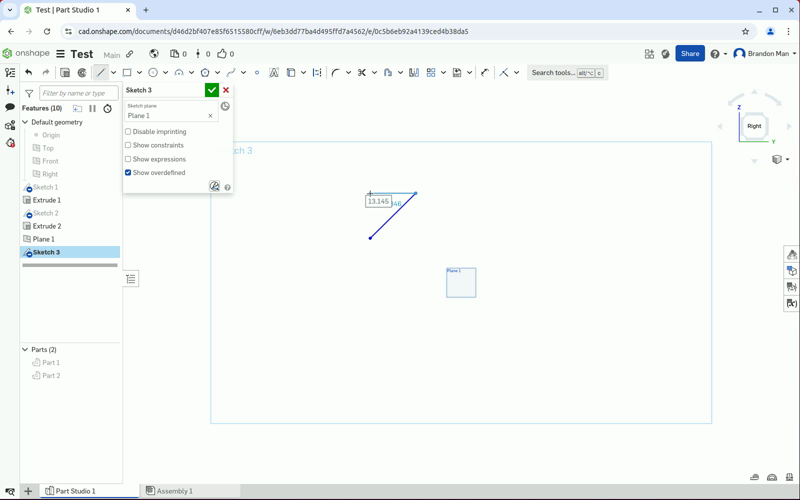
click(370, 193)
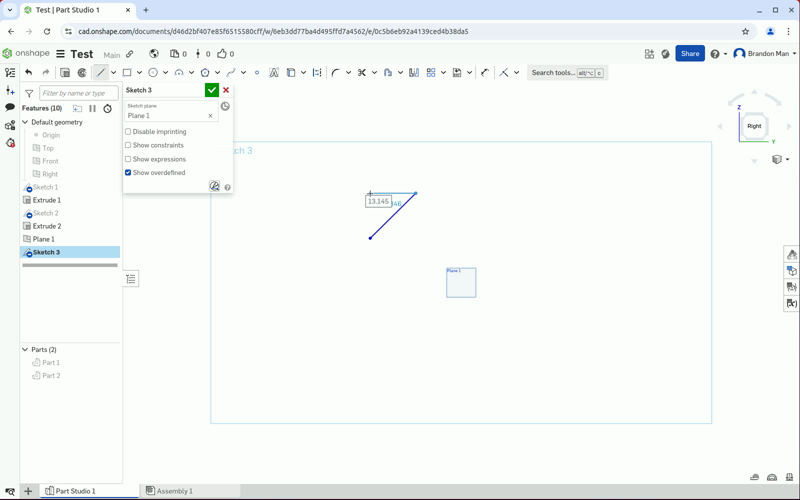
key_up(shift)
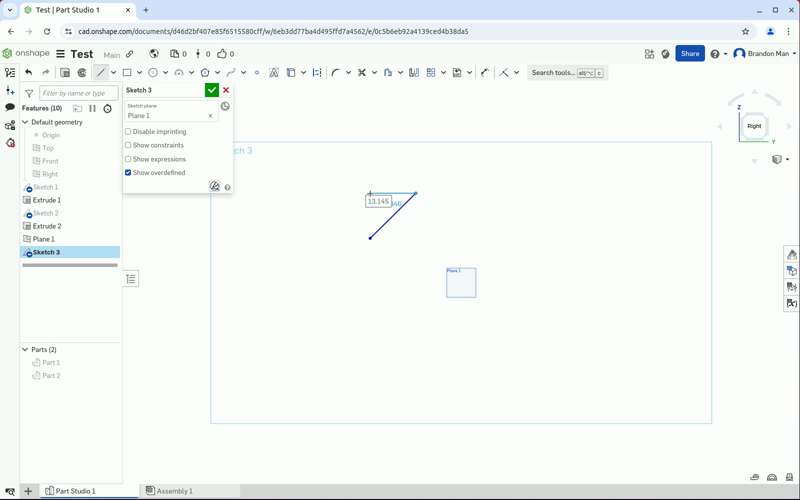
mouse_move(400, 193)
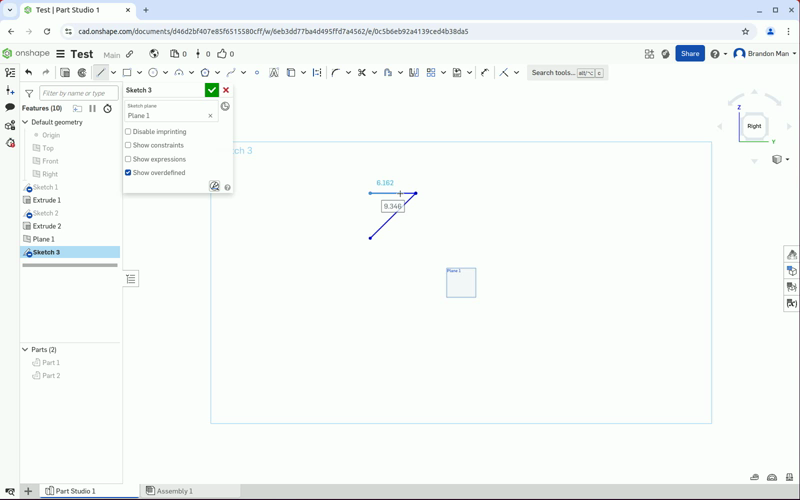
key_down(shift)
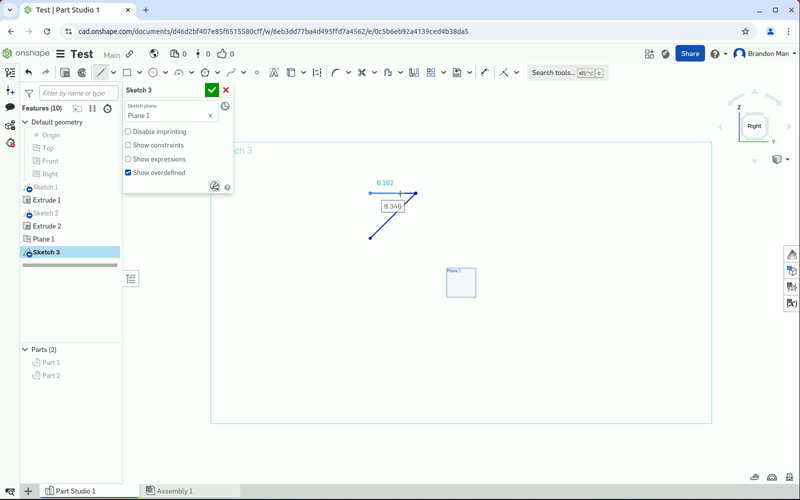
mouse_move(370, 238)
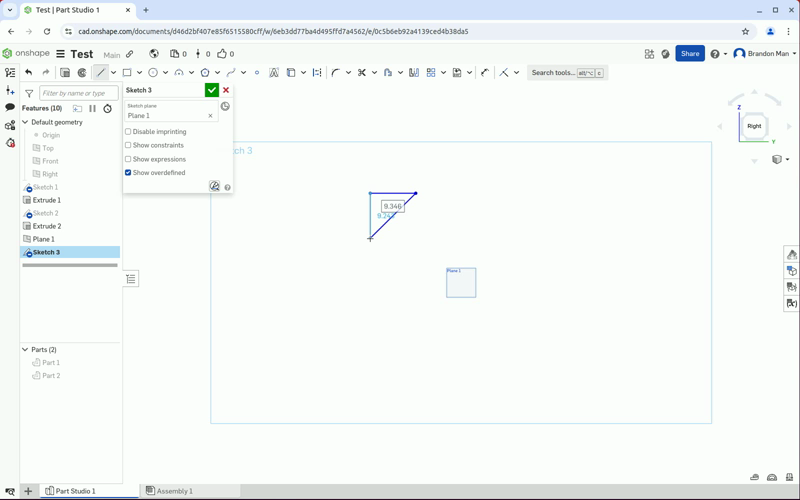
key_up(shift)
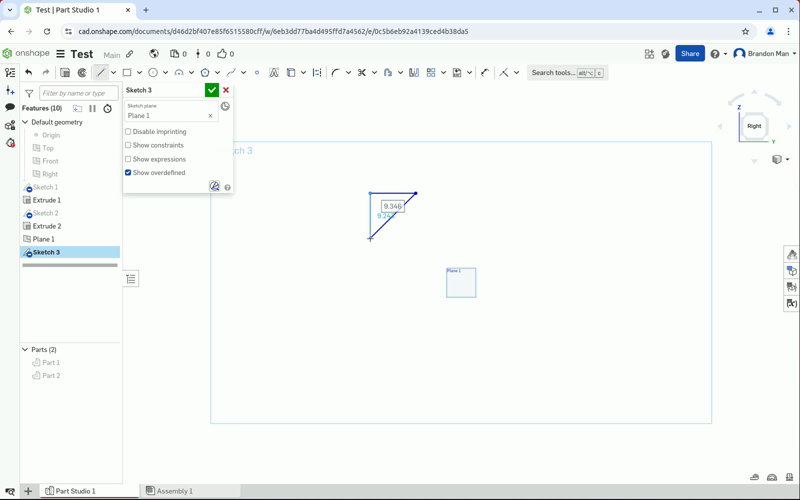
click(370, 238)
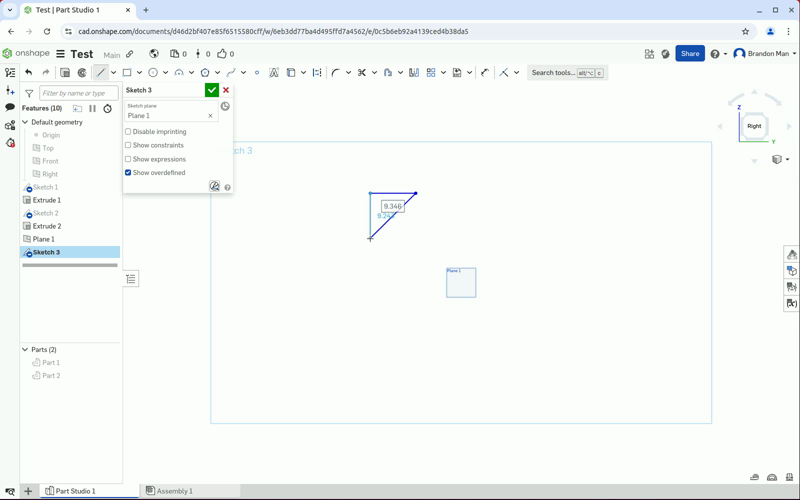
key(esc)
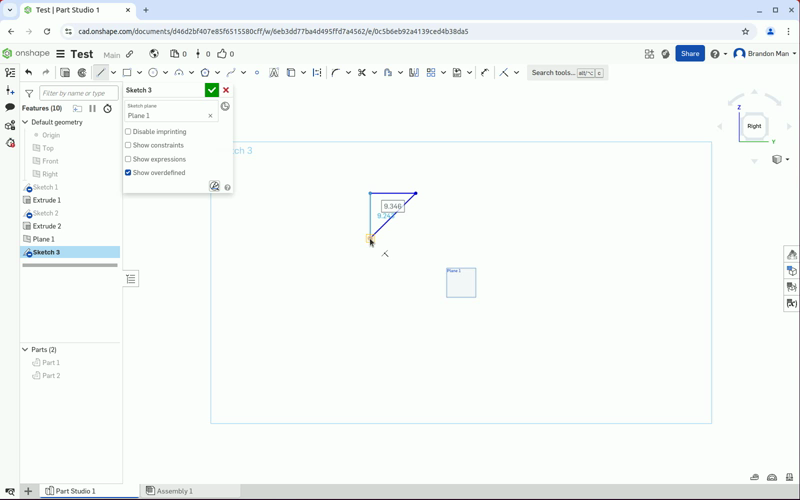
mouse_move(406, 198)
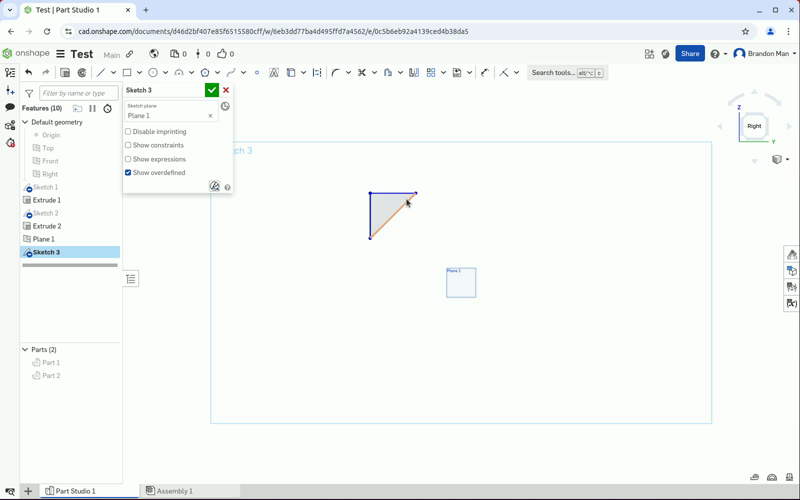
scroll(6)
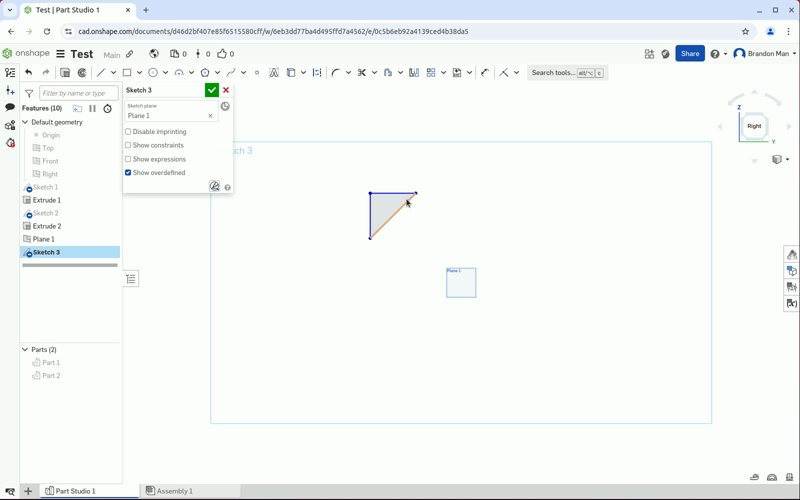
scroll(6)
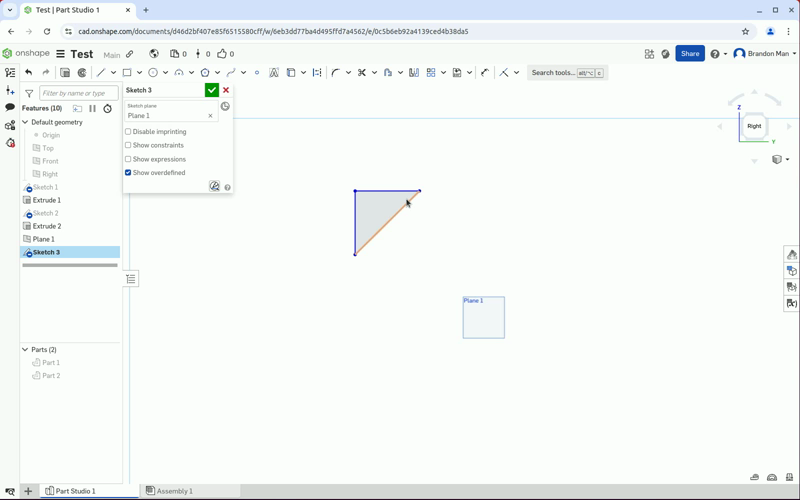
scroll(6)
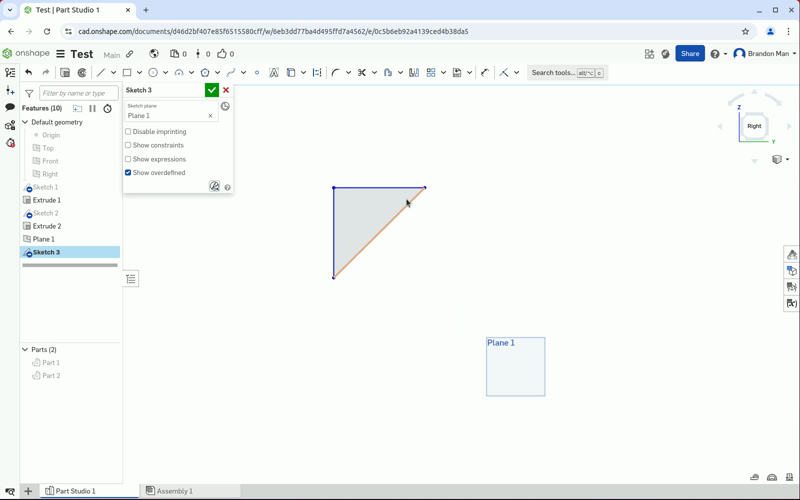
scroll(6)
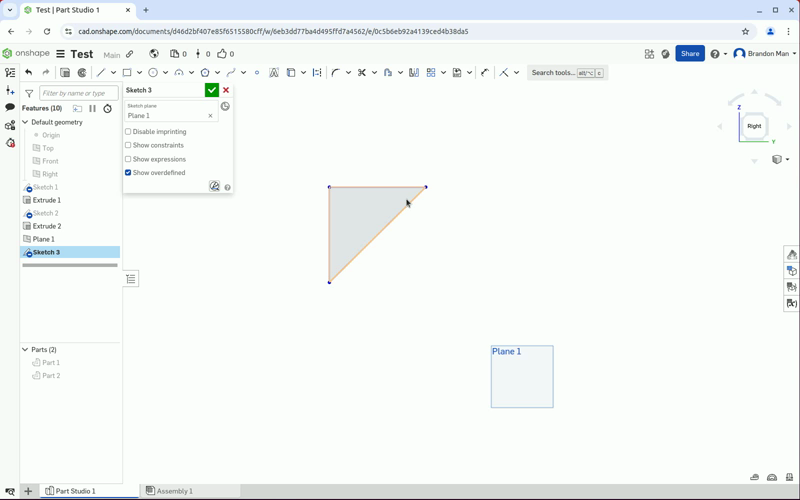
scroll(6)
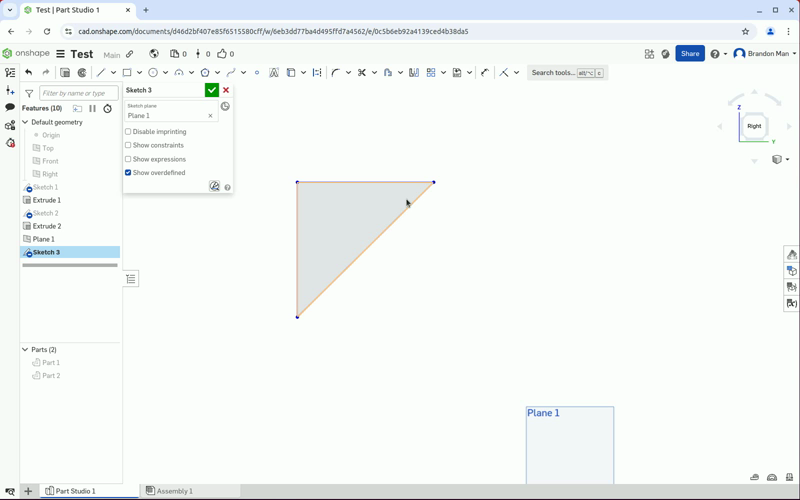
scroll(6)
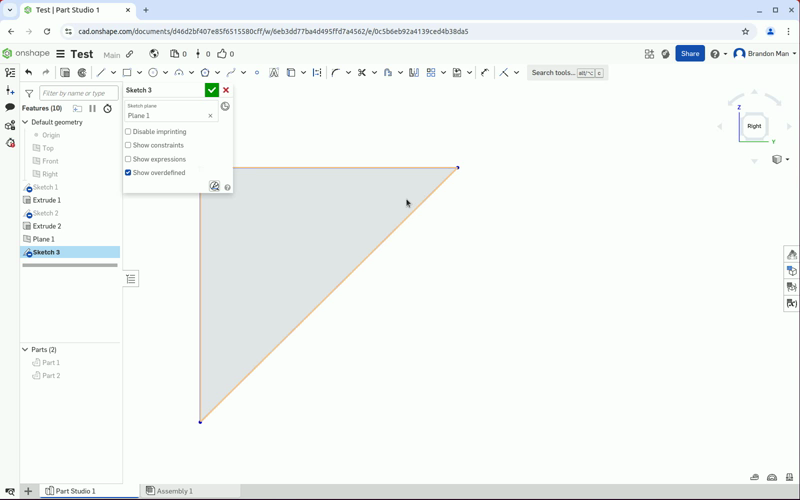
scroll(6)
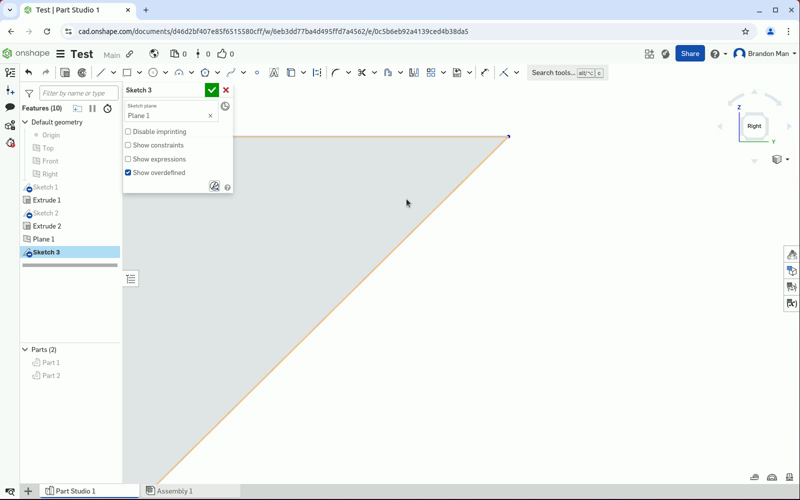
click(406, 198)
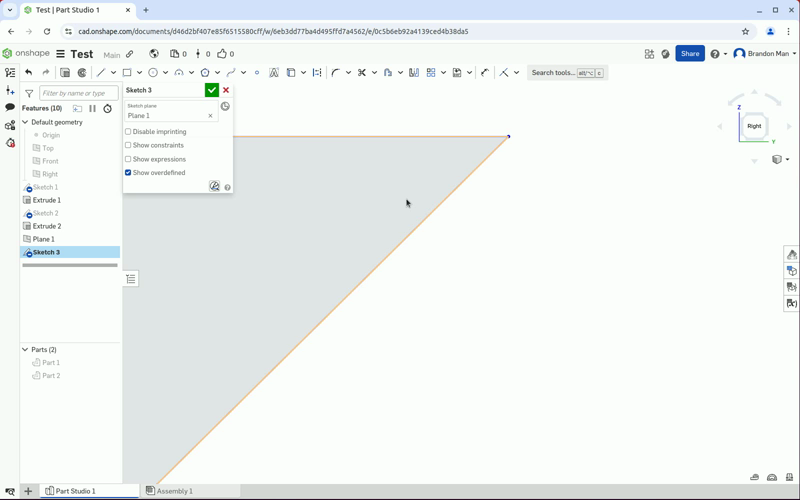
scroll(-6)
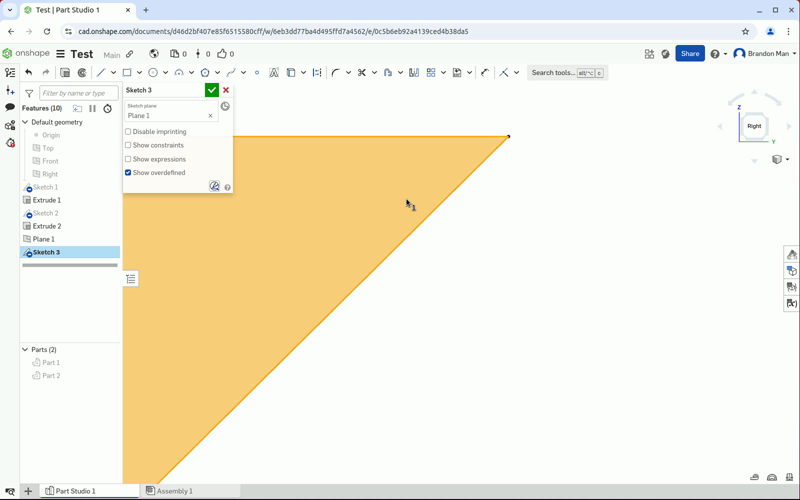
scroll(-6)
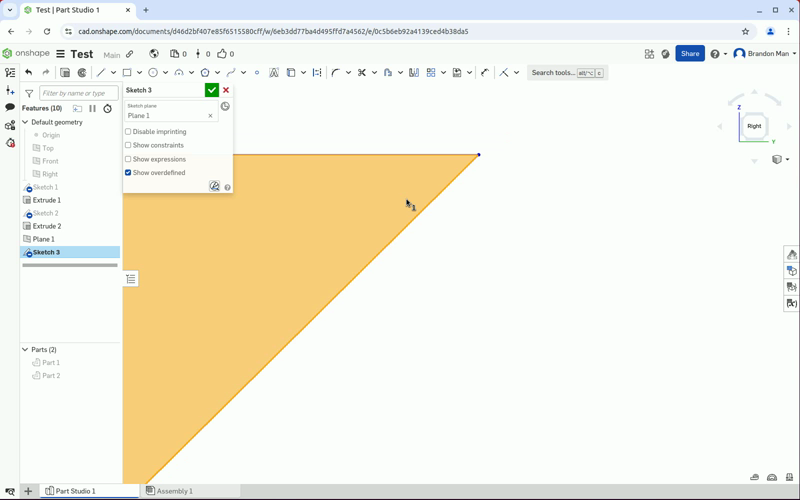
scroll(-6)
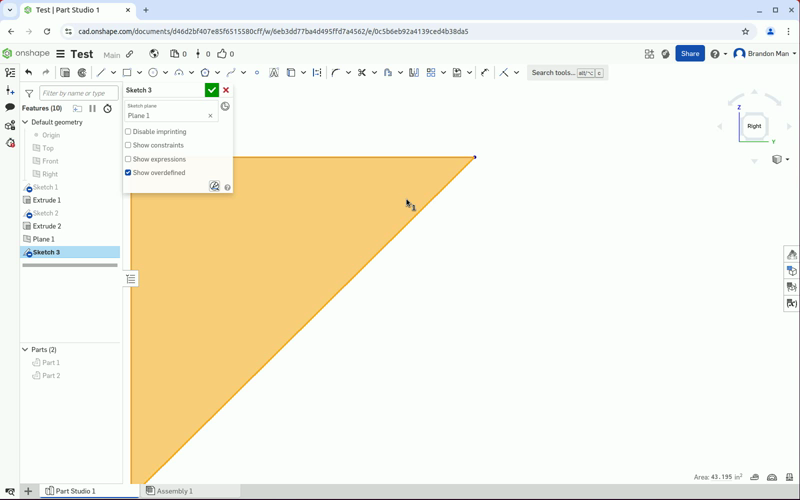
scroll(-6)
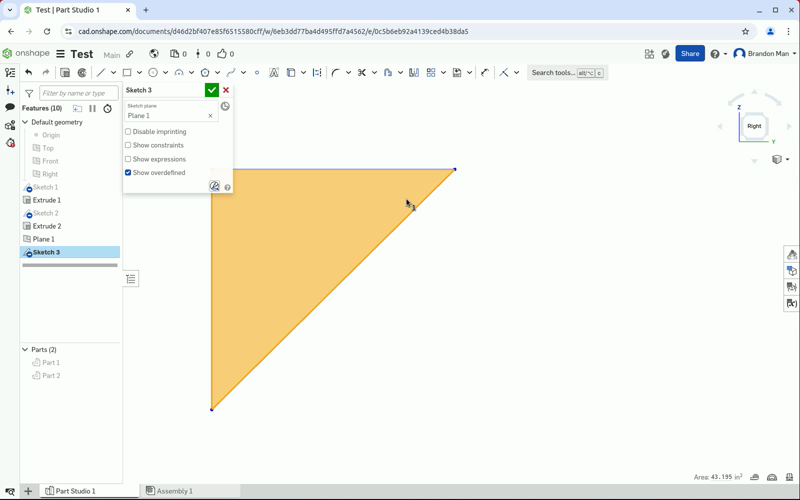
scroll(-6)
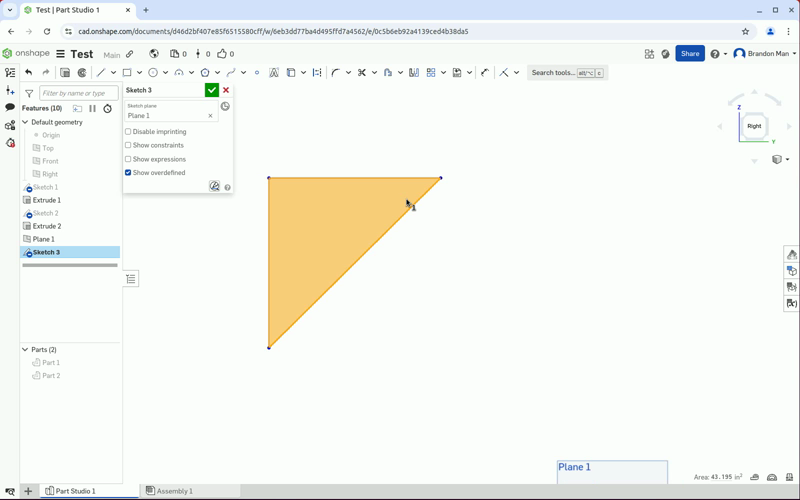
scroll(-6)
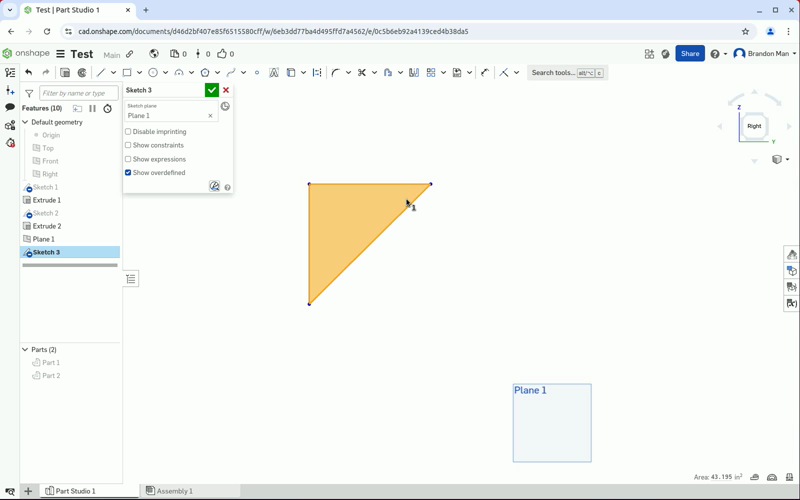
scroll(-6)
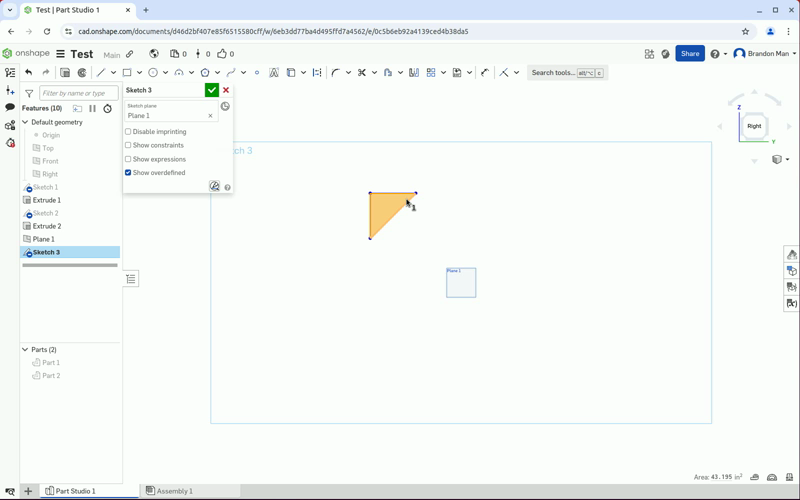
mouse_move(73, 352)
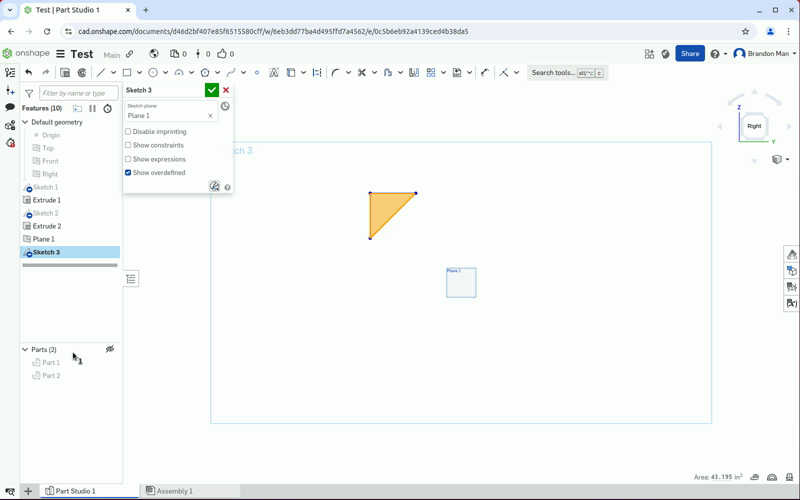
key(shift+y)
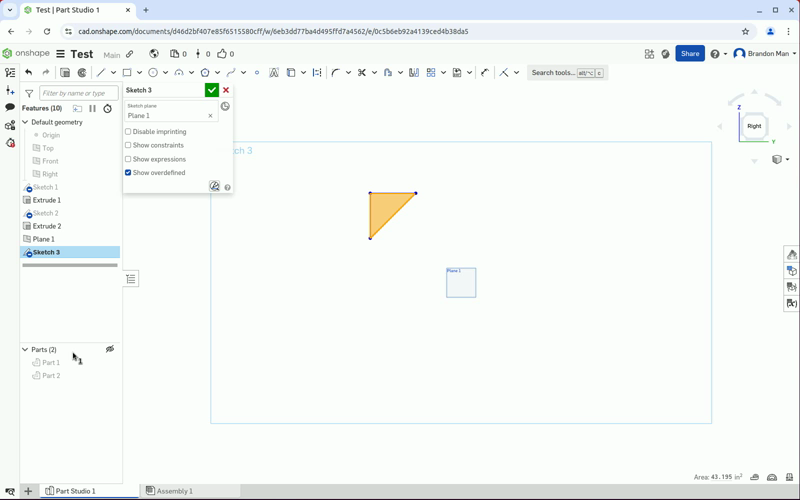
key(shift+e)
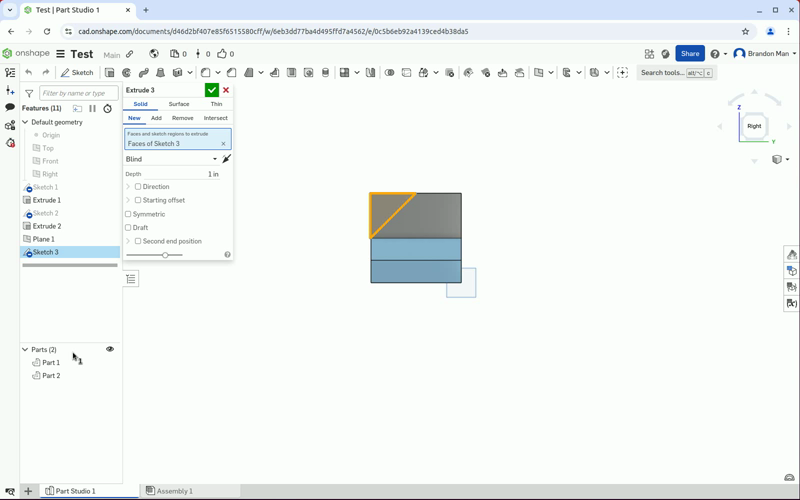
mouse_move(143, 106)
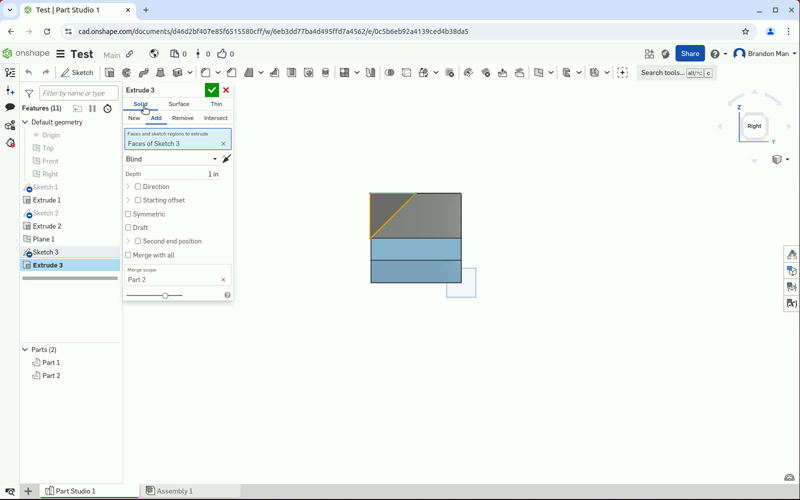
click(143, 106)
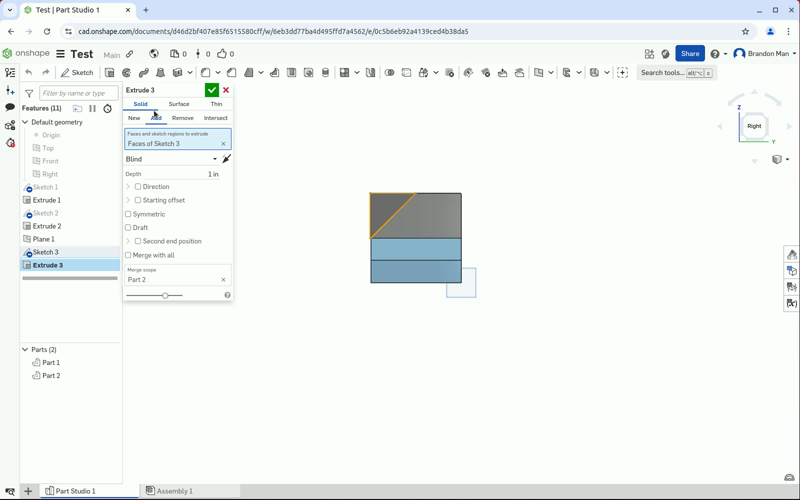
mouse_move(186, 120)
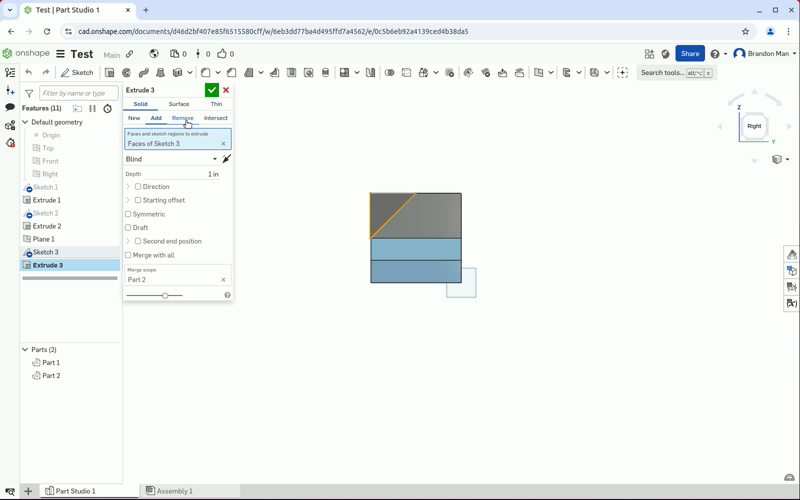
click(186, 120)
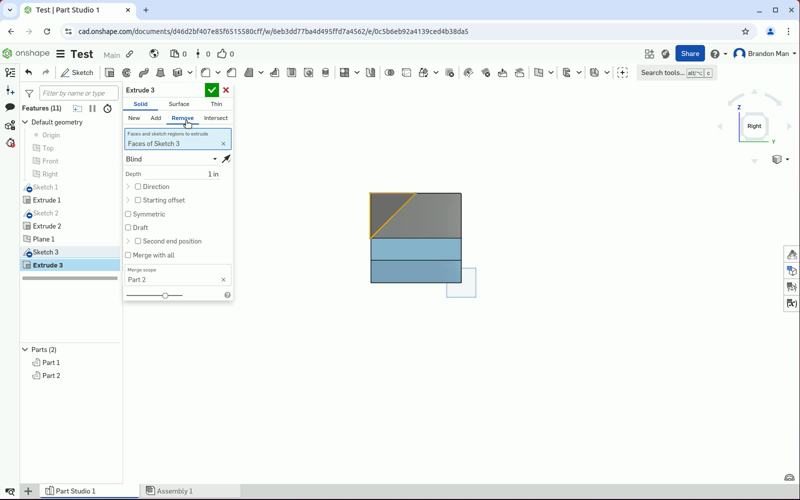
key(tab, 4)
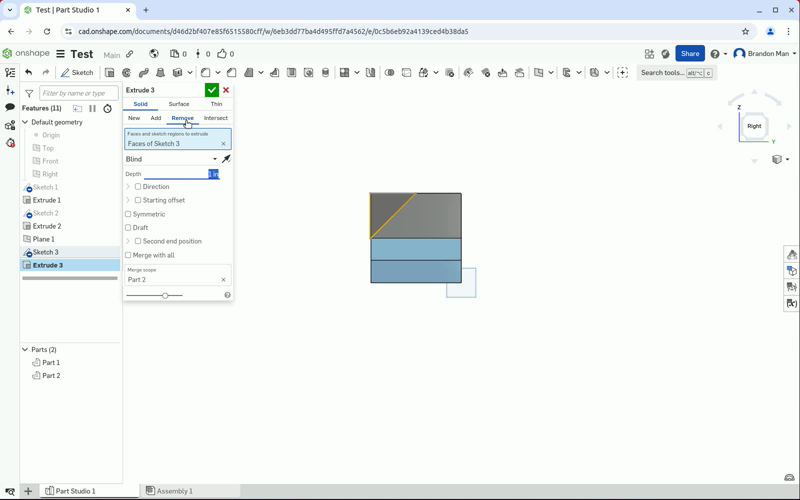
text(9.147)
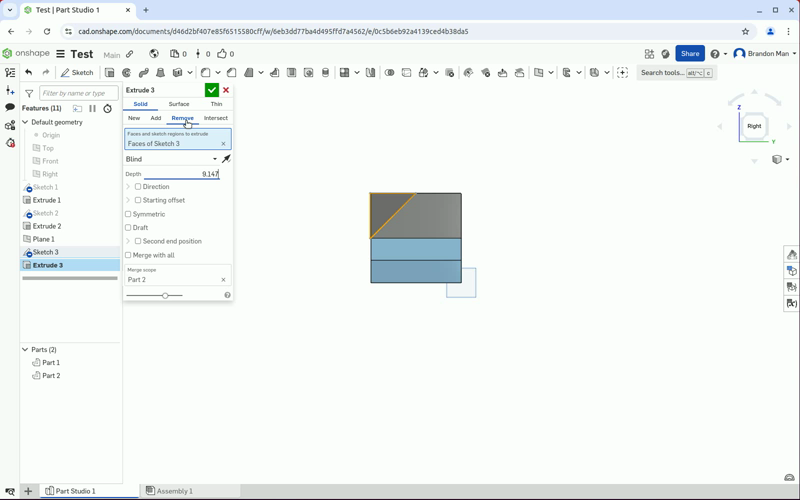
key(tab, 6)
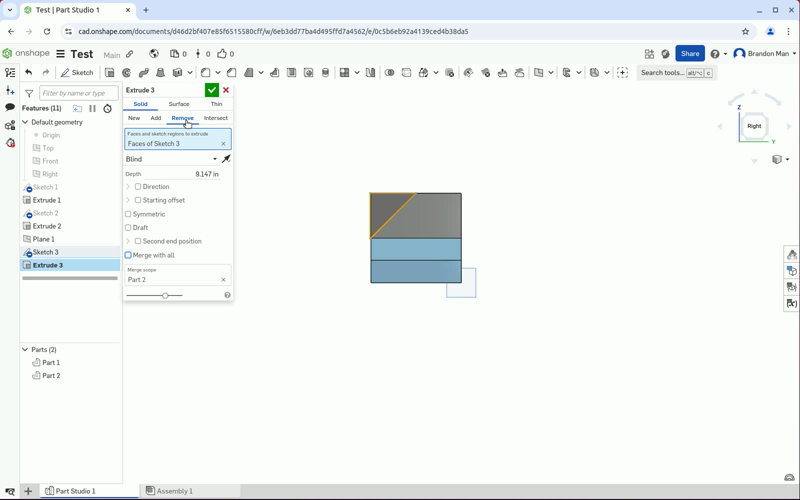
key(space)
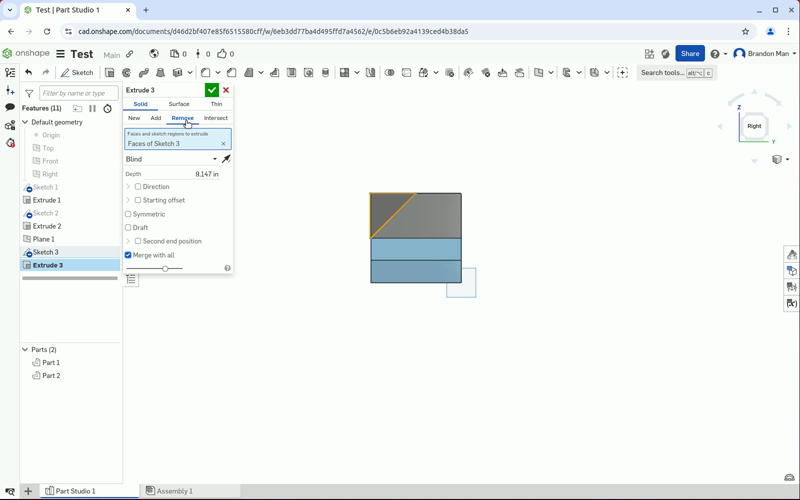
key(enter)
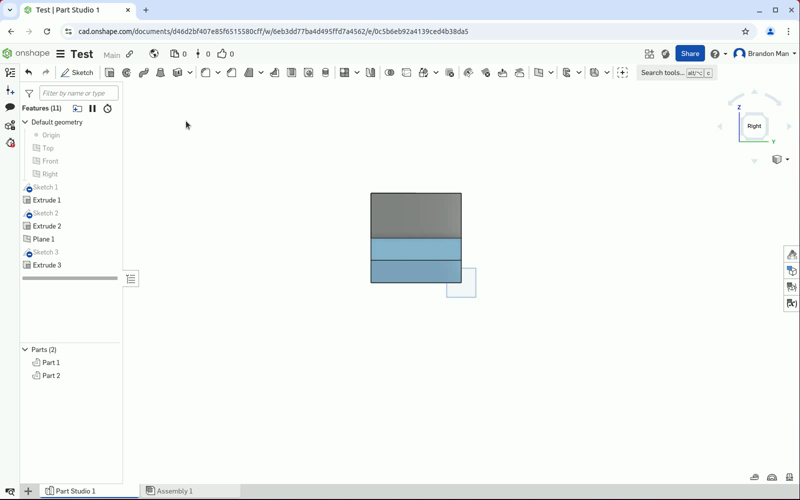
key(shift+h)
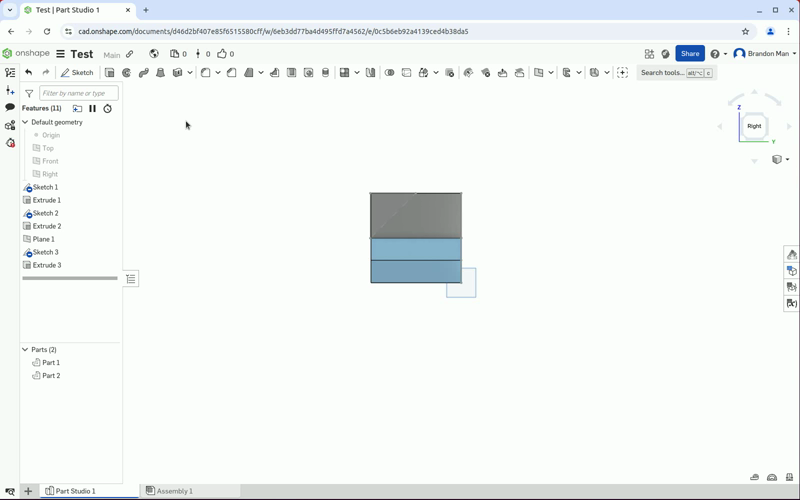
key(shift+h)
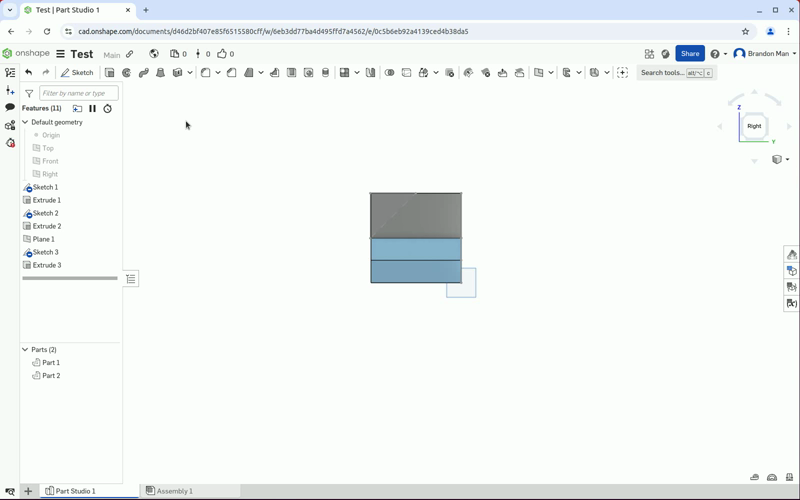
key(shift+7)
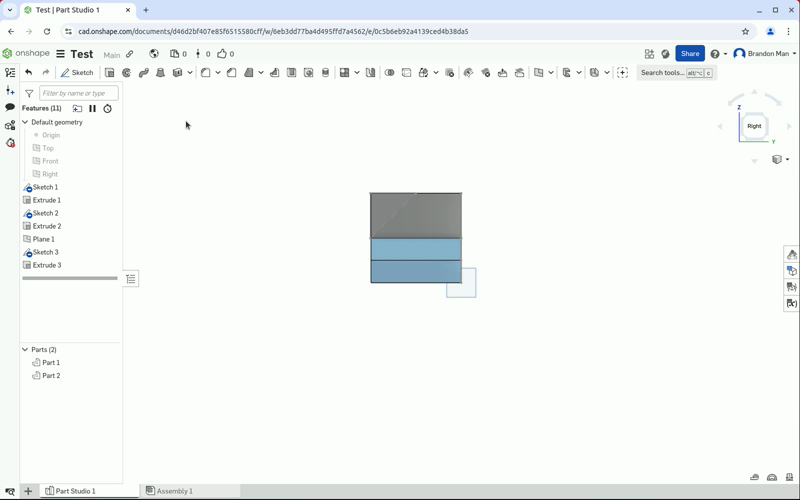
key(right, 2)
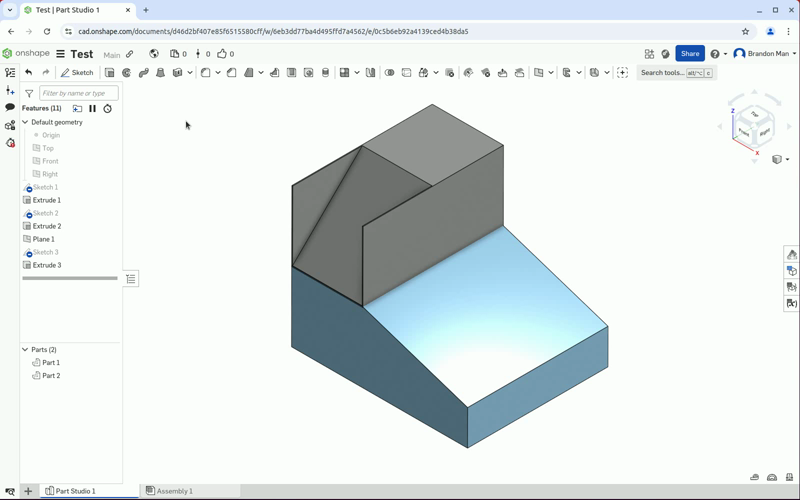
key(down, 2)
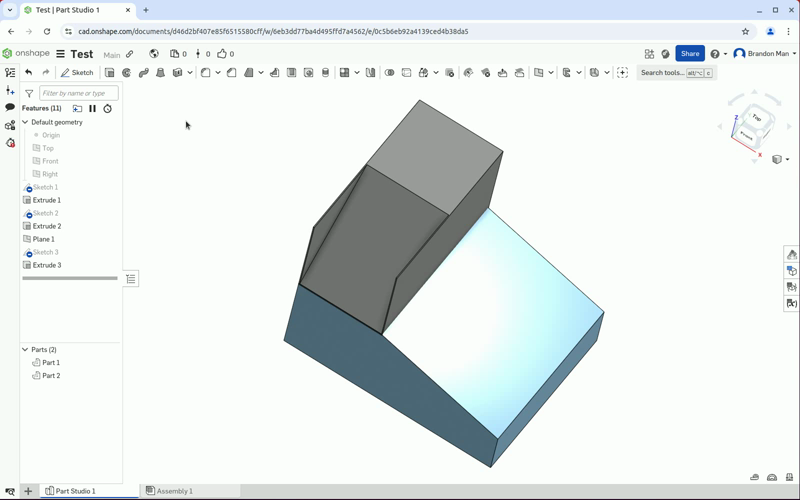
key(up, 2)
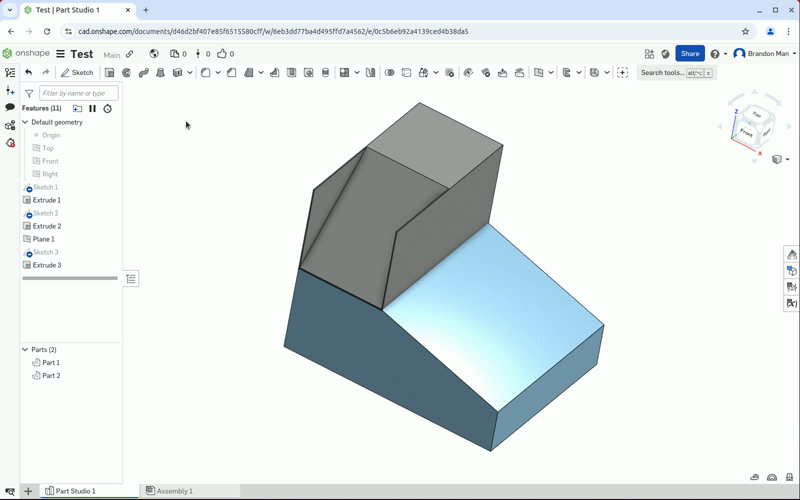
key(left, 2)
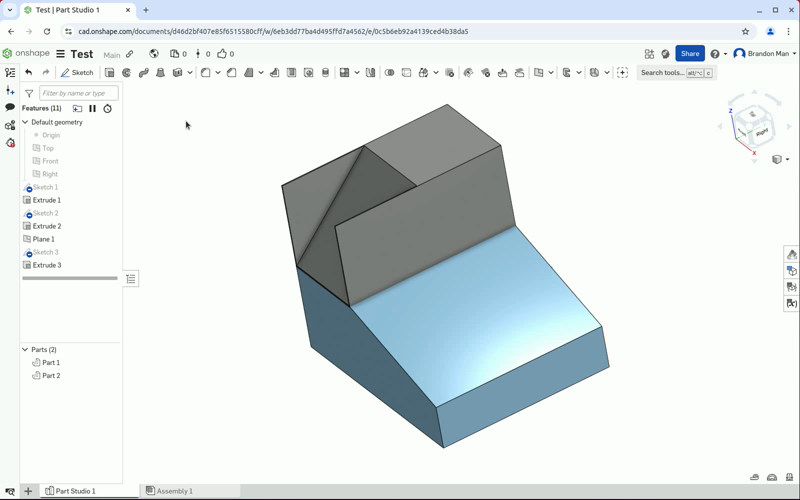
mouse_move(73, 189)
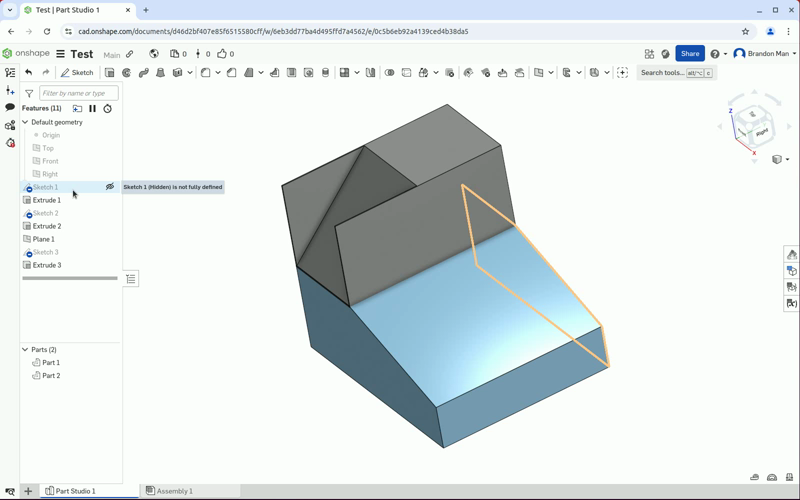
click(73, 189)